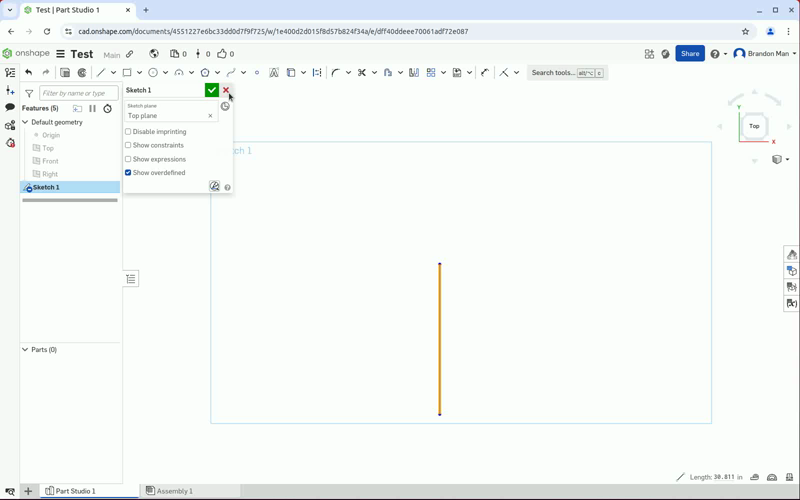
key(shift+h)
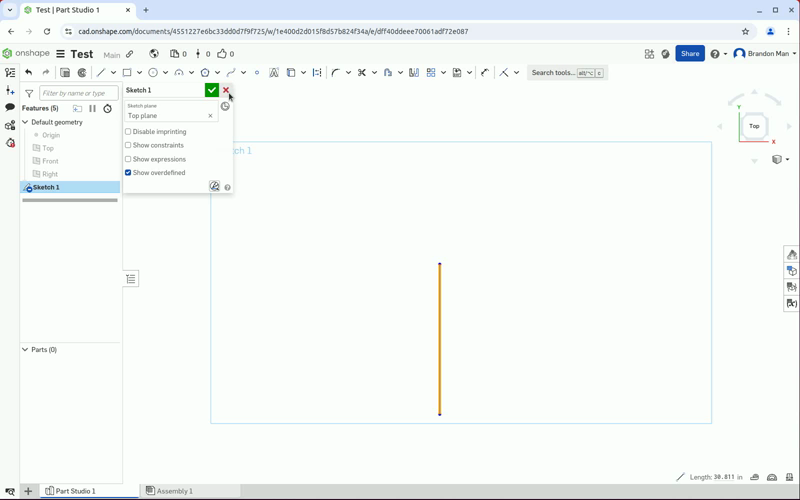
key(shift+s)
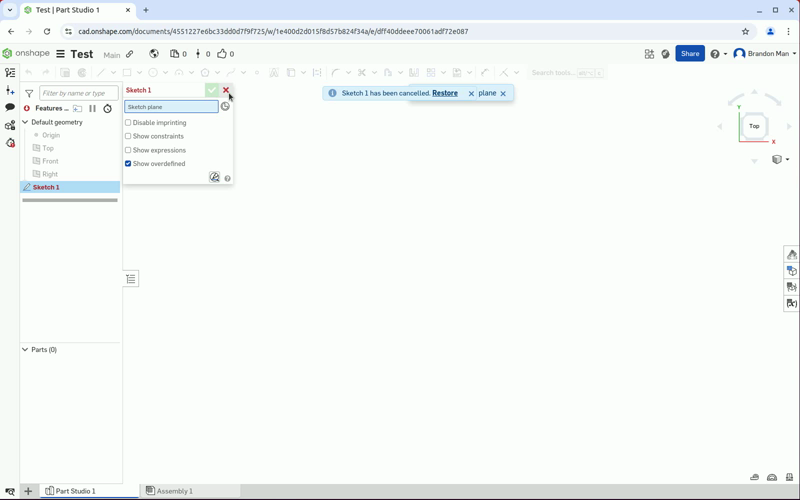
mouse_move(73, 150)
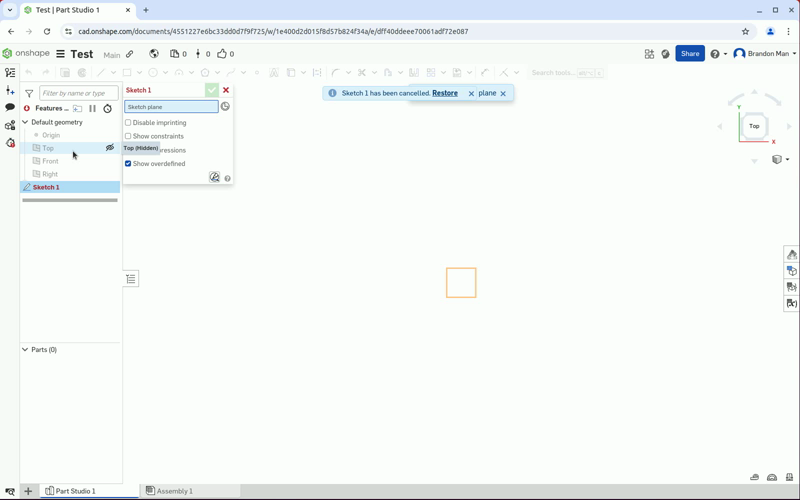
click(73, 150)
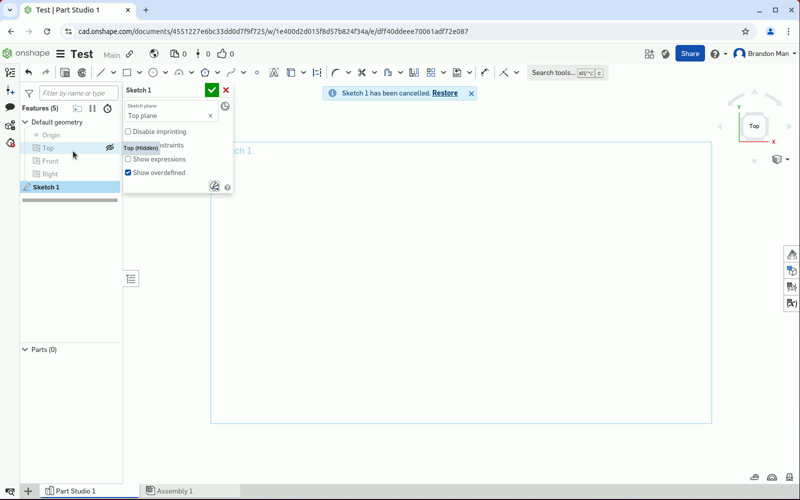
mouse_move(73, 352)
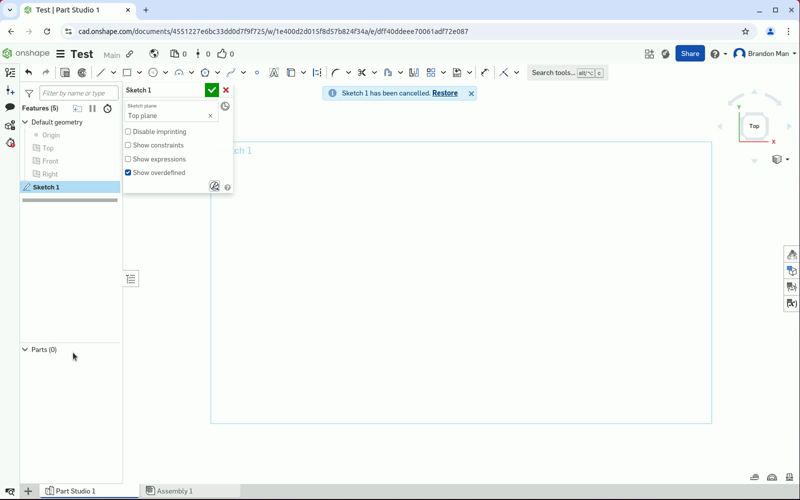
key(y)
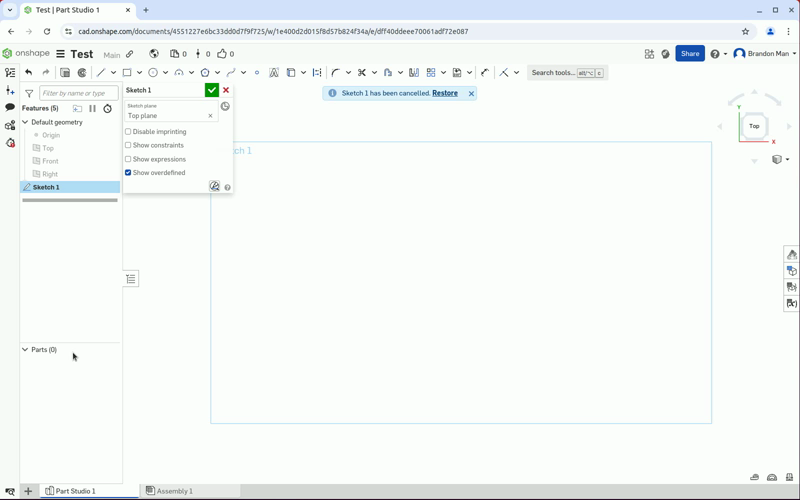
key(c)
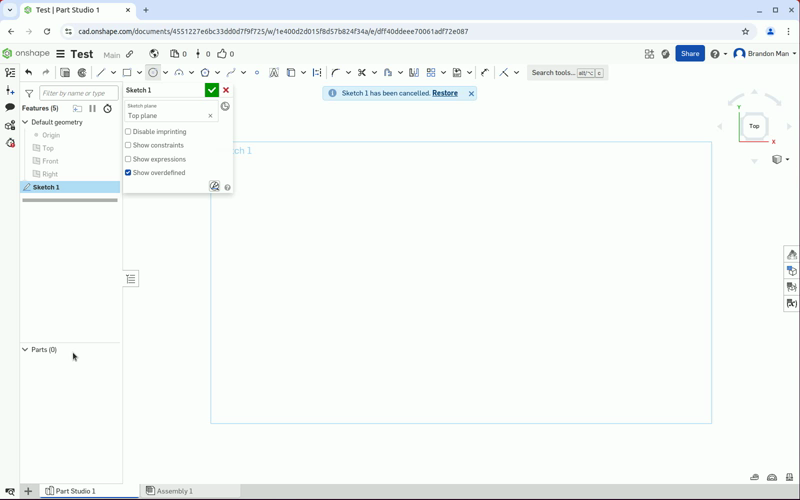
key_down(shift)
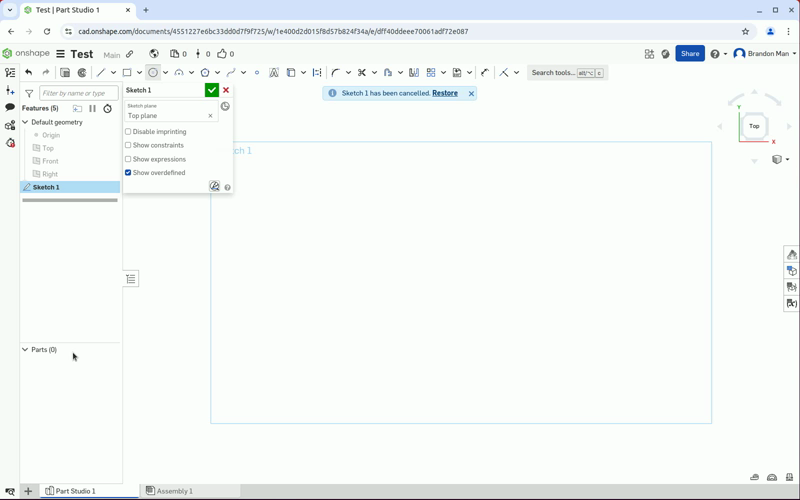
mouse_move(401, 284)
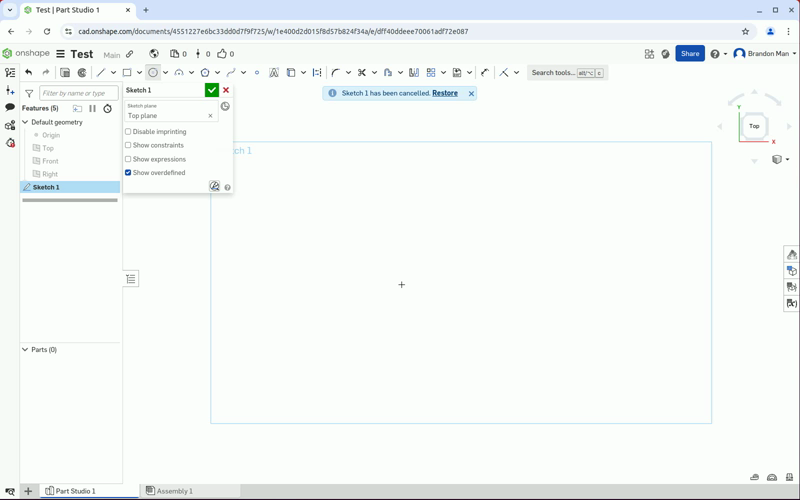
click(401, 284)
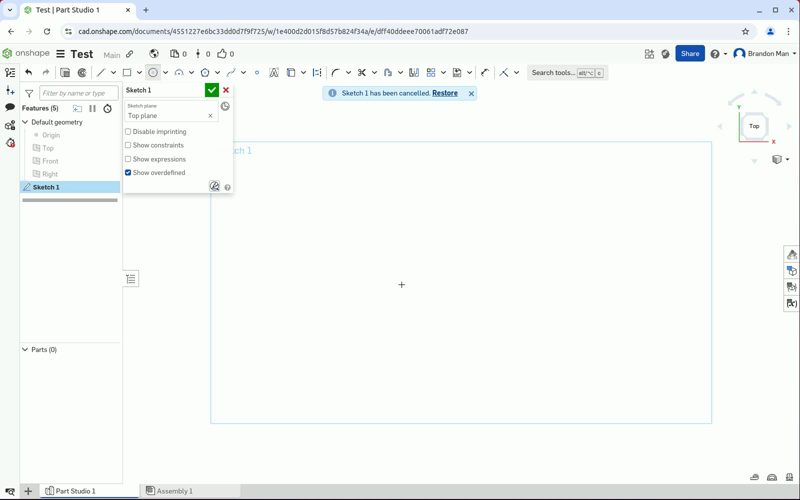
key_up(shift)
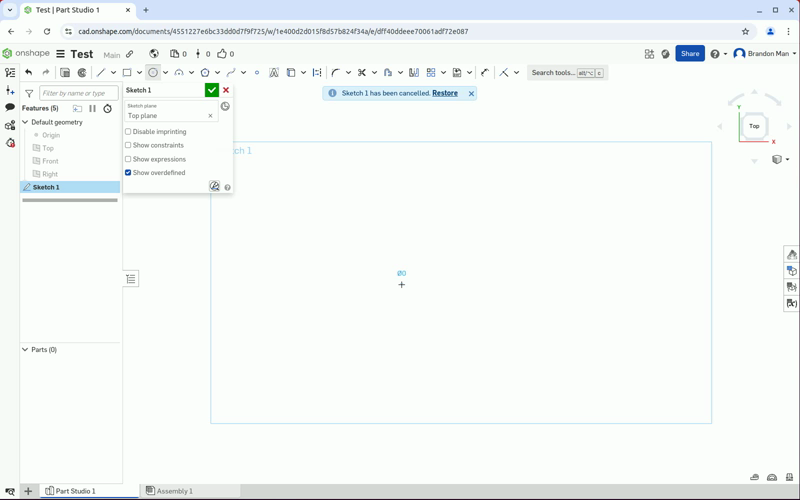
mouse_move(432, 284)
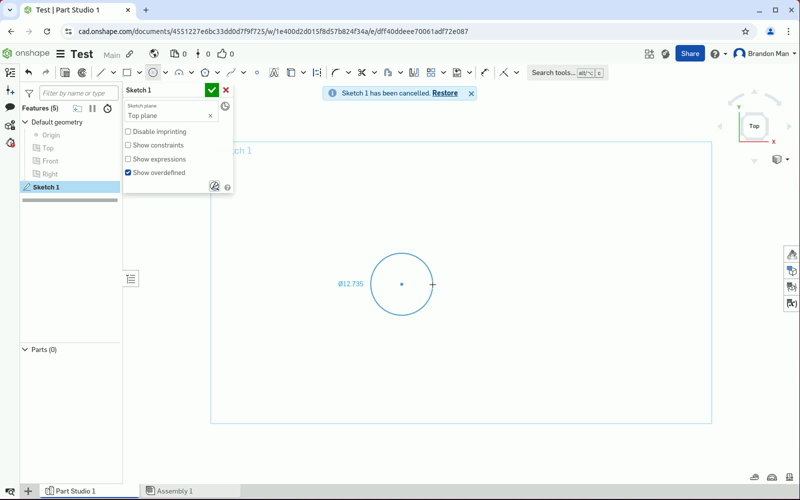
click(432, 284)
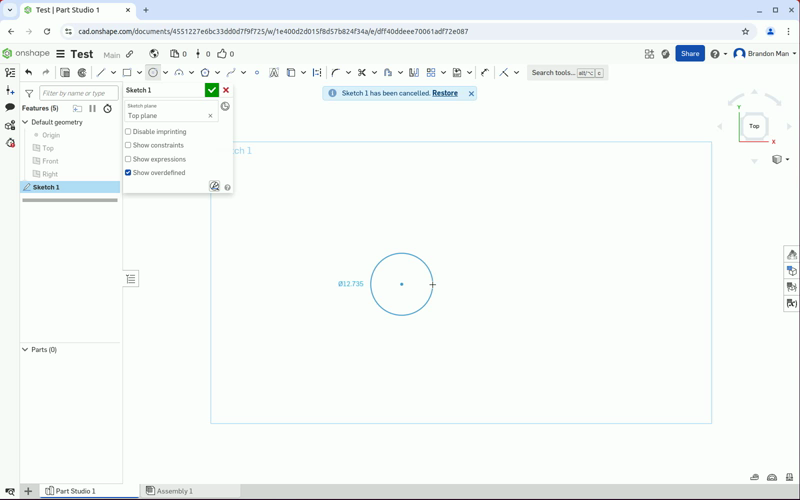
key(esc)
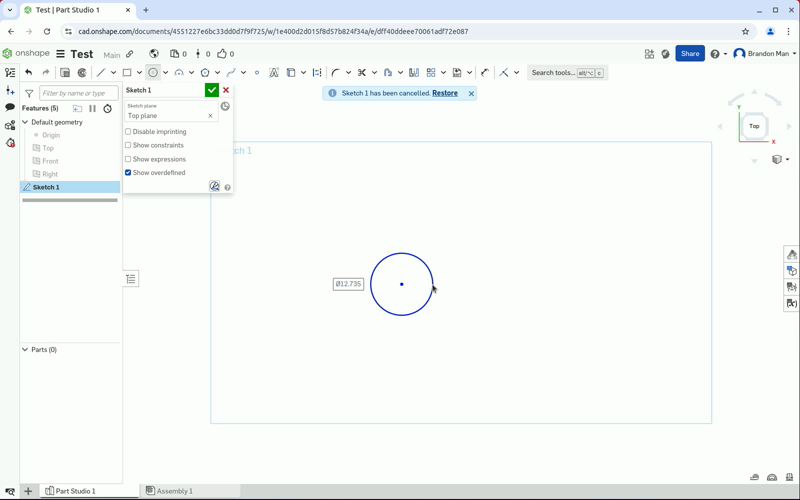
key(c)
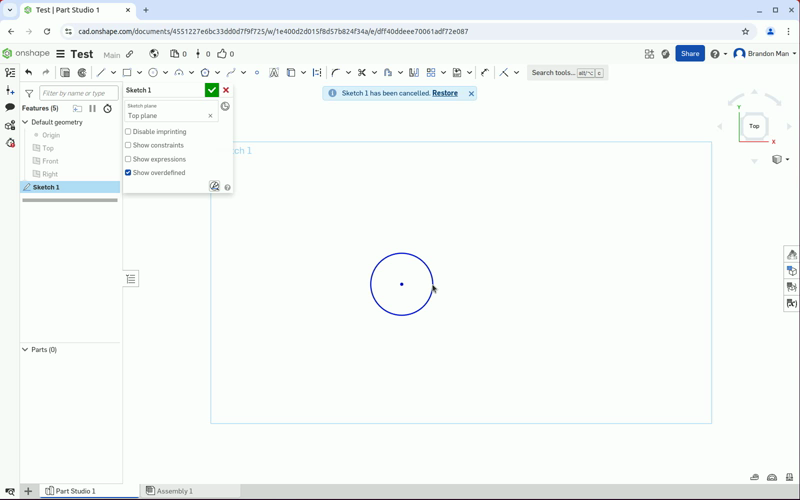
key_down(shift)
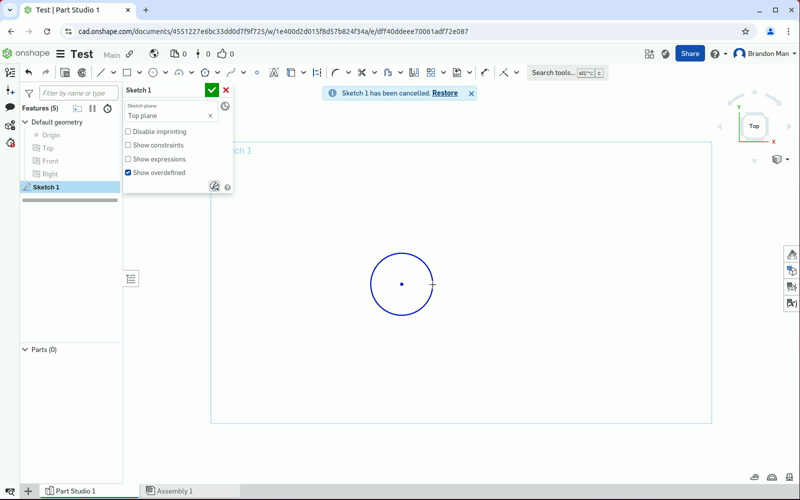
mouse_move(401, 284)
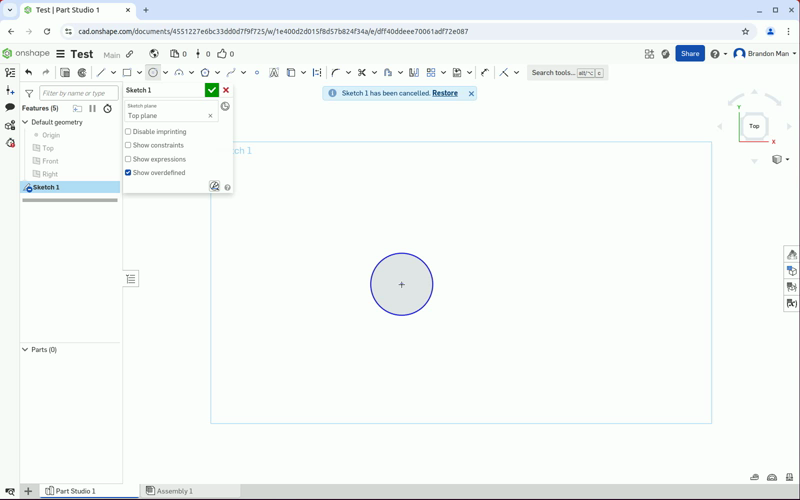
click(401, 284)
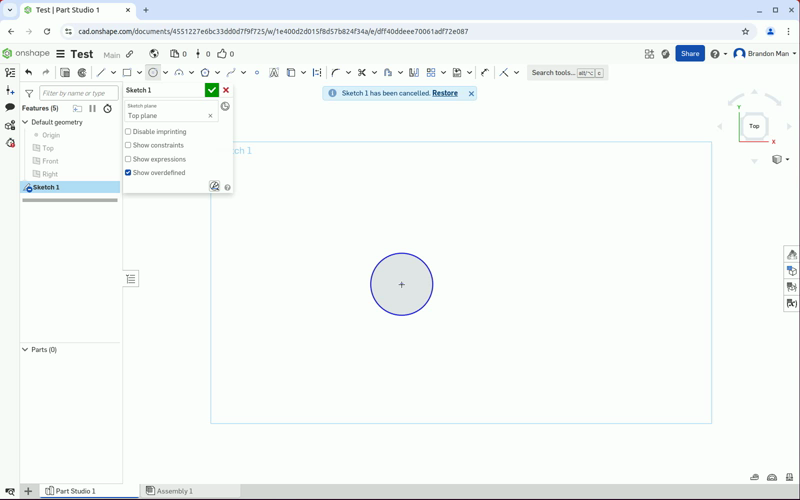
key_up(shift)
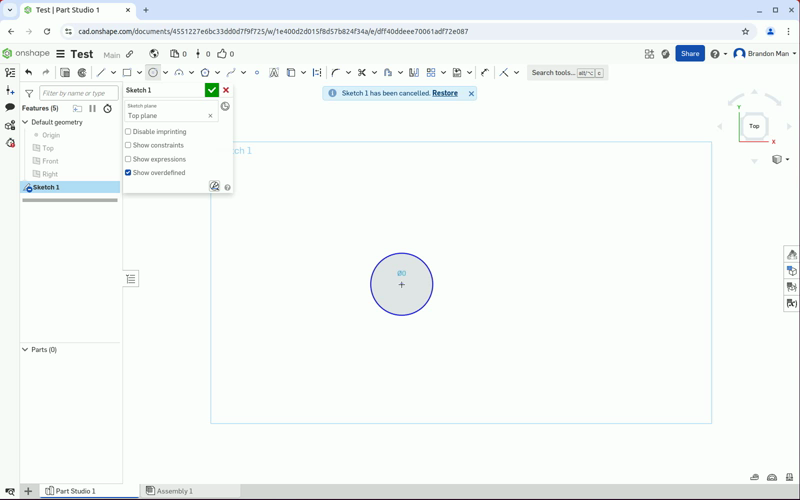
mouse_move(425, 284)
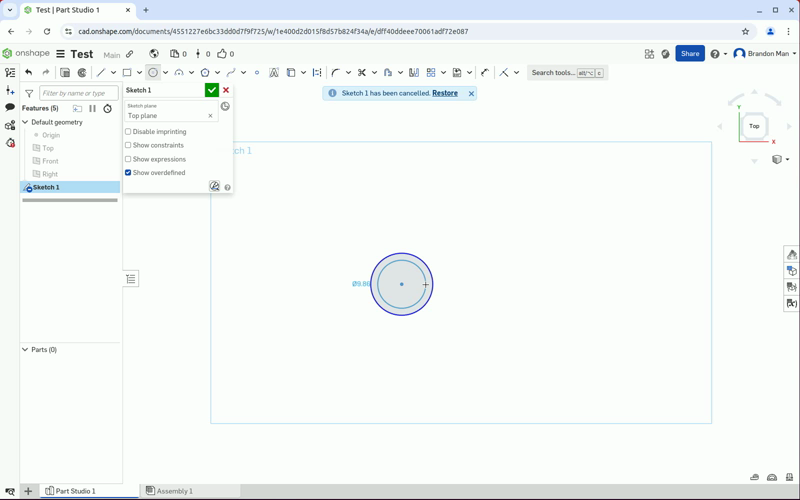
click(425, 284)
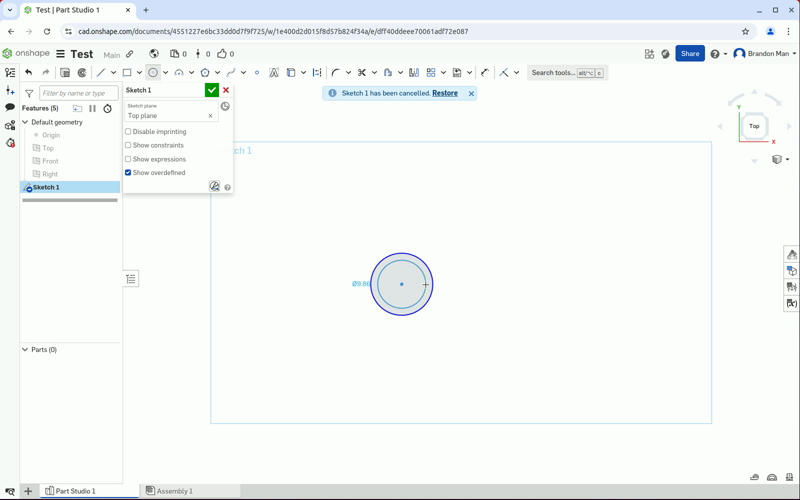
key(esc)
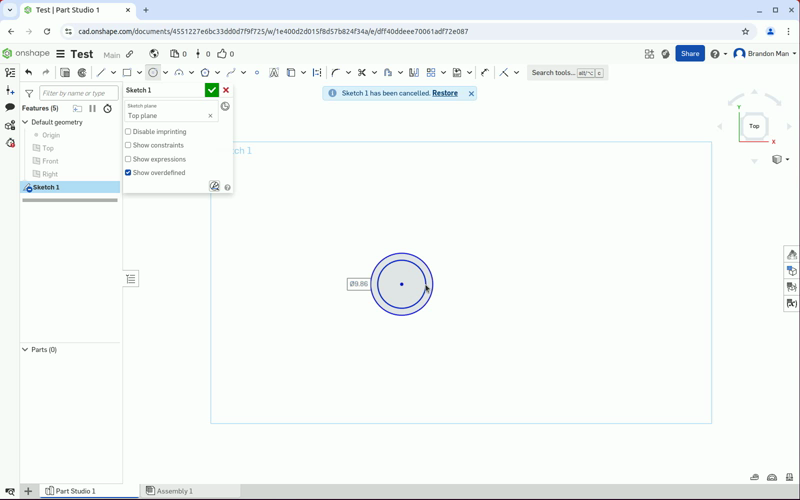
mouse_move(425, 292)
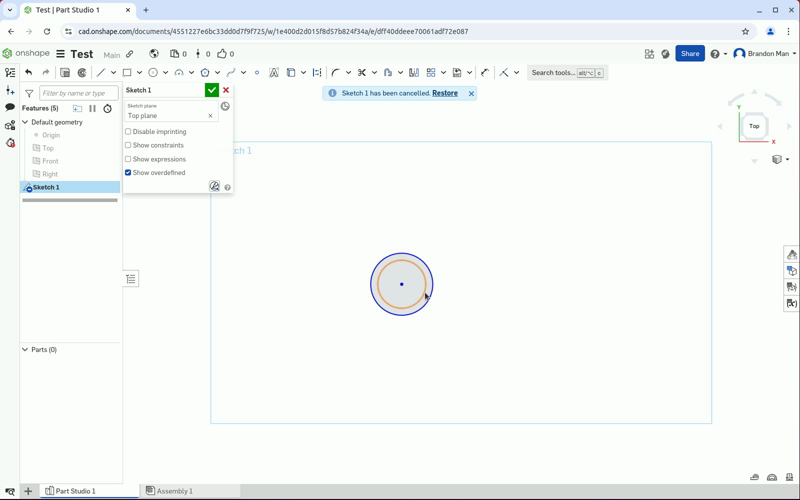
scroll(6)
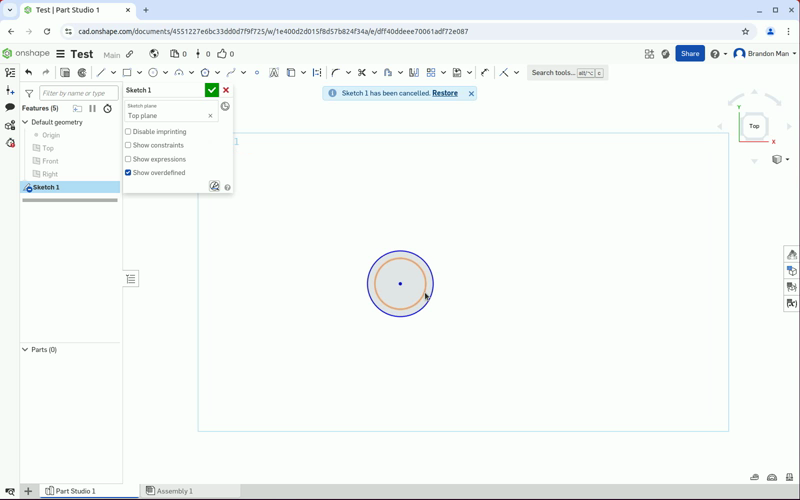
scroll(6)
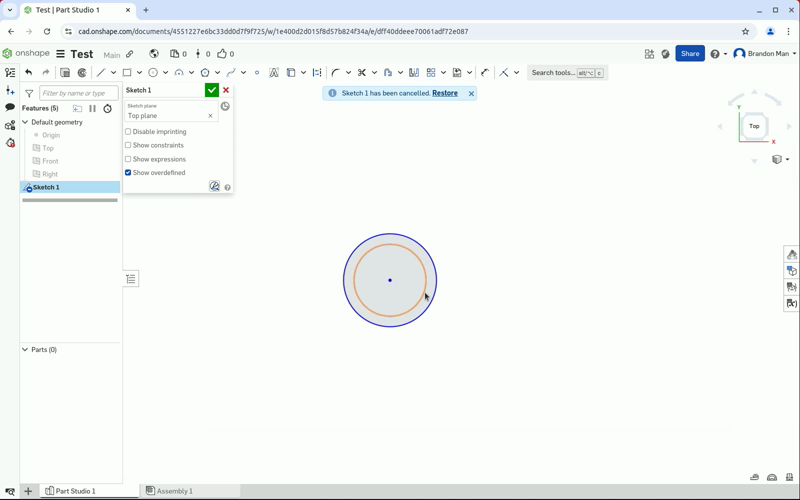
scroll(6)
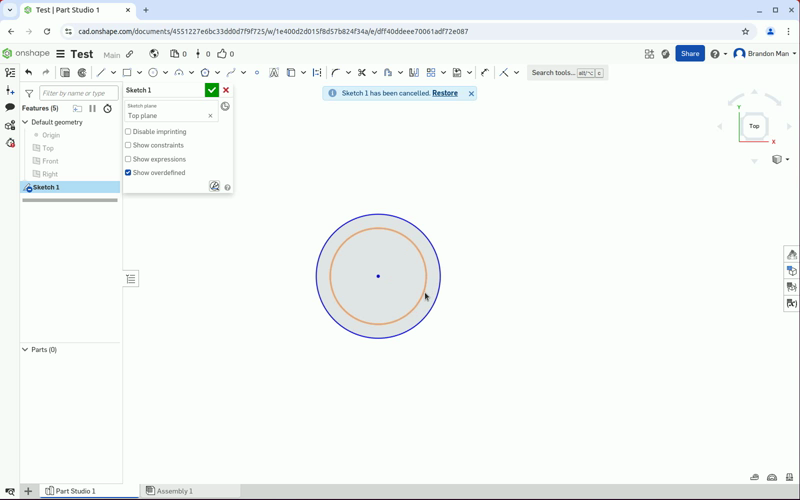
scroll(6)
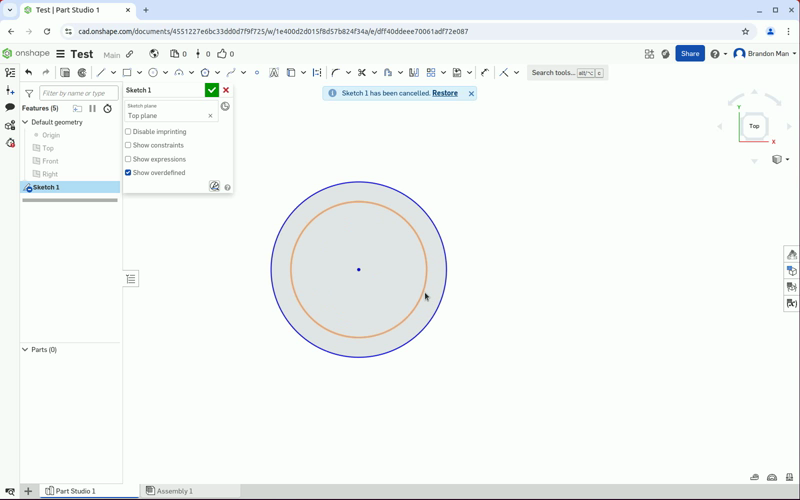
scroll(6)
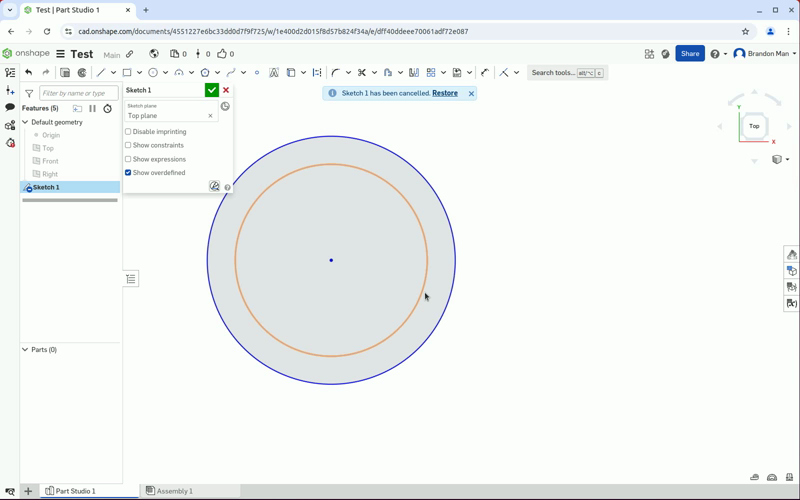
scroll(6)
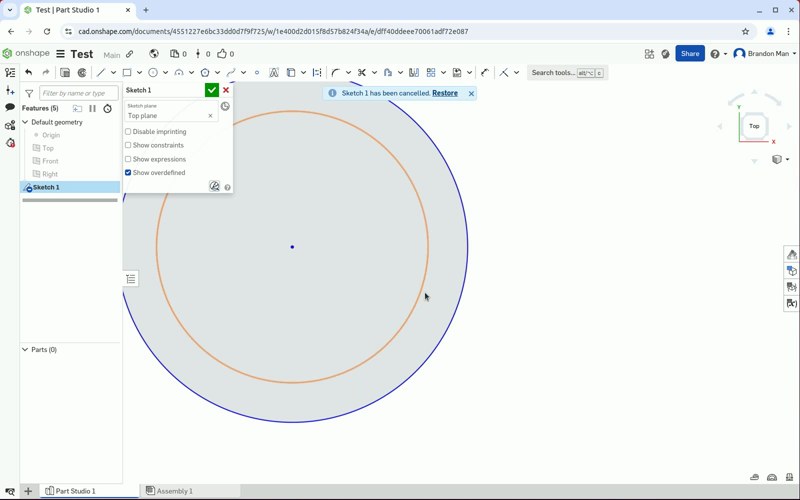
scroll(6)
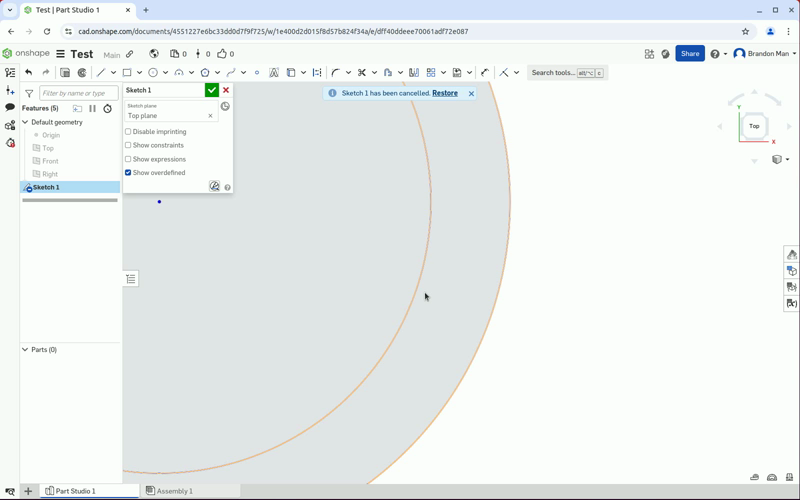
click(425, 292)
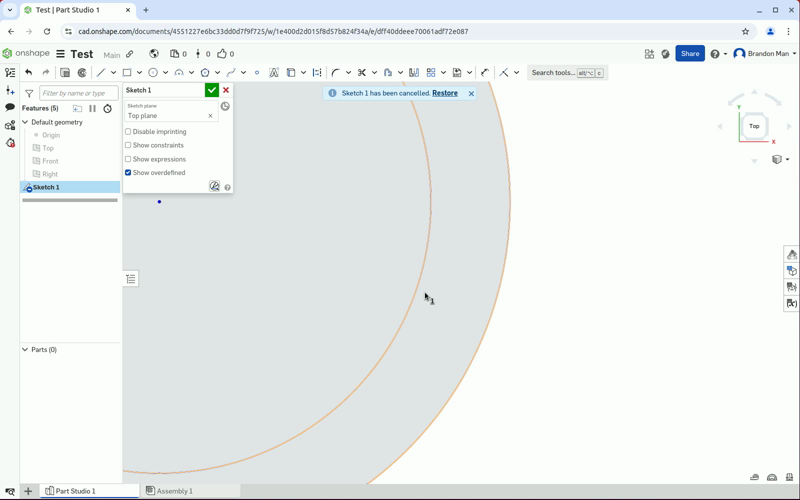
scroll(-6)
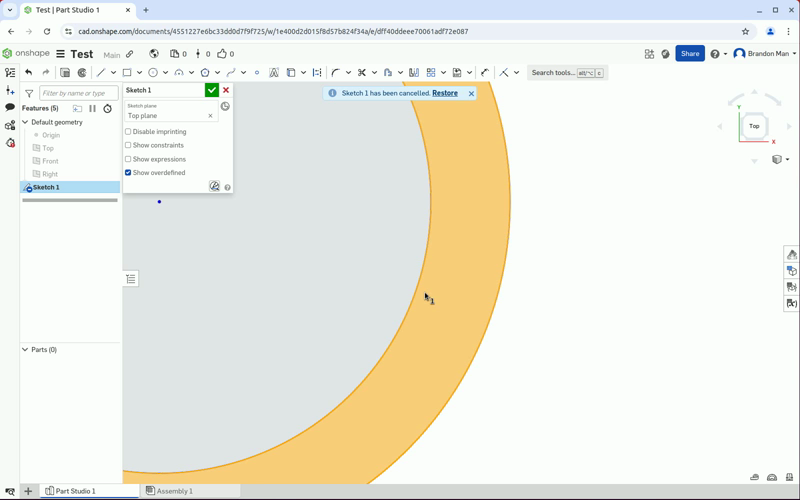
scroll(-6)
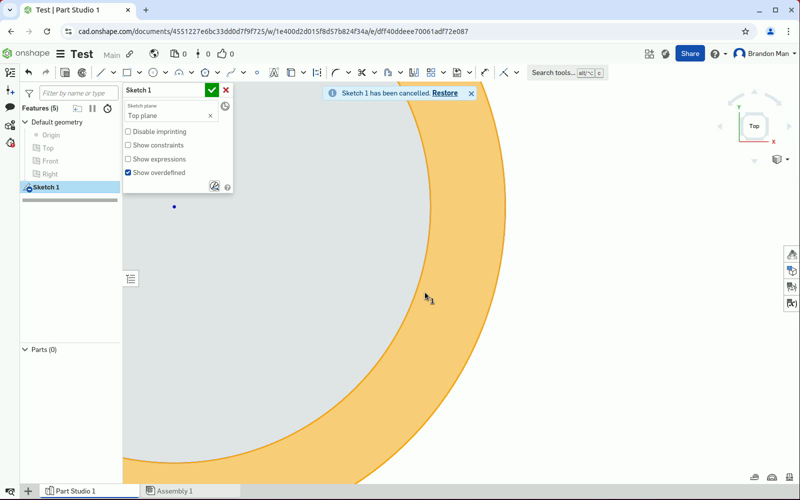
scroll(-6)
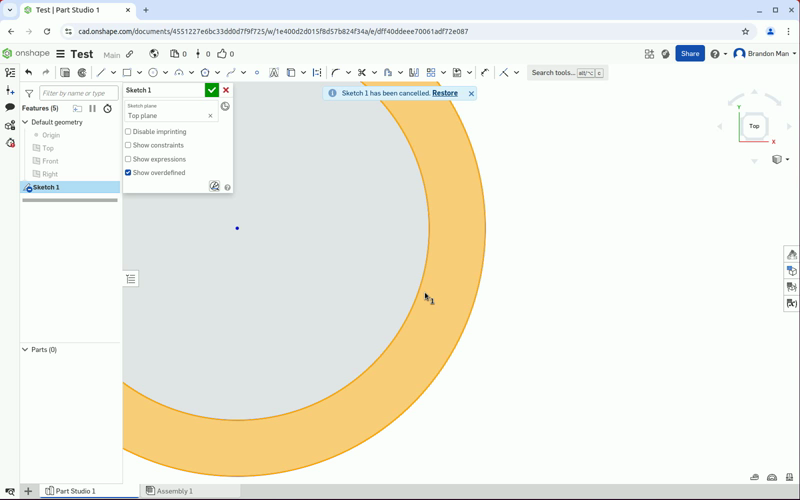
scroll(-6)
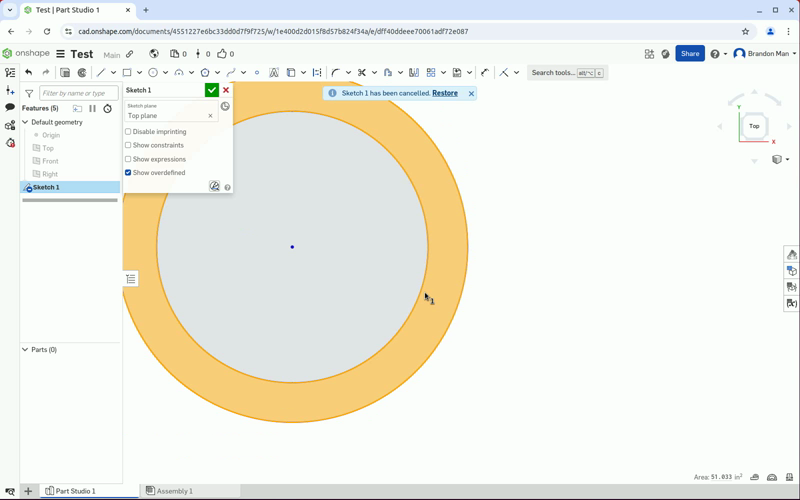
scroll(-6)
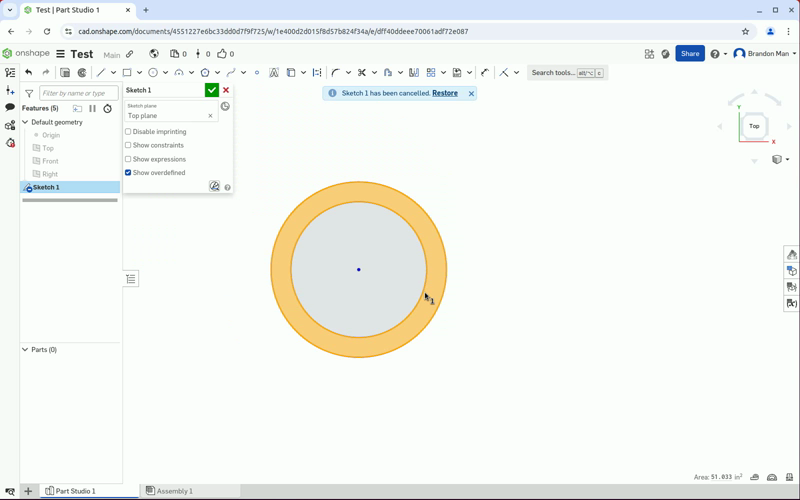
scroll(-6)
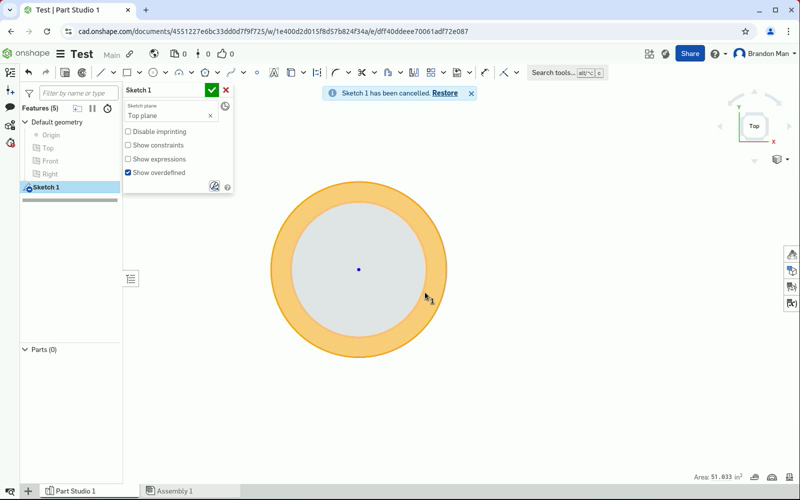
scroll(-6)
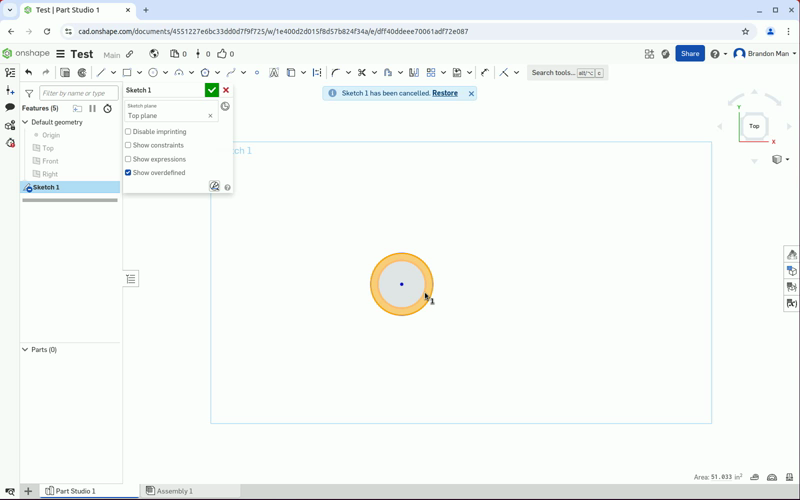
mouse_move(73, 352)
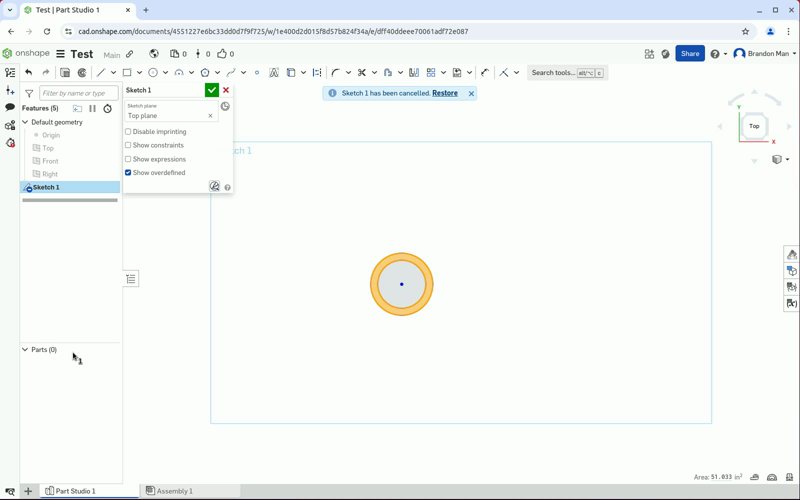
key(shift+y)
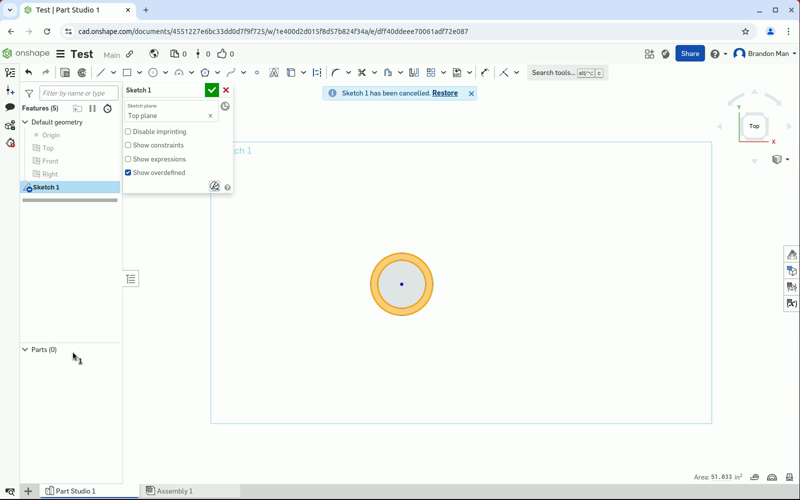
key(shift+e)
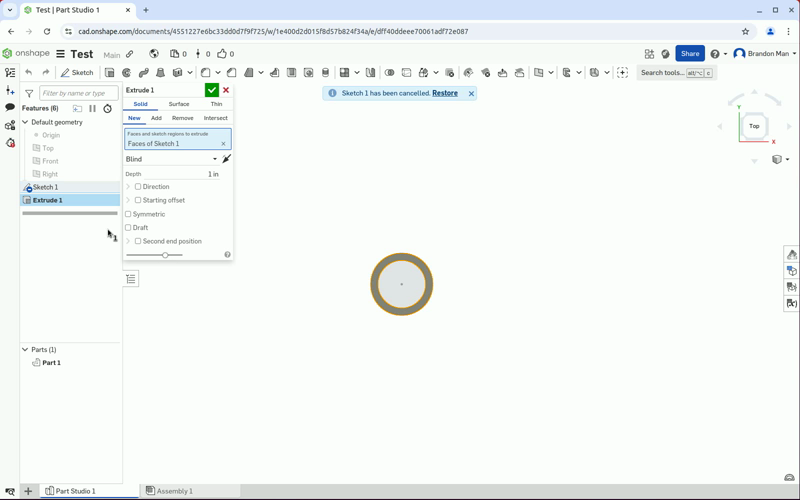
mouse_move(143, 106)
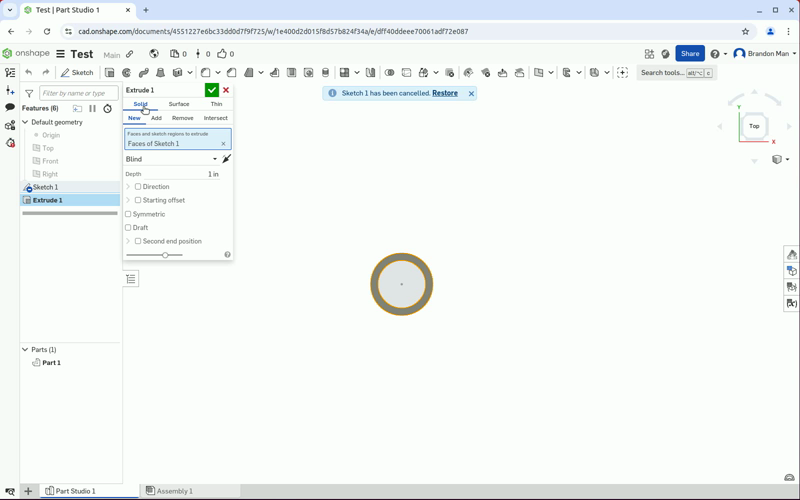
click(143, 106)
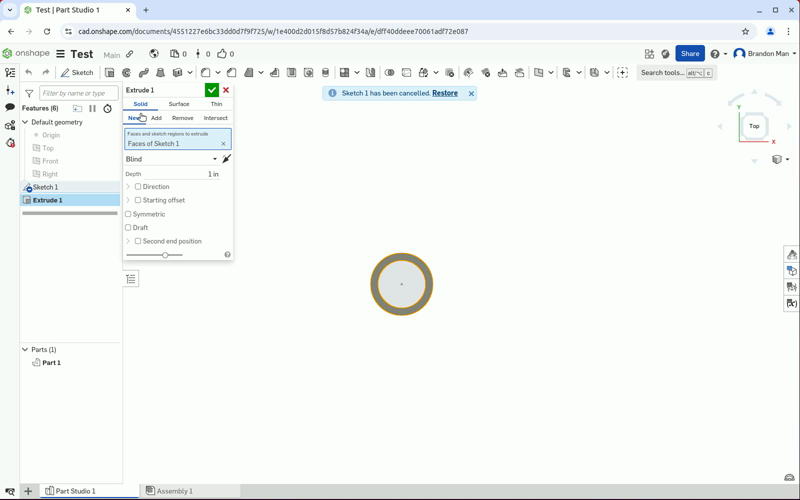
mouse_move(137, 120)
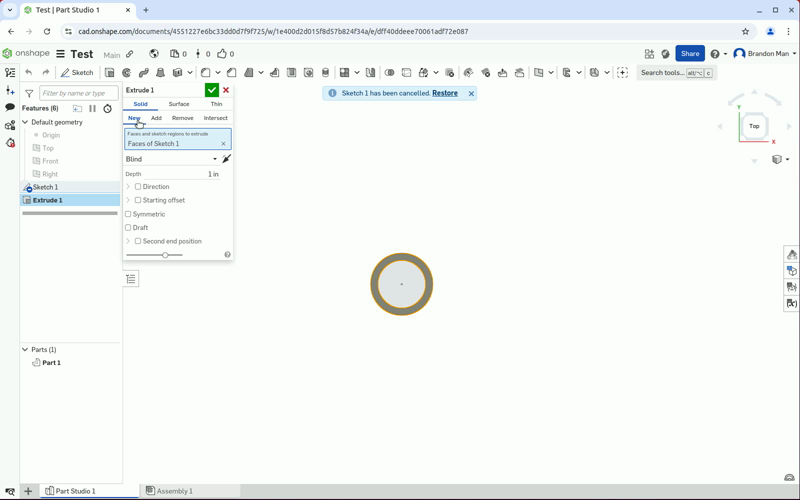
click(137, 120)
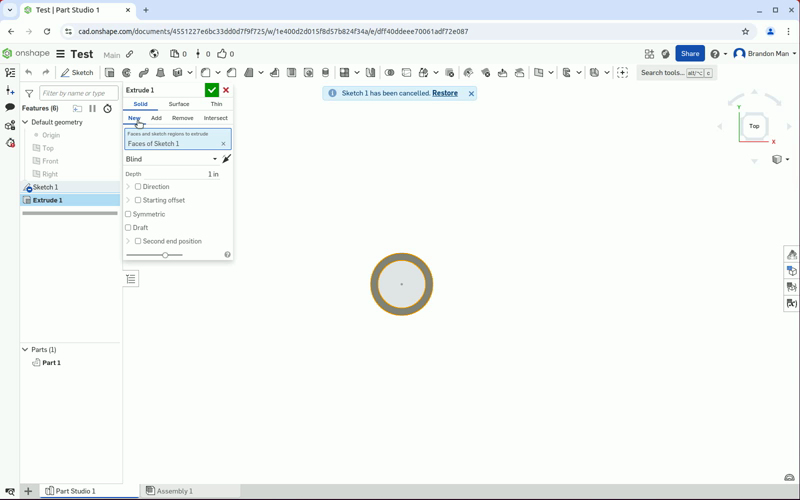
key(tab, 4)
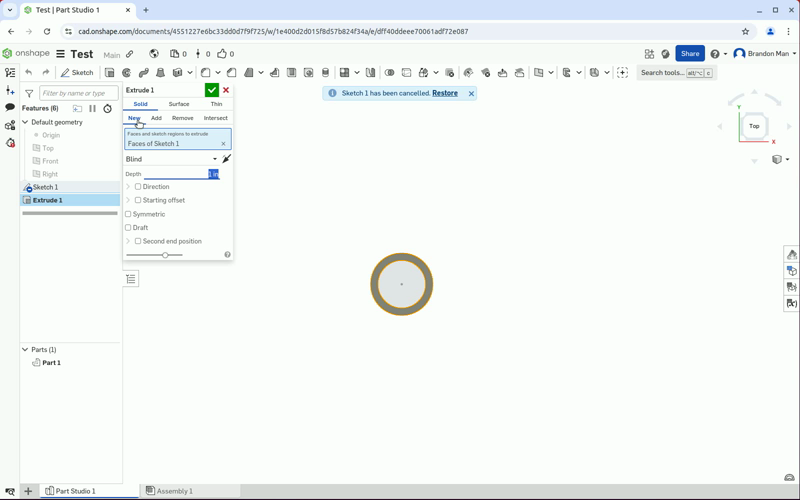
text(9.628)
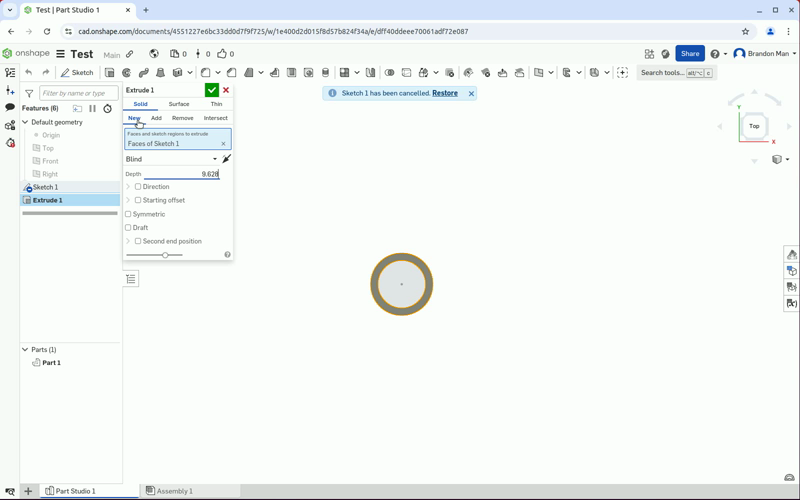
key(enter)
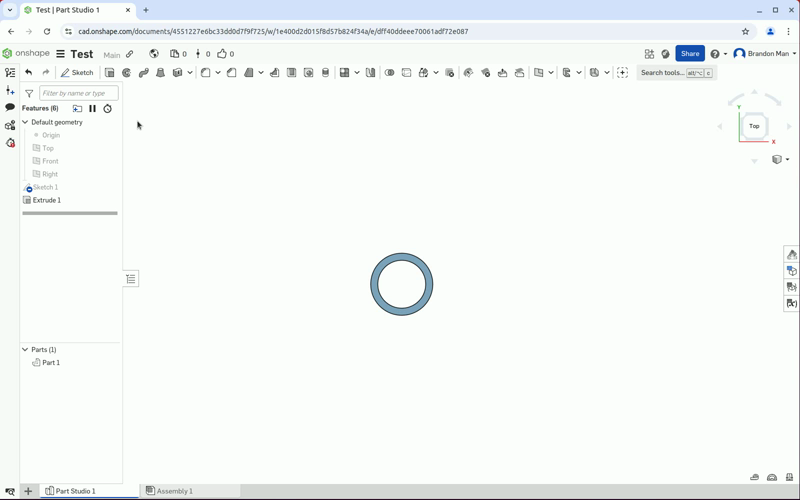
key(shift+h)
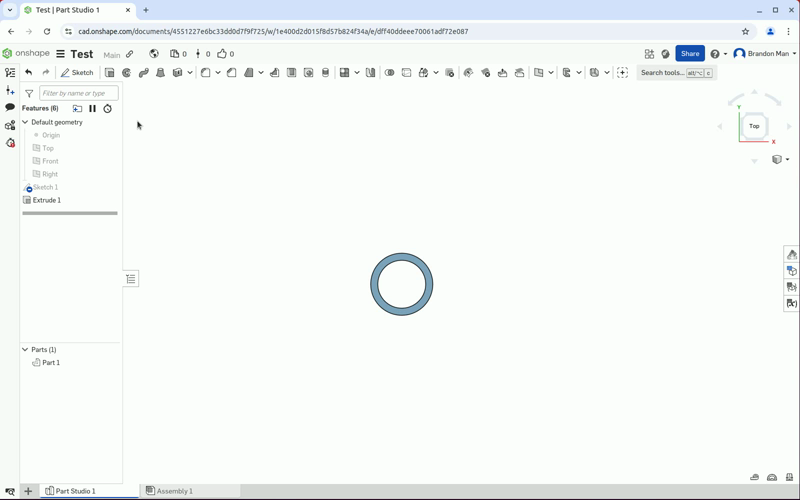
key(shift+h)
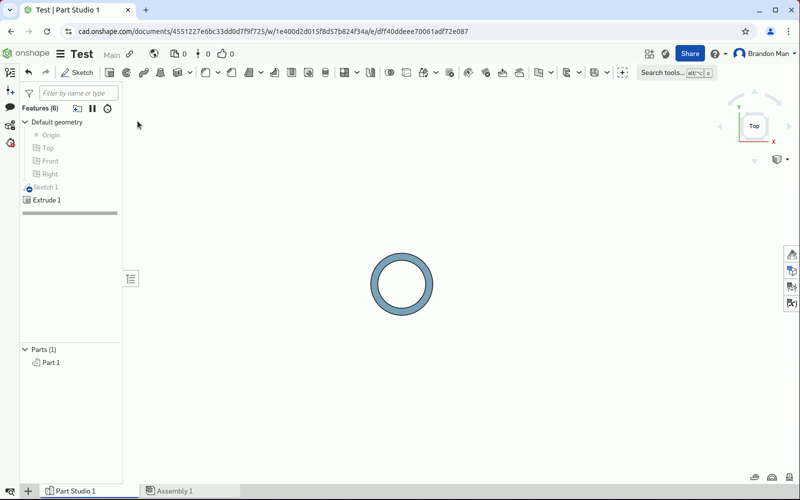
mouse_move(73, 189)
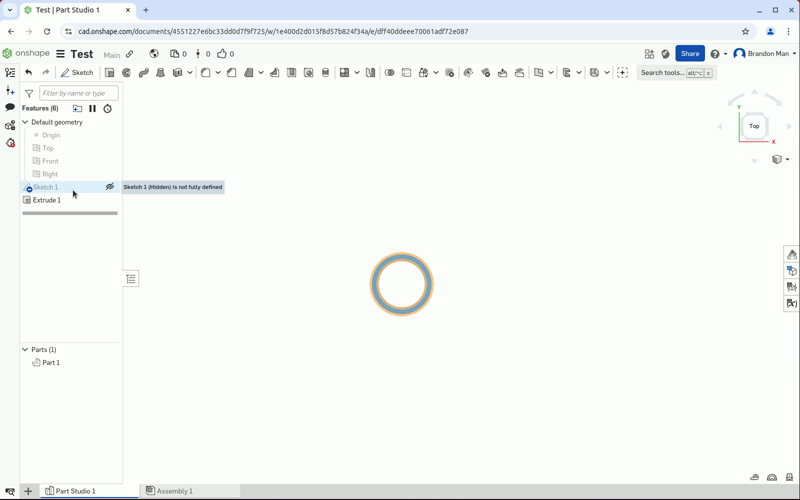
click(73, 189)
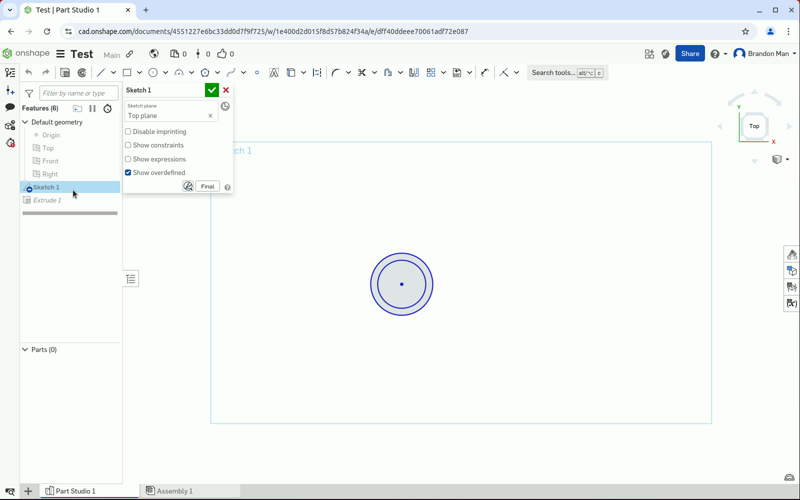
mouse_move(229, 92)
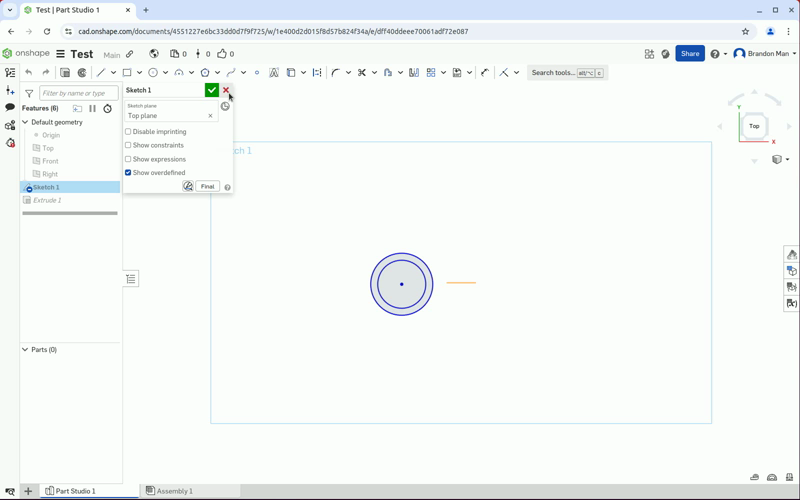
click(229, 92)
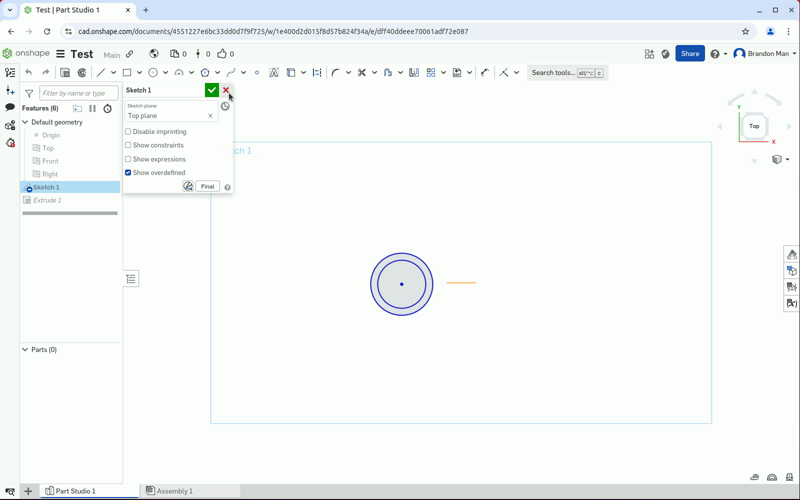
key(shift+s)
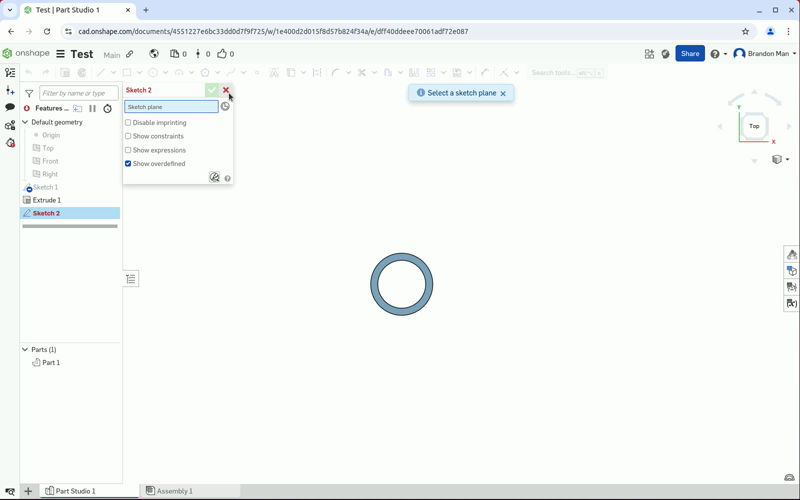
mouse_move(73, 150)
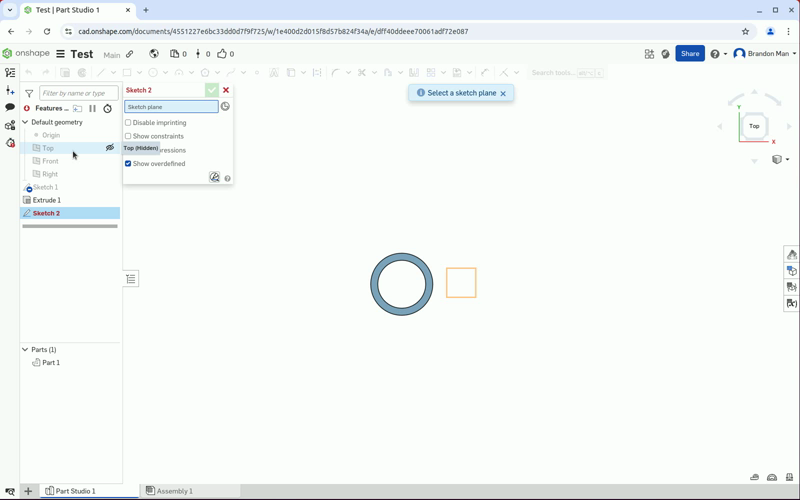
click(73, 150)
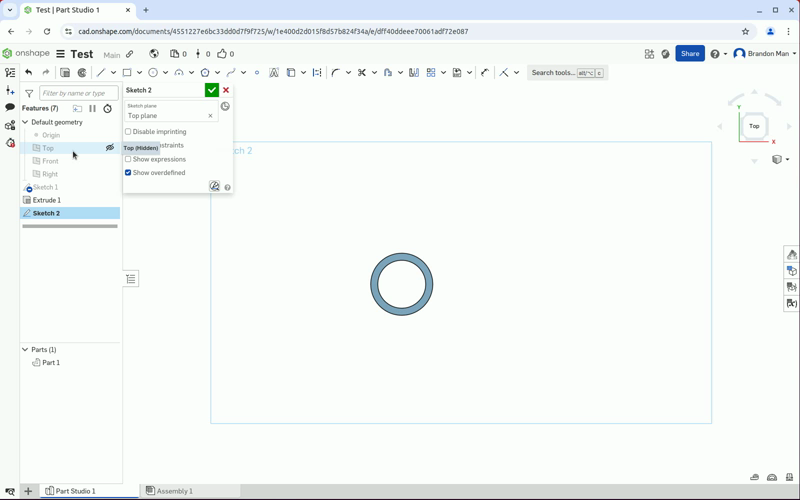
mouse_move(73, 352)
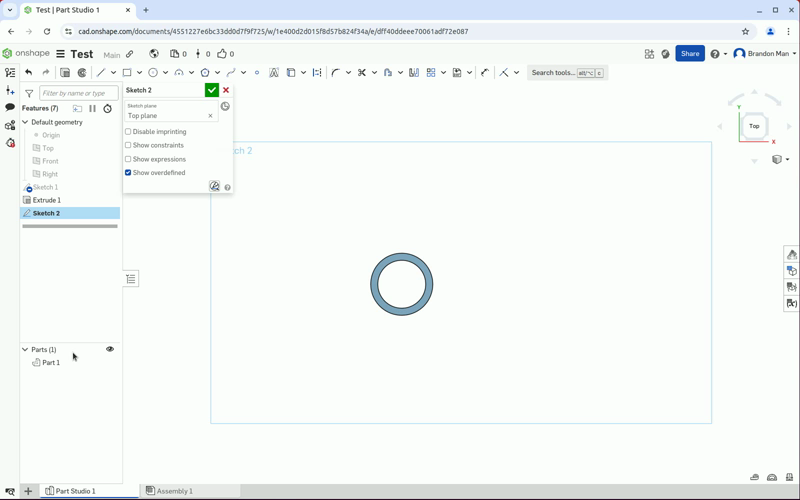
key(y)
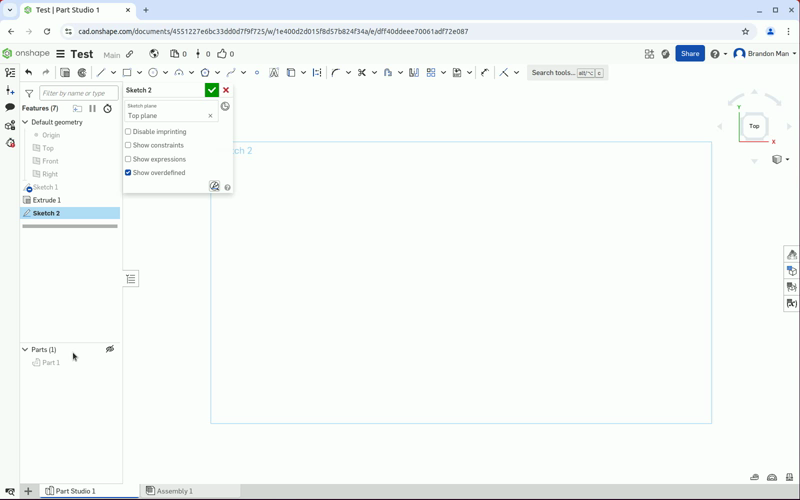
key(l)
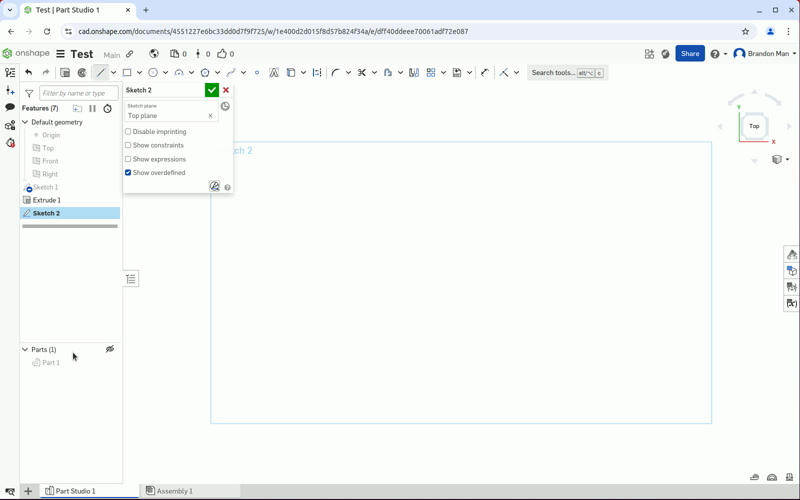
key_down(shift)
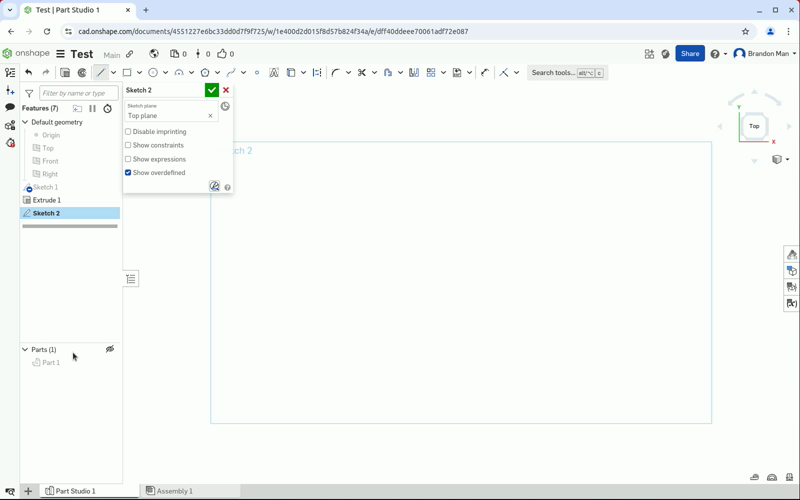
mouse_move(405, 314)
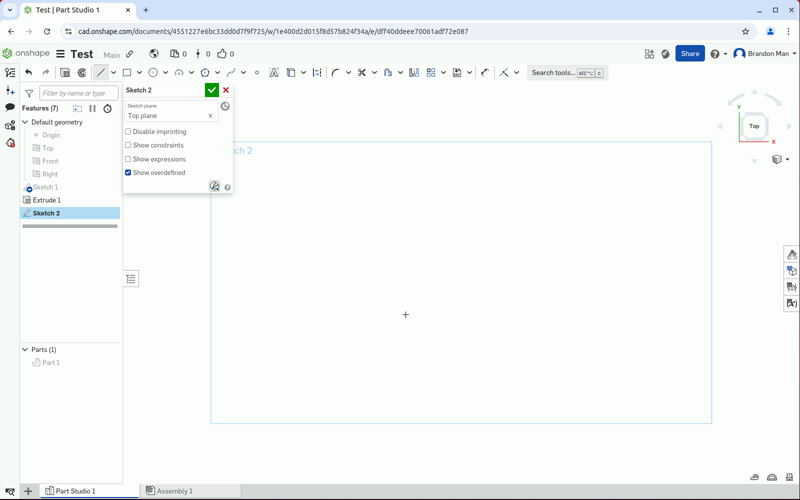
click(405, 314)
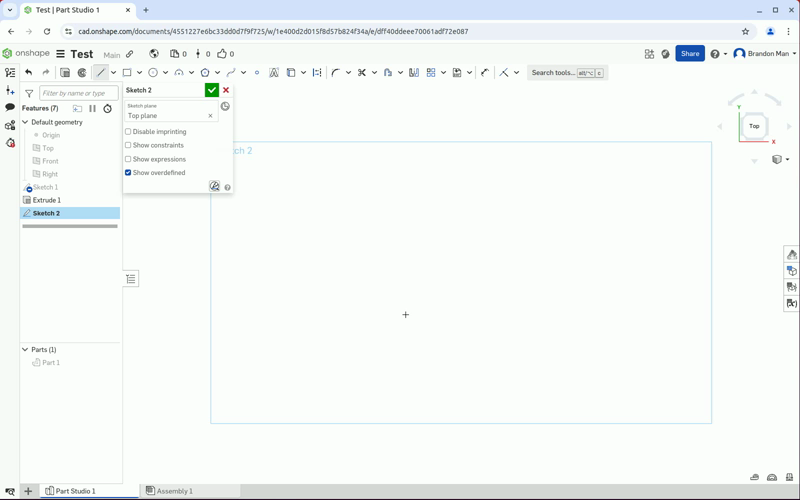
key_up(shift)
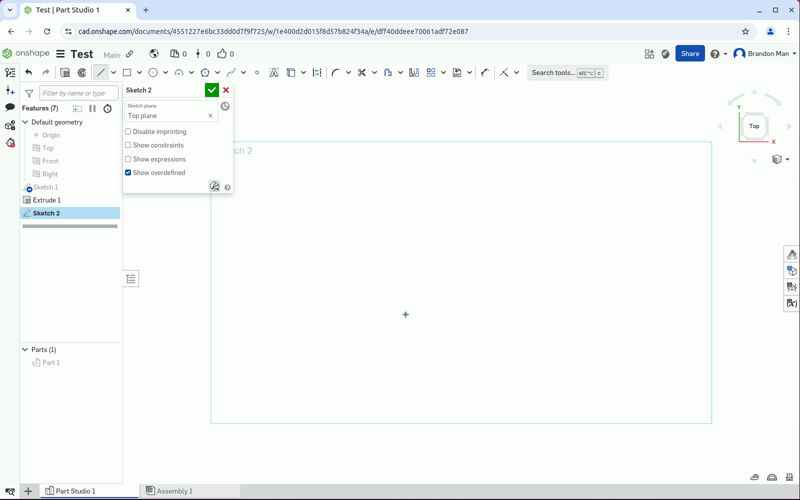
key_down(shift)
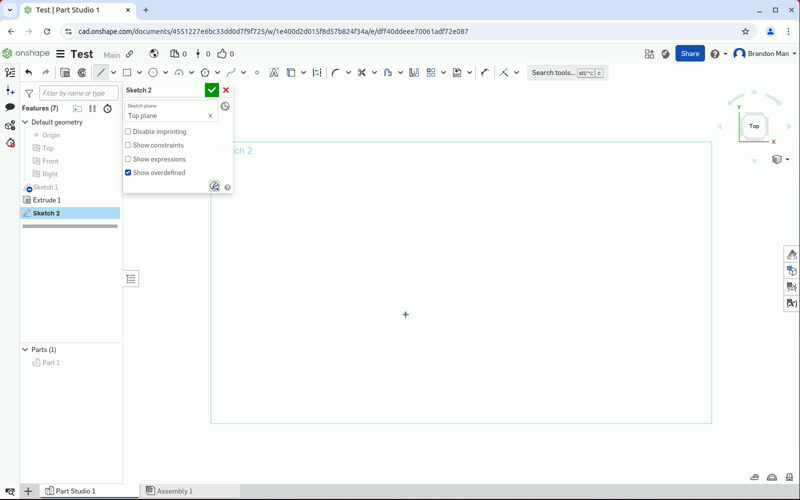
mouse_move(558, 298)
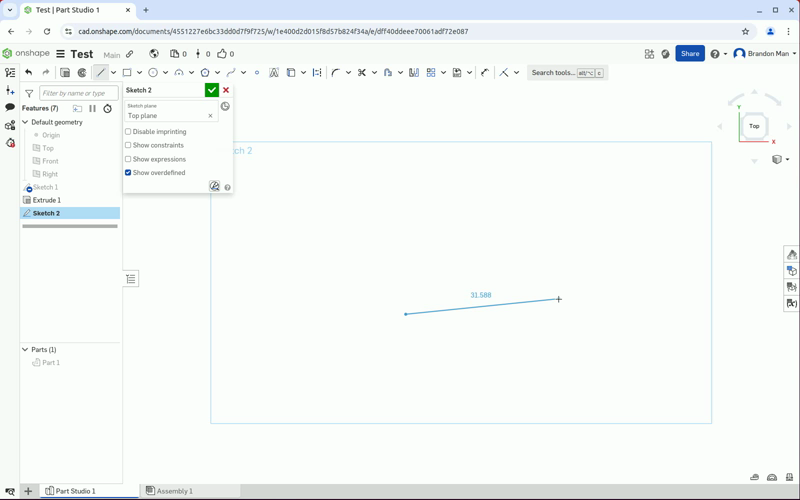
click(558, 298)
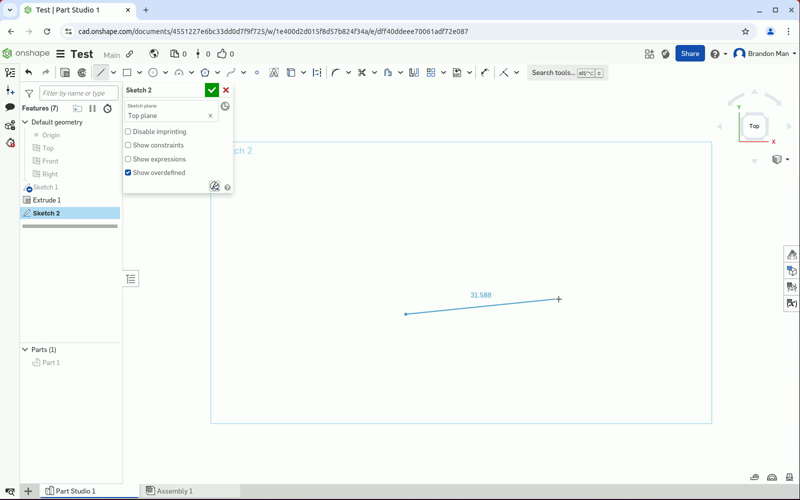
key_up(shift)
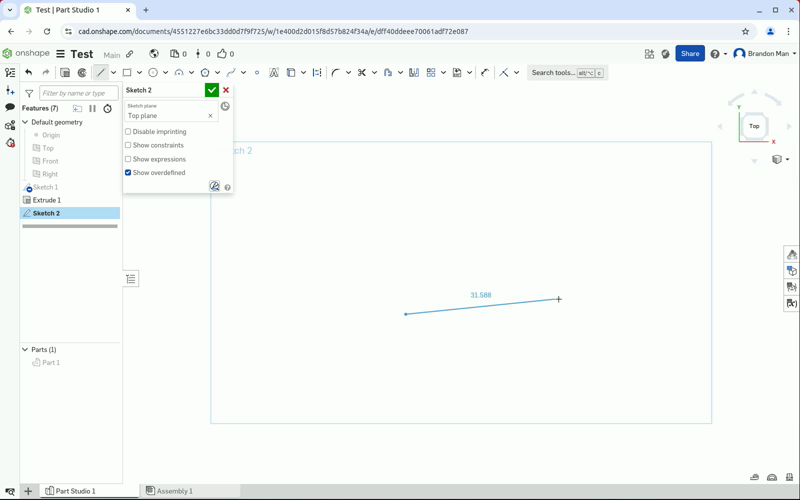
key(esc)
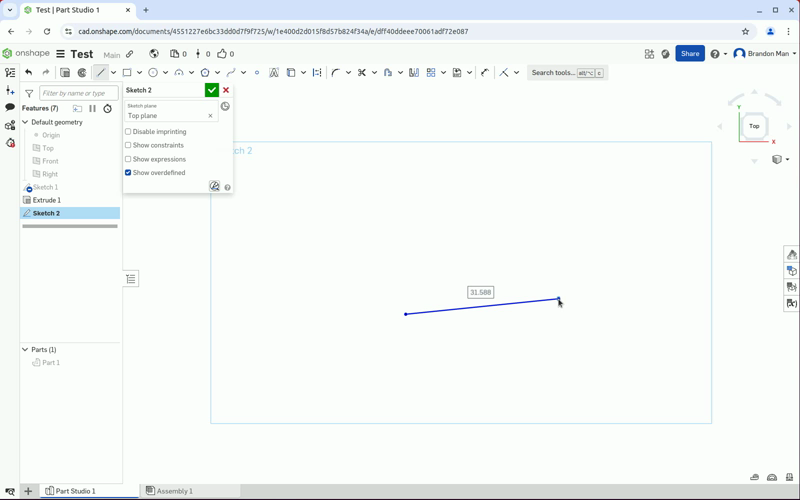
key(a)
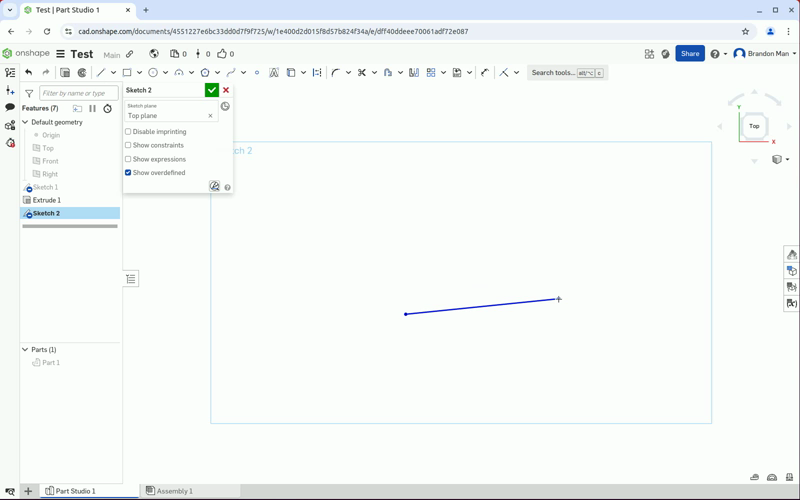
mouse_move(558, 298)
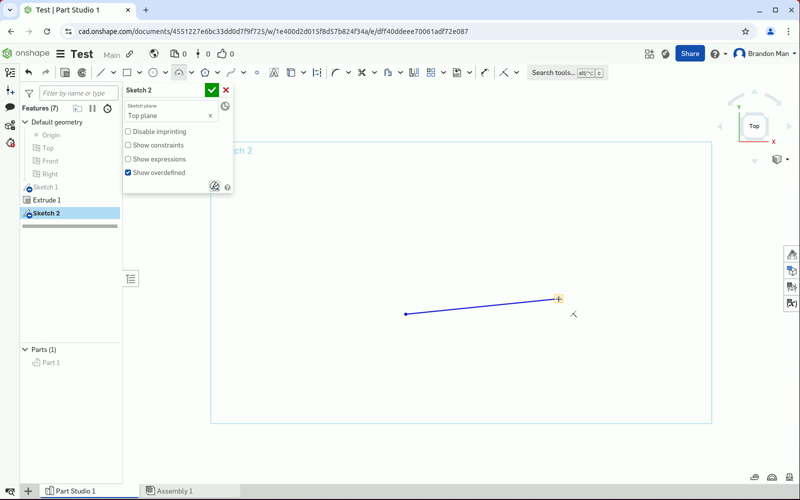
click(558, 298)
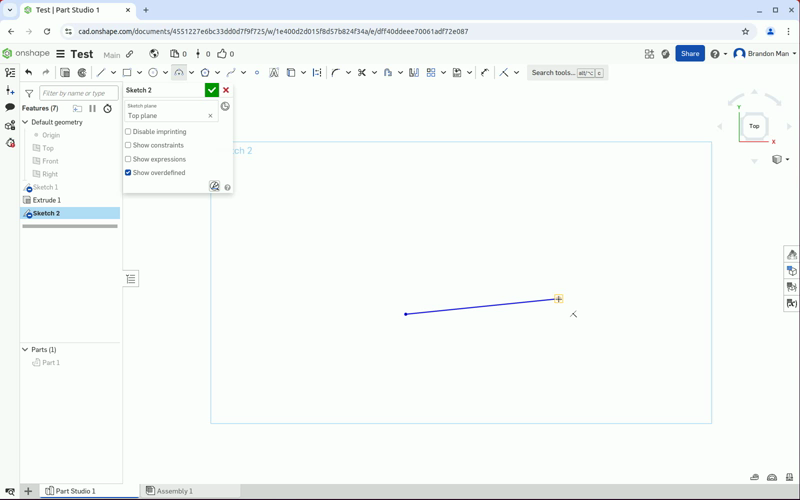
key_down(shift)
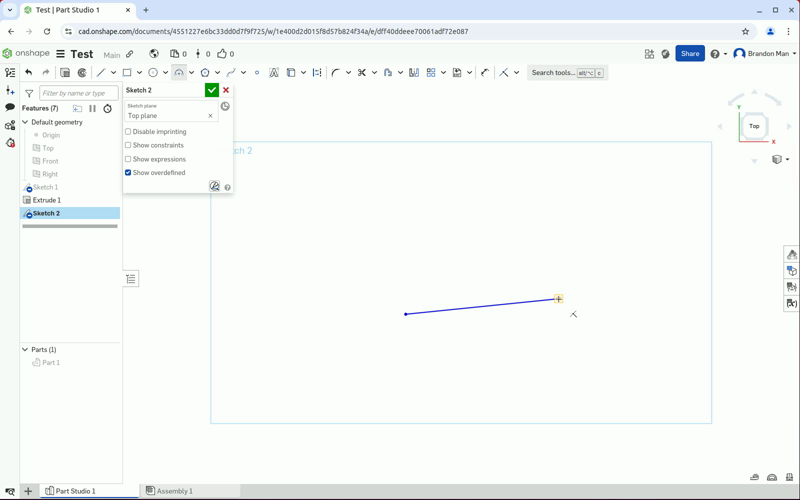
mouse_move(558, 267)
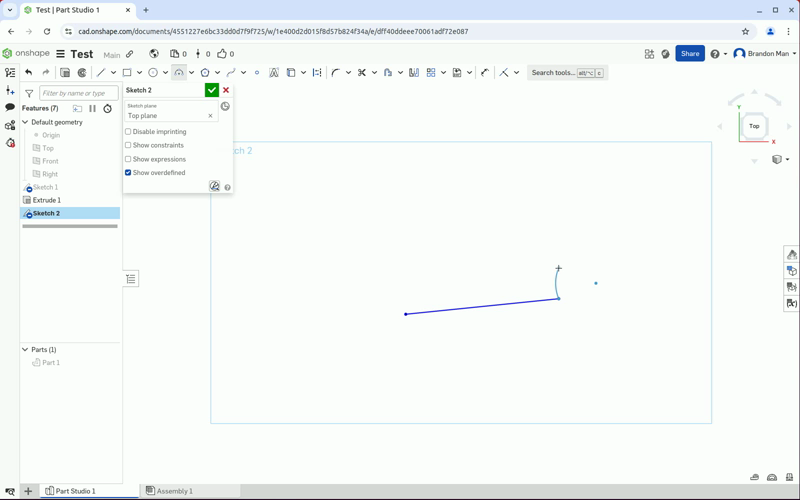
click(558, 267)
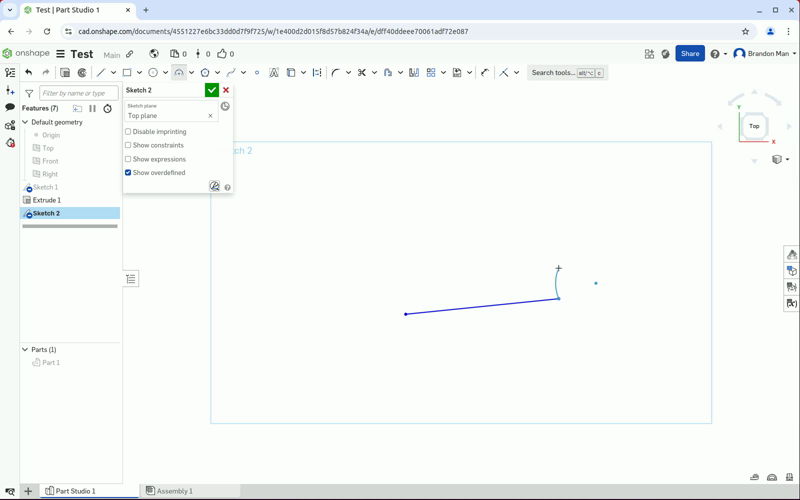
mouse_move(541, 283)
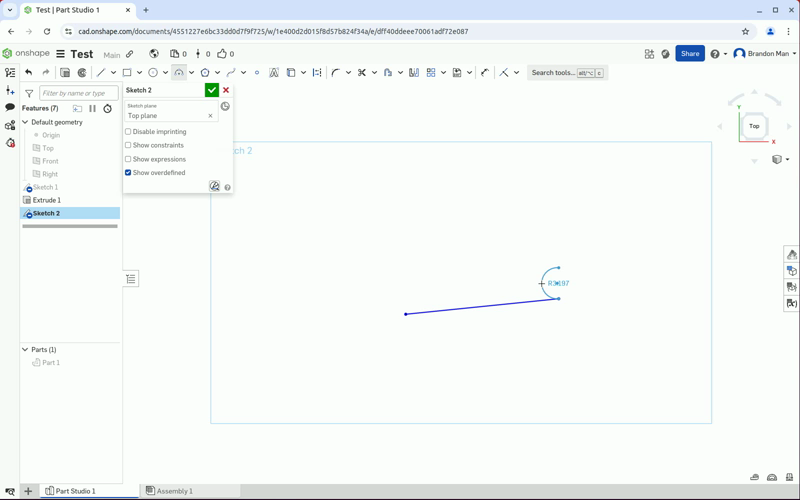
click(541, 283)
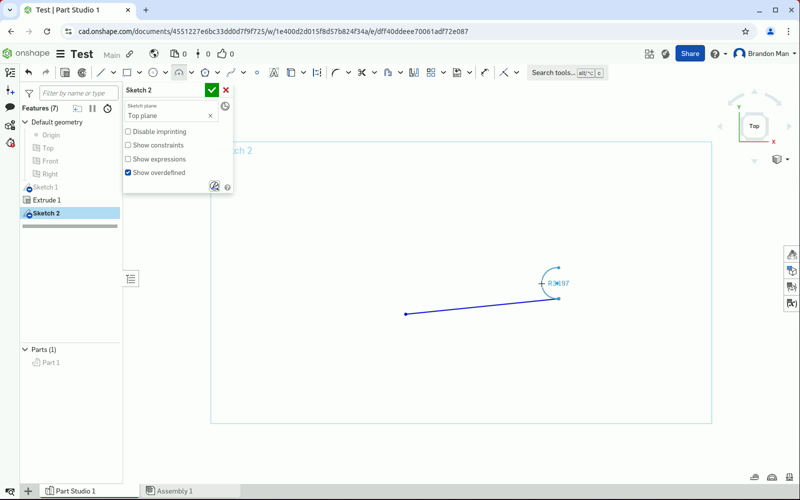
key_up(shift)
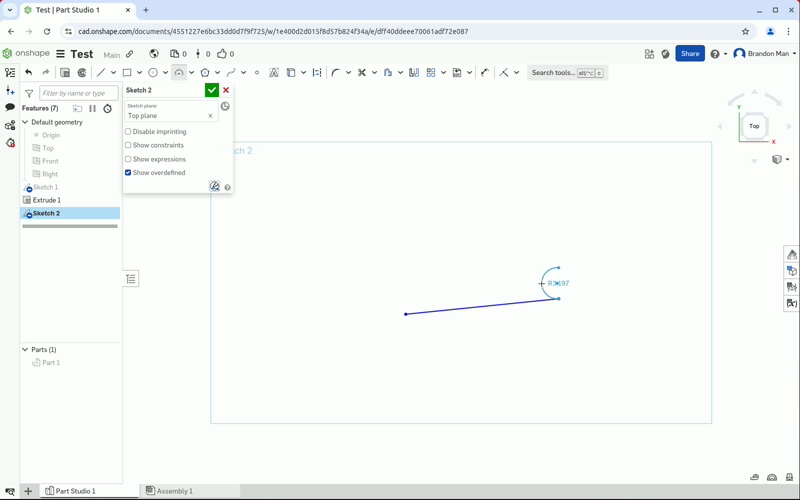
key(esc)
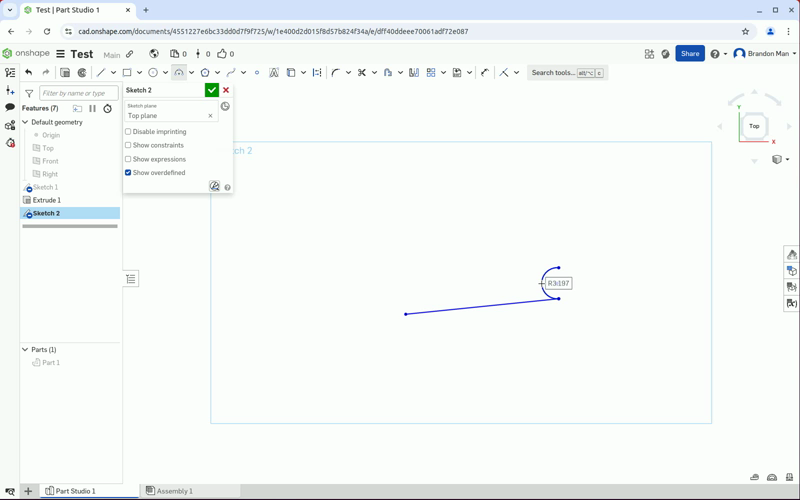
key(l)
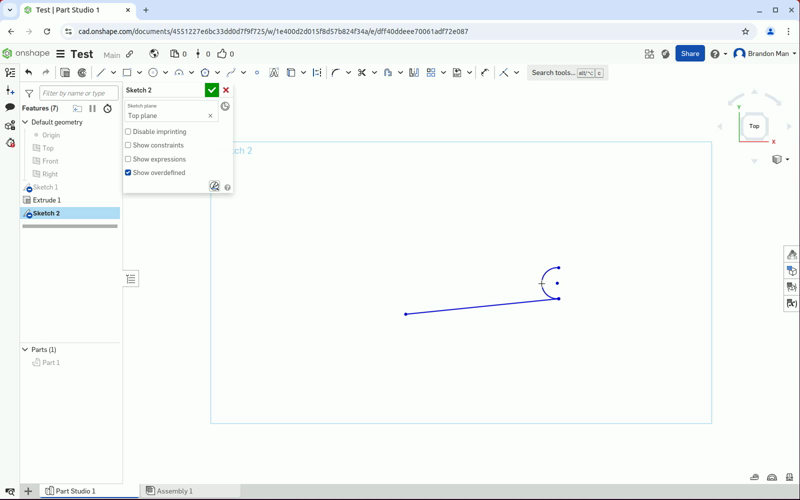
mouse_move(558, 267)
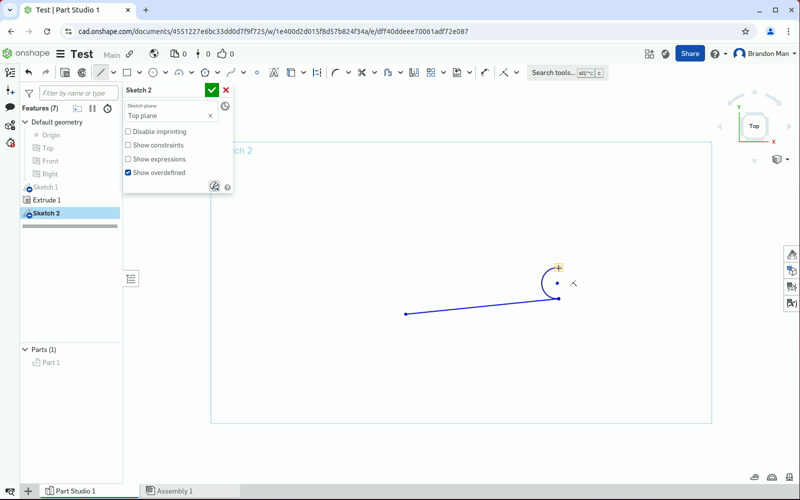
click(558, 267)
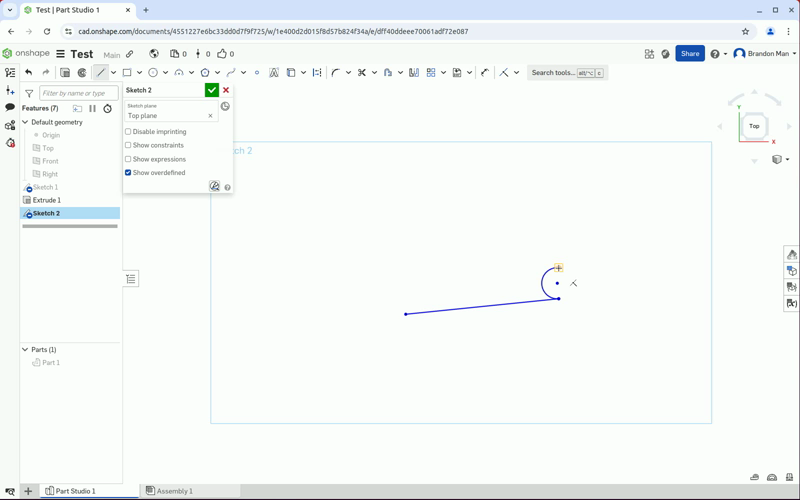
key_down(shift)
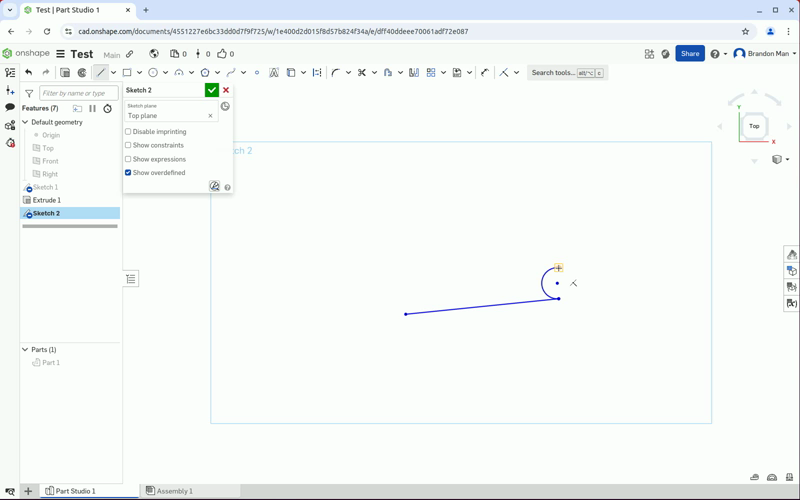
mouse_move(405, 253)
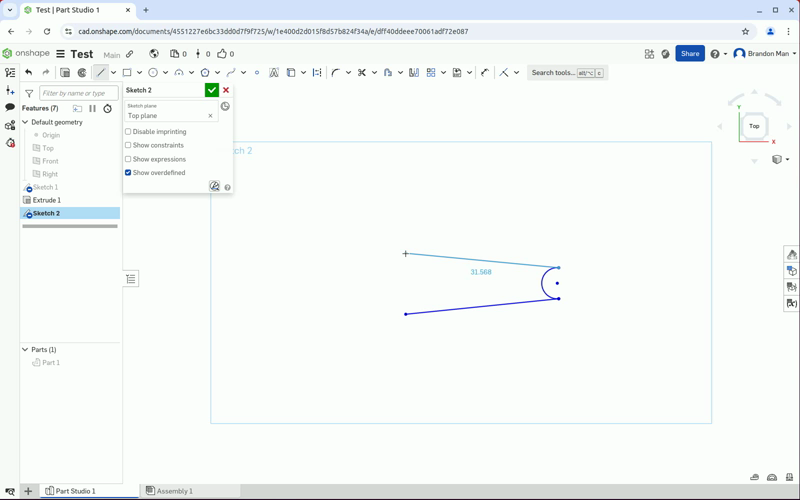
click(405, 253)
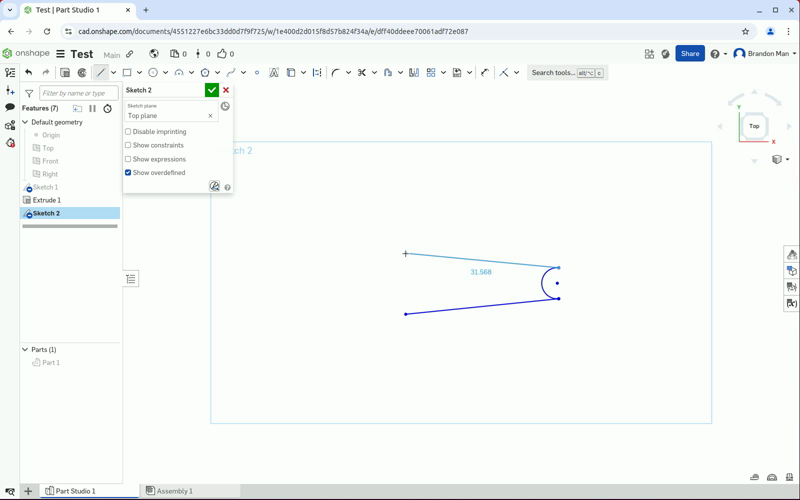
key_up(shift)
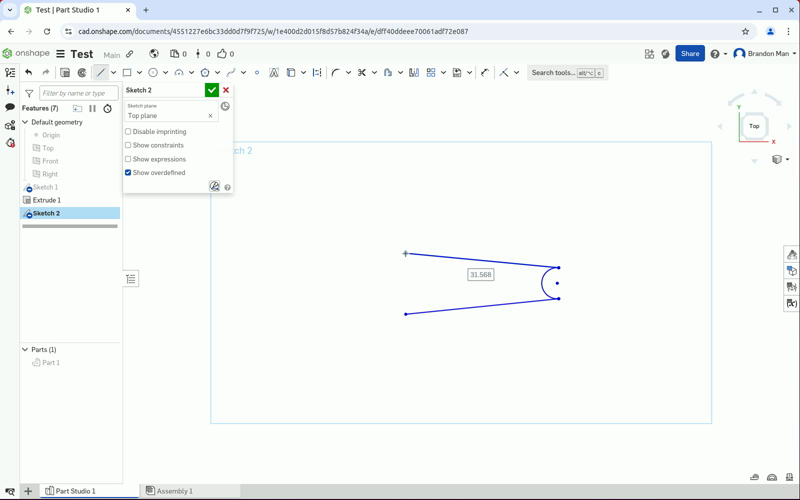
key(esc)
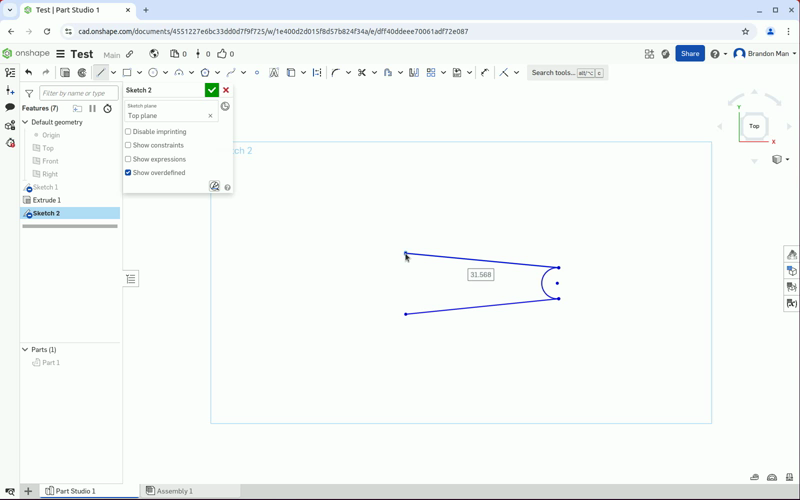
key(a)
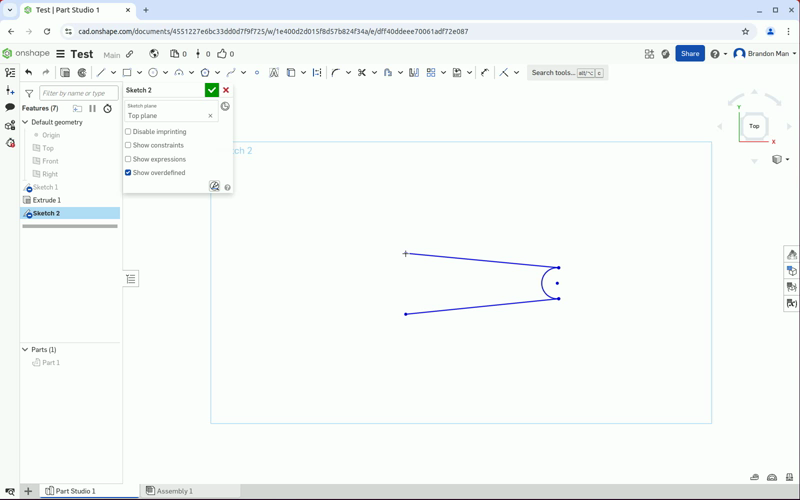
mouse_move(405, 253)
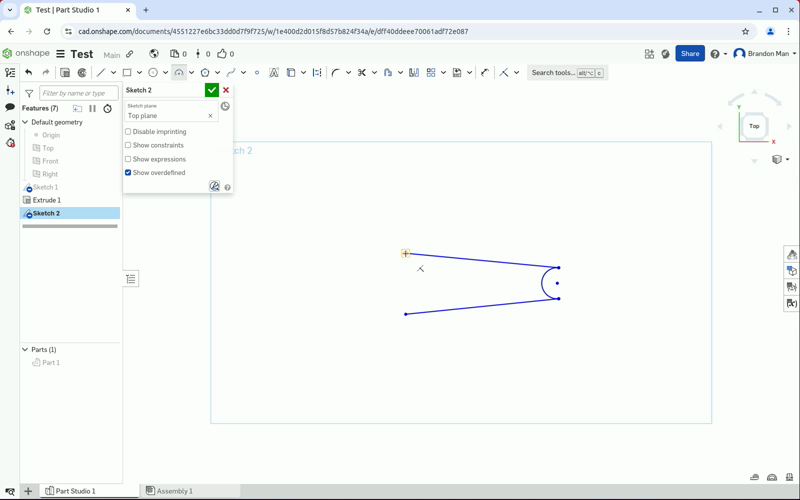
click(405, 253)
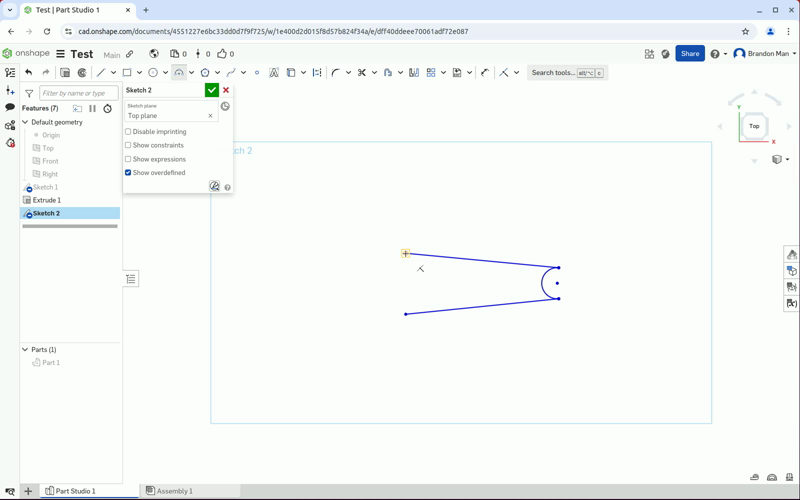
mouse_move(405, 314)
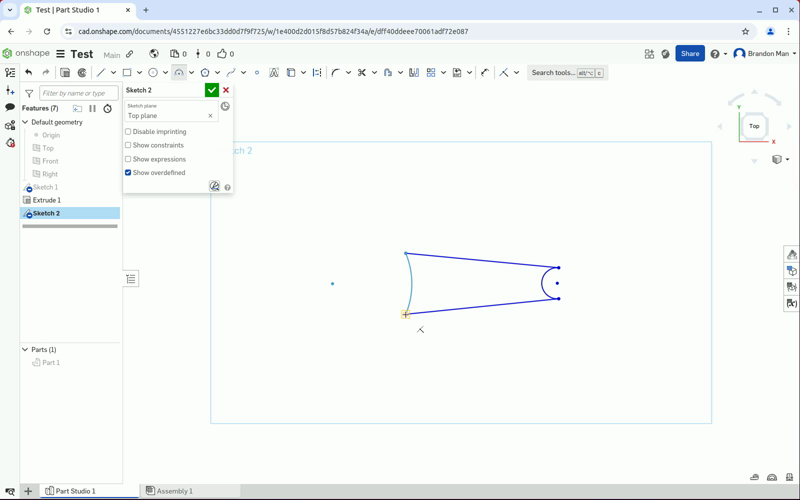
click(405, 314)
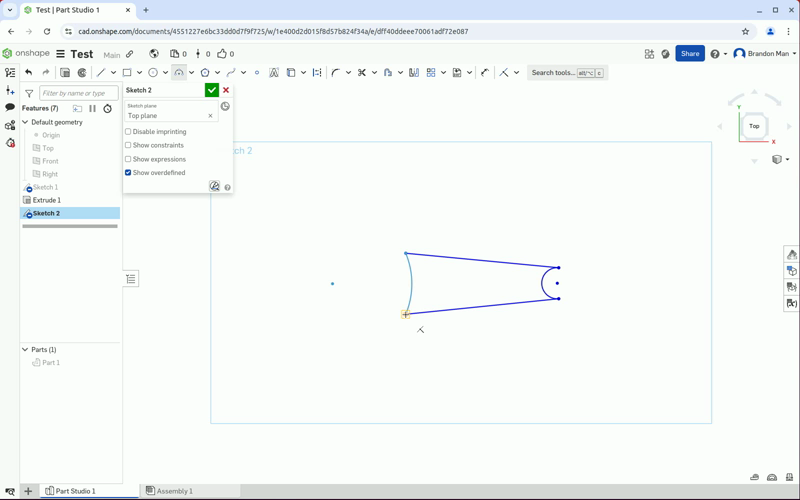
key_down(shift)
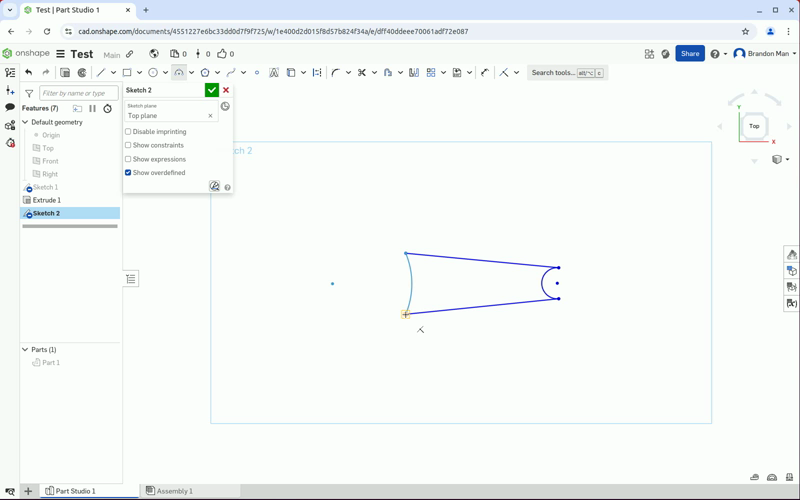
mouse_move(433, 283)
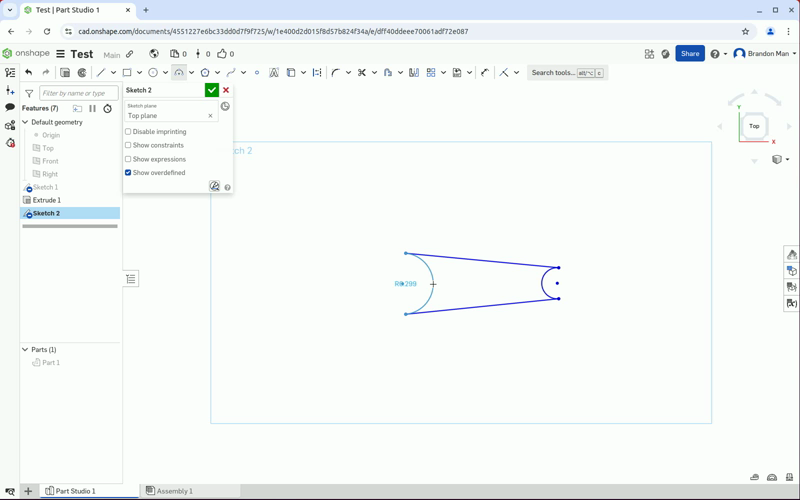
click(433, 283)
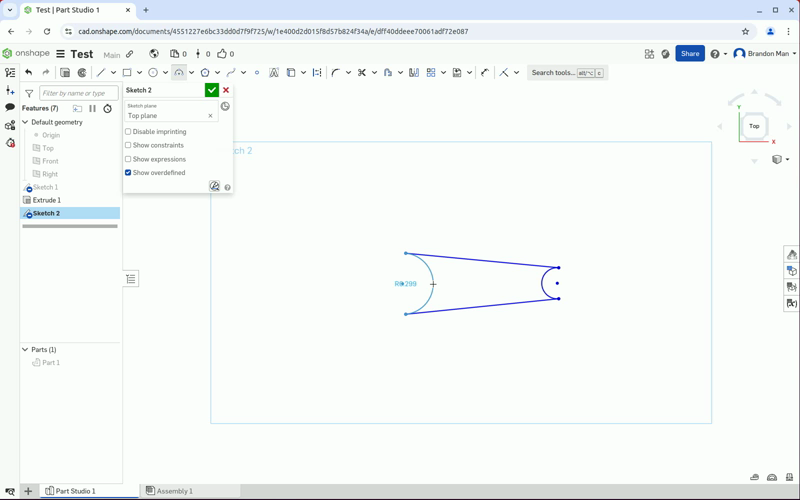
key_up(shift)
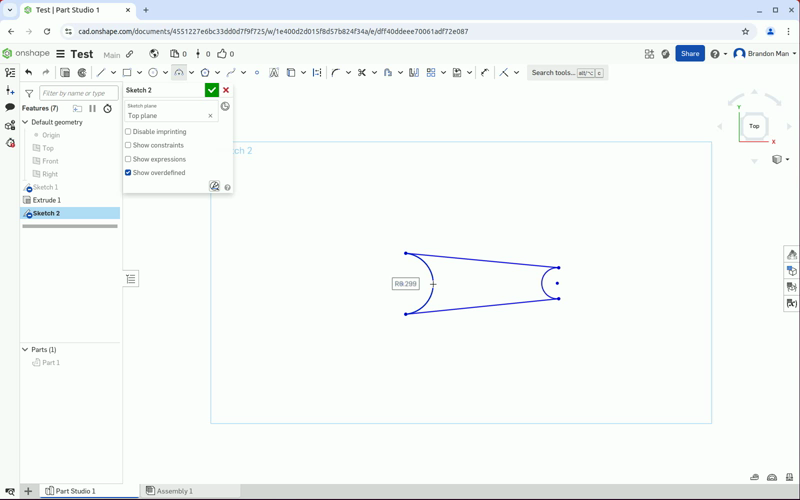
key(esc)
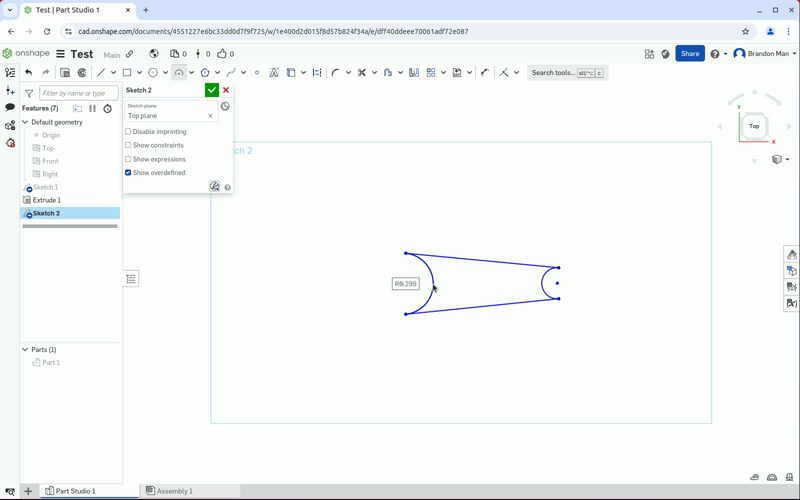
key(l)
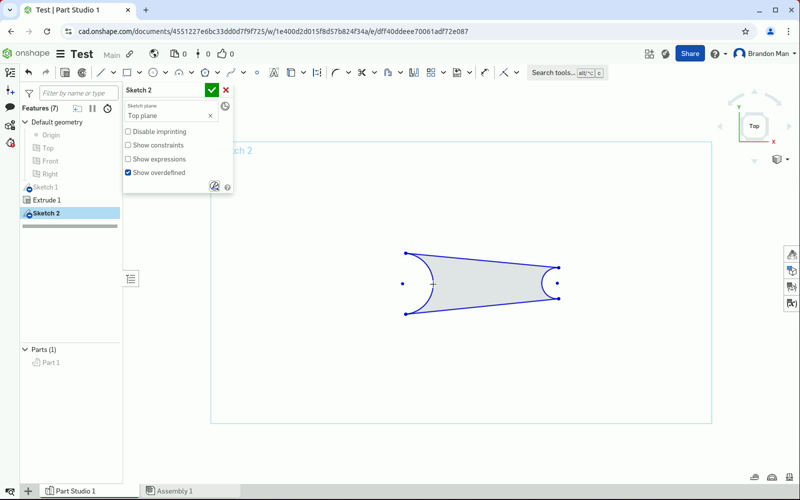
key_down(shift)
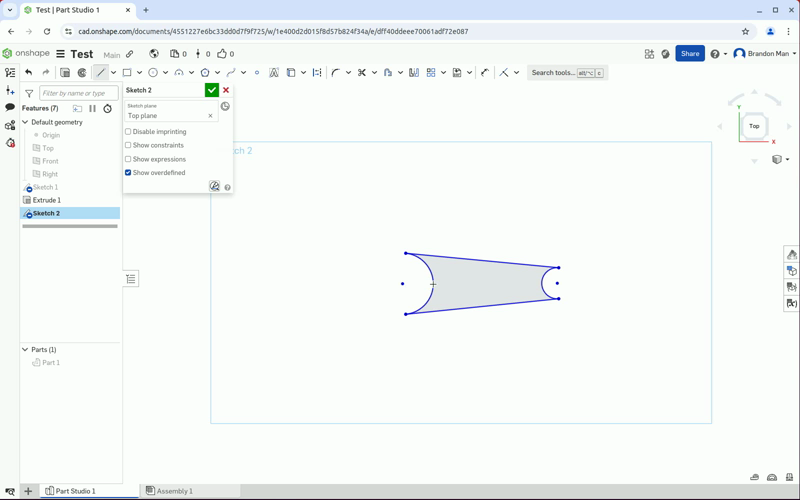
mouse_move(452, 290)
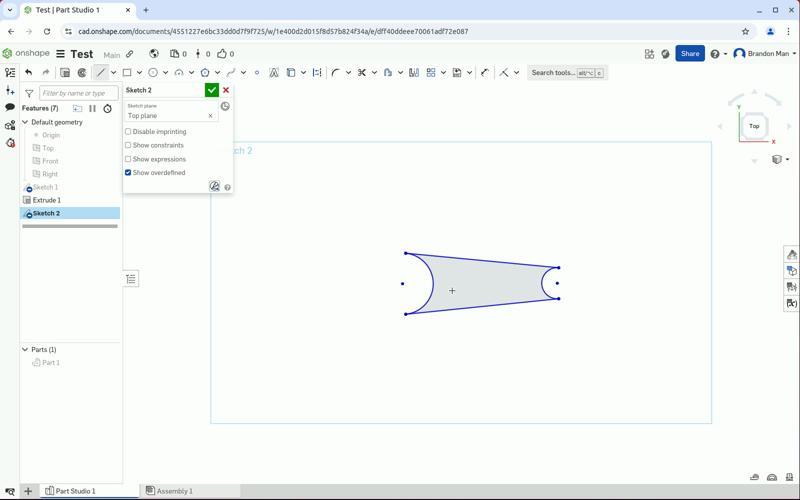
click(452, 290)
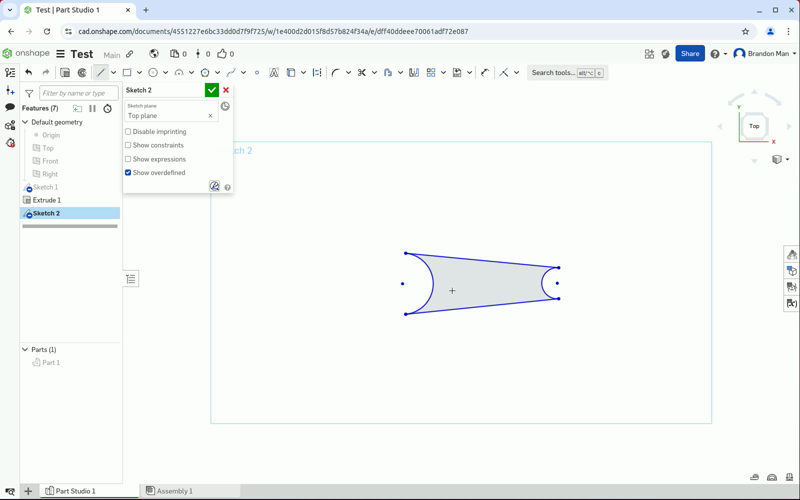
key_up(shift)
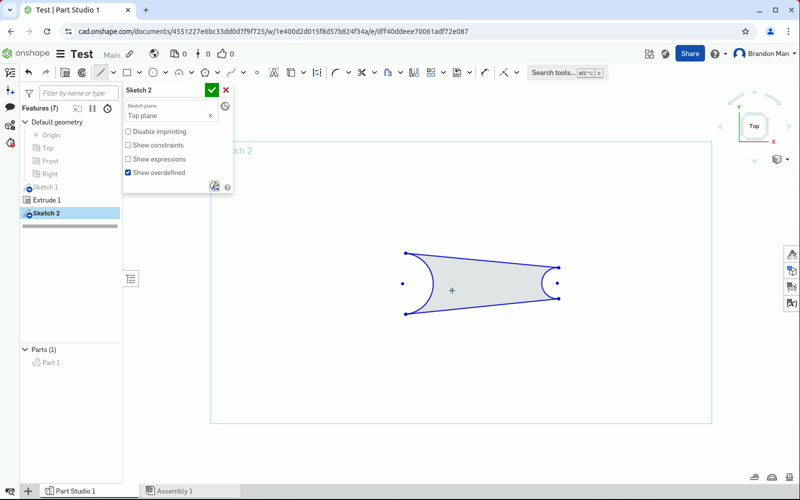
key_down(shift)
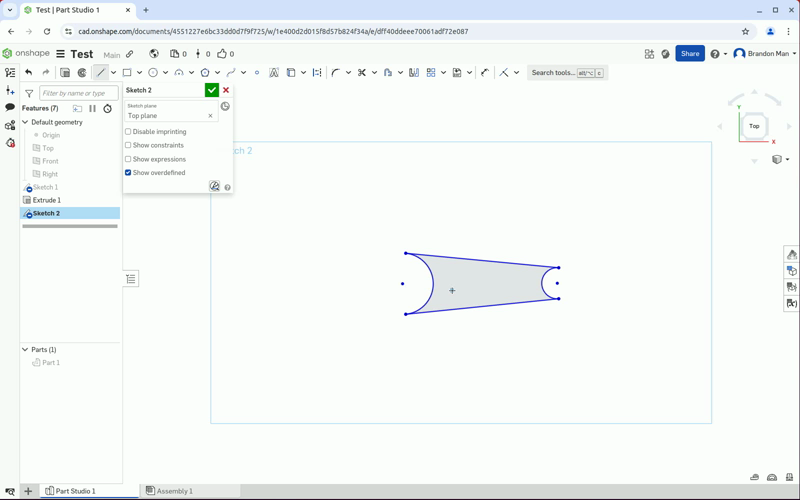
mouse_move(513, 290)
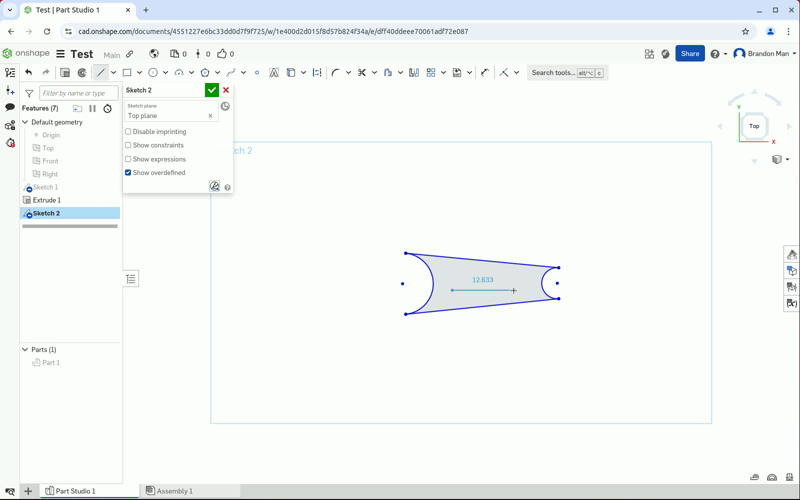
click(513, 290)
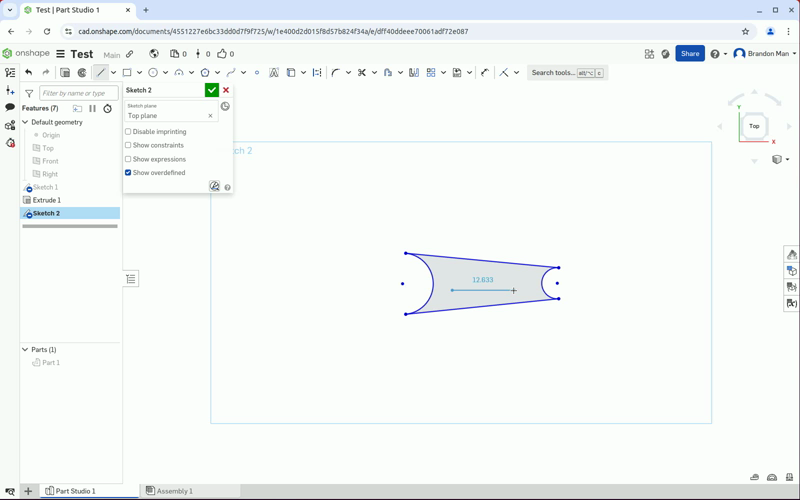
key_up(shift)
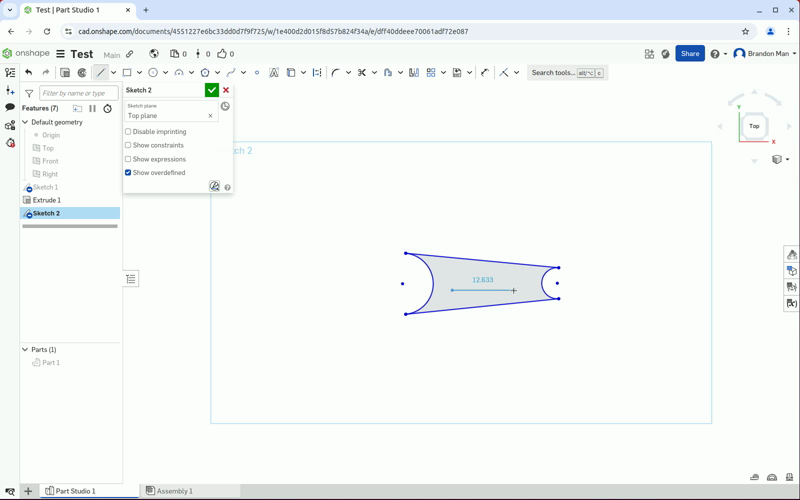
key(esc)
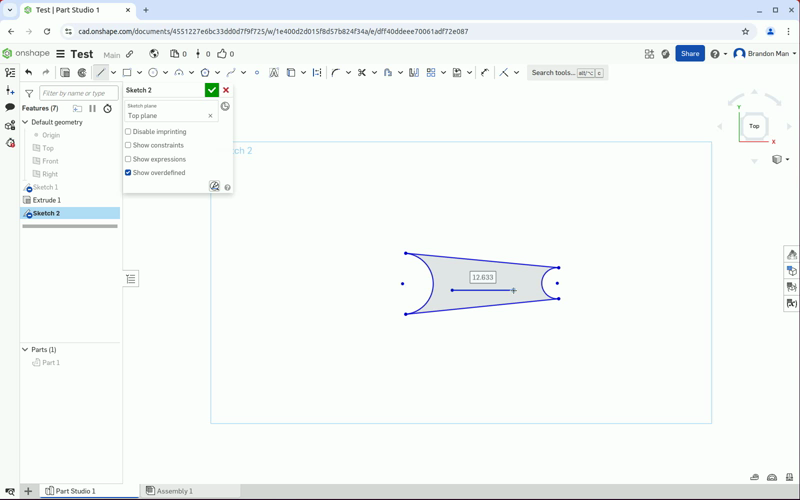
key(a)
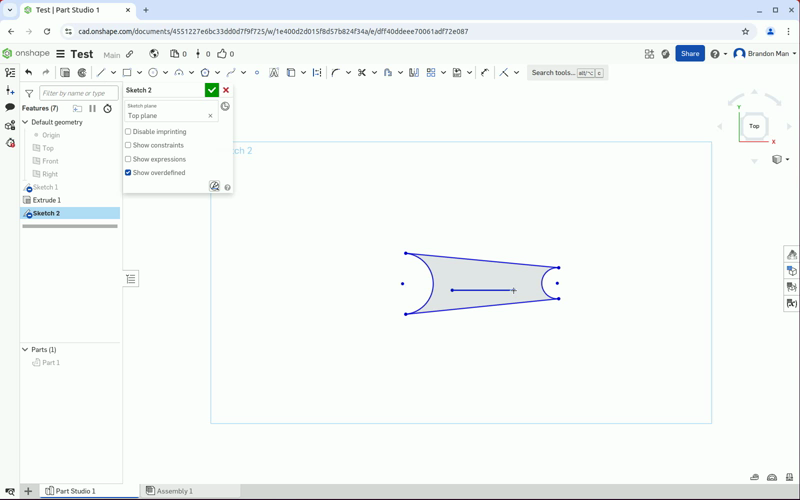
mouse_move(513, 290)
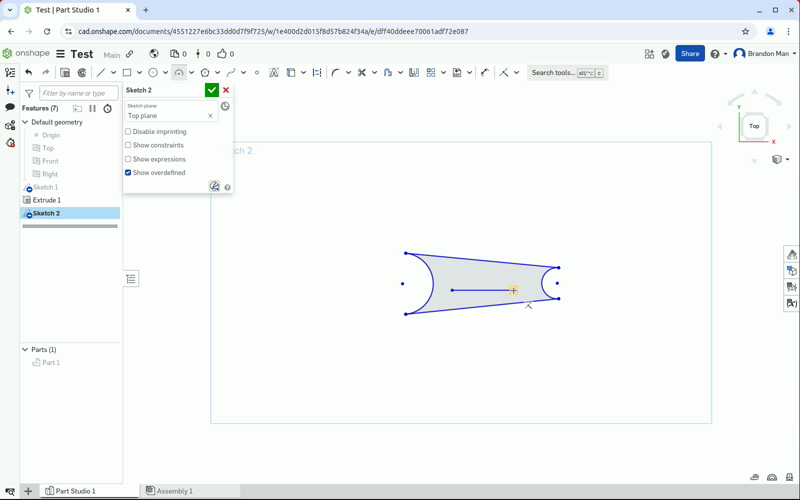
click(513, 290)
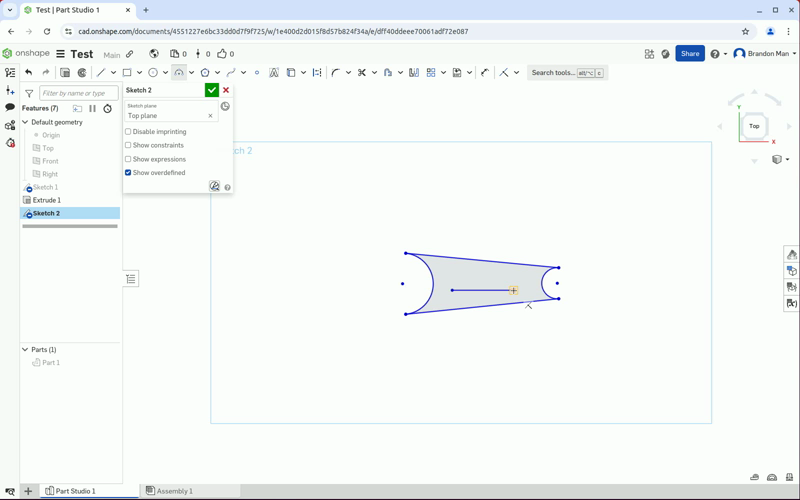
key_down(shift)
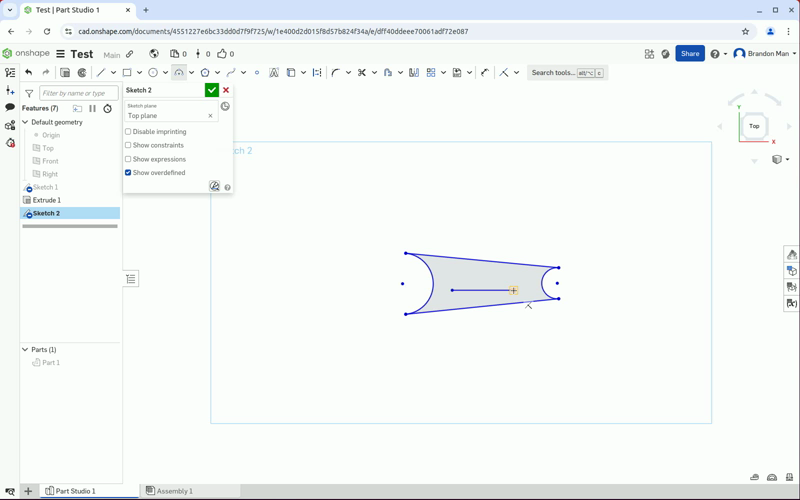
mouse_move(513, 276)
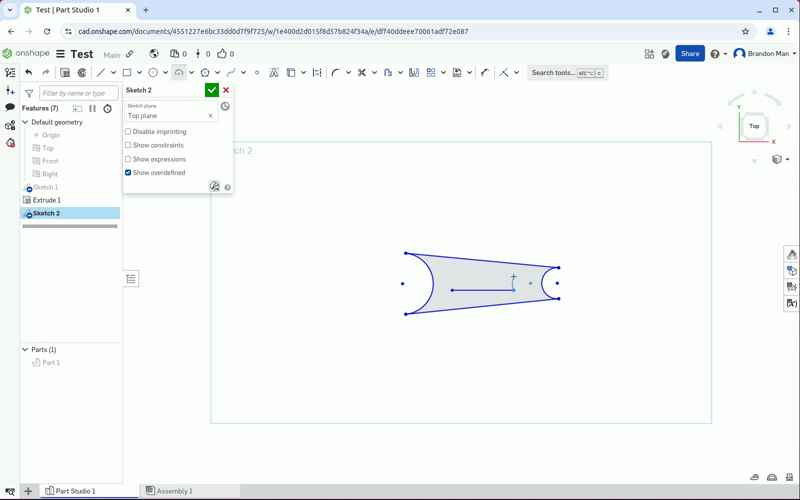
click(513, 276)
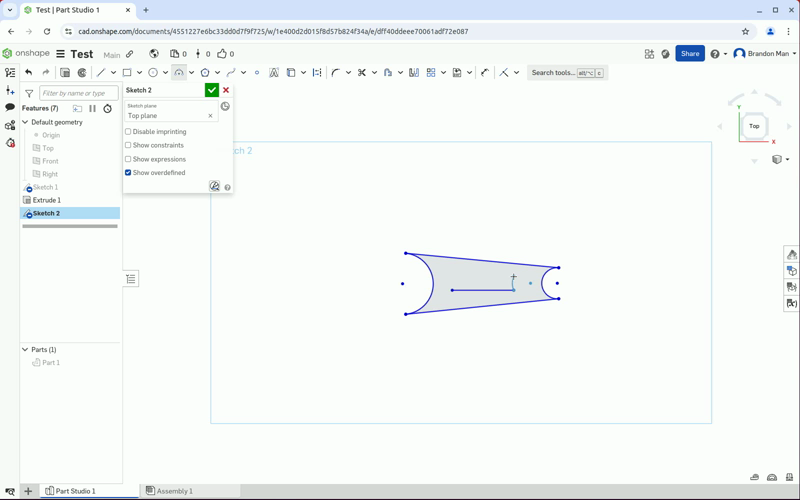
mouse_move(521, 283)
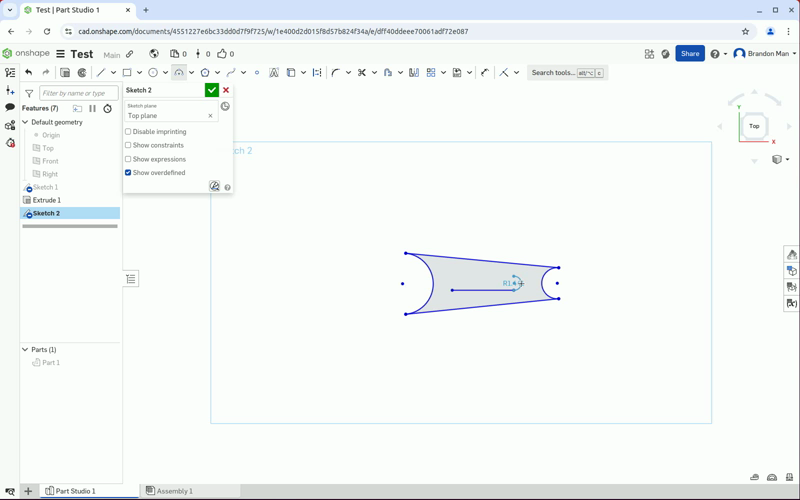
click(521, 283)
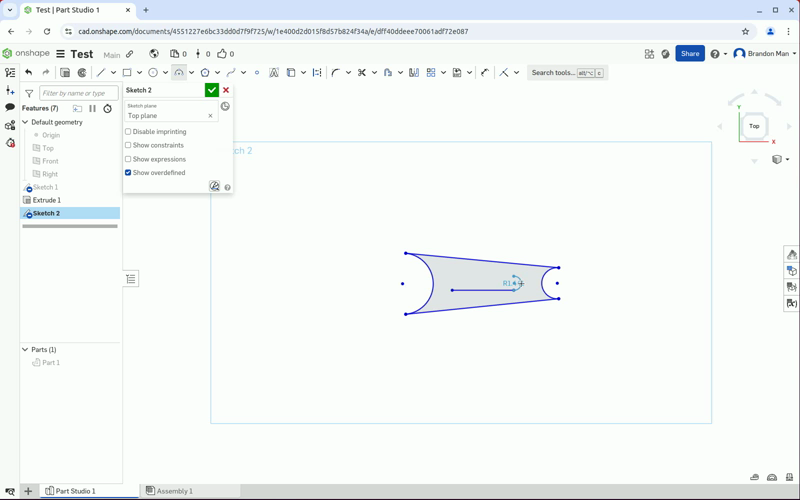
key_up(shift)
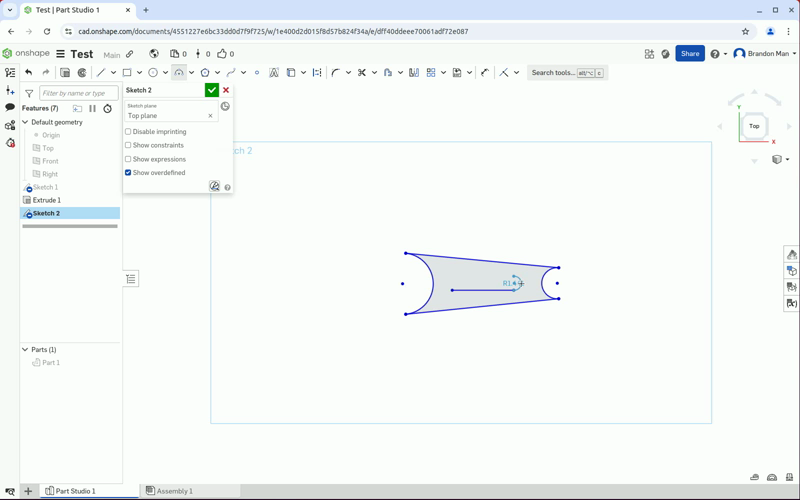
key(esc)
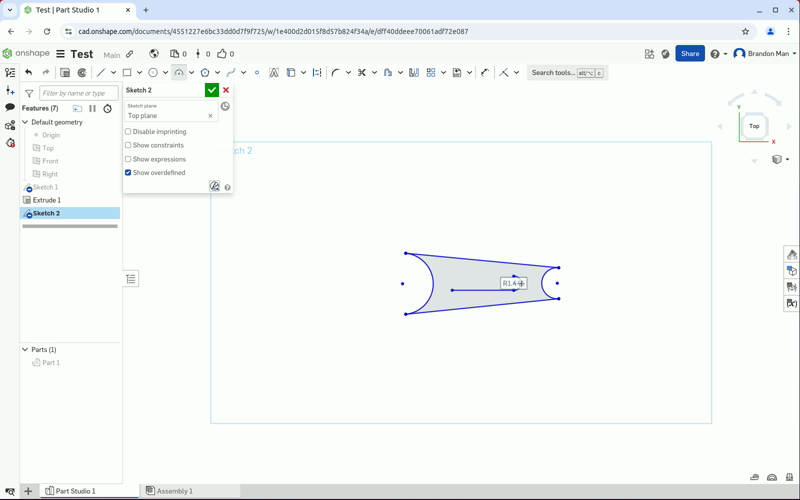
key(l)
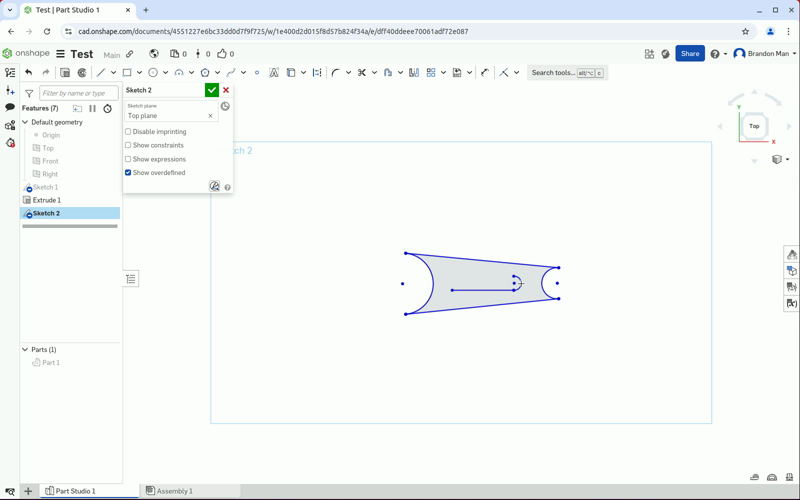
mouse_move(513, 276)
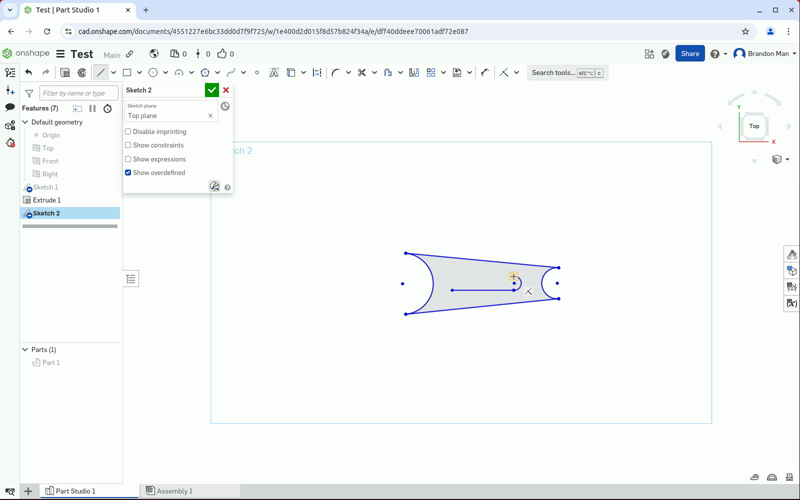
click(513, 276)
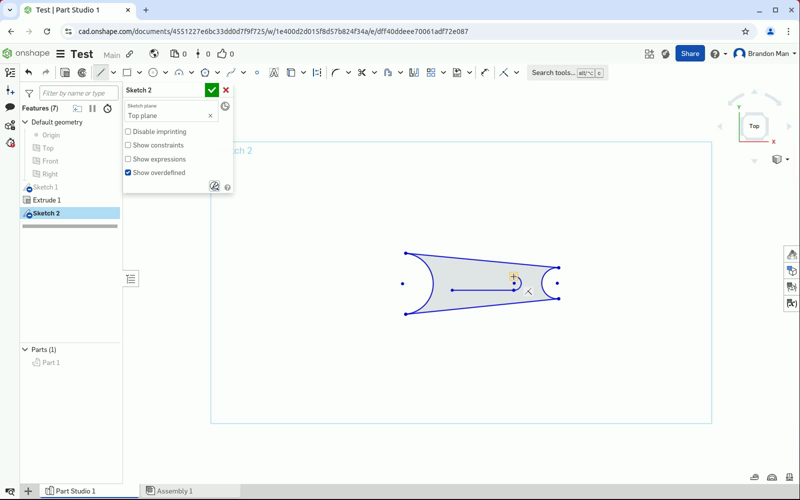
key_down(shift)
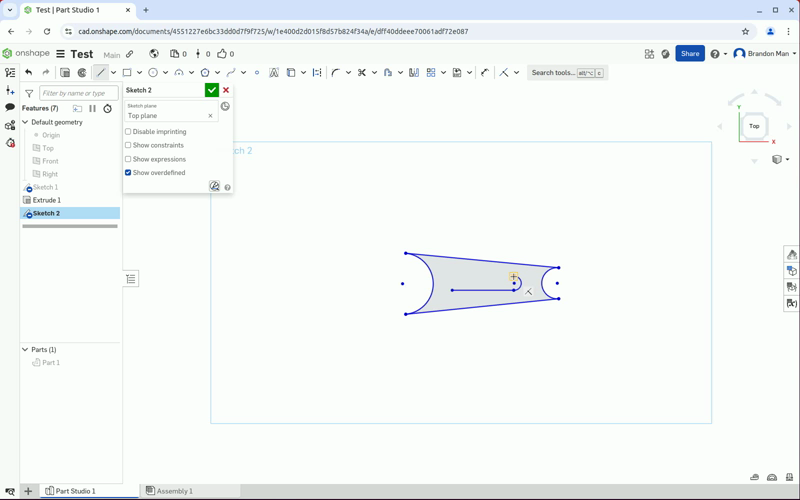
mouse_move(452, 276)
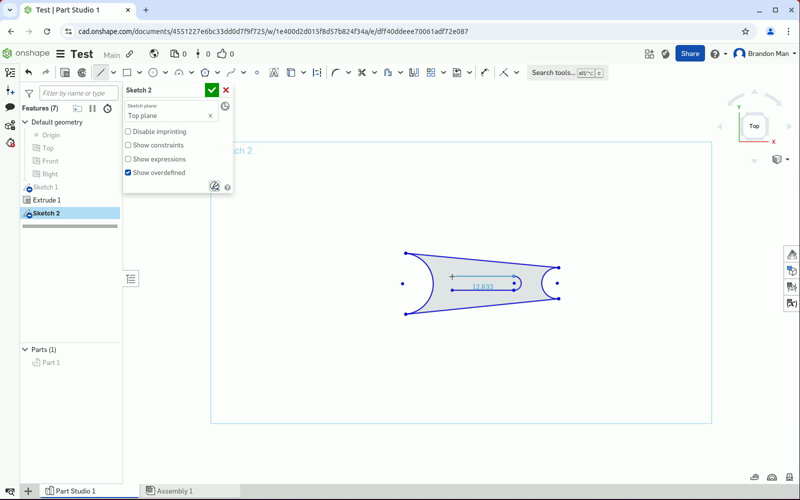
click(452, 276)
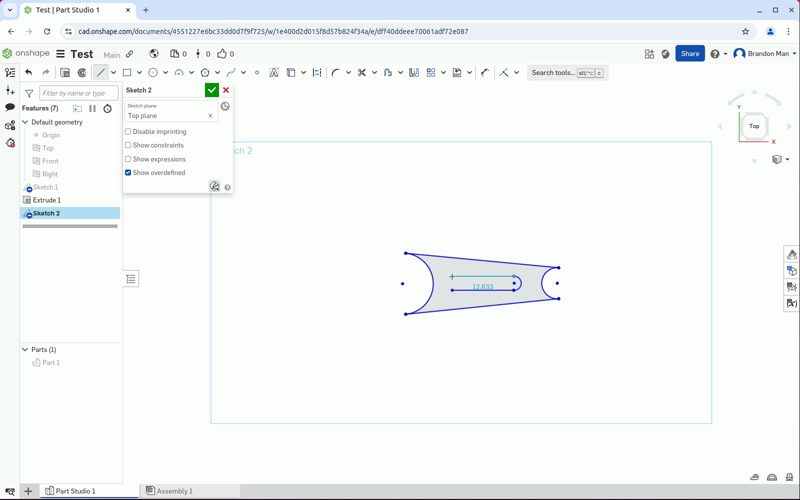
key_up(shift)
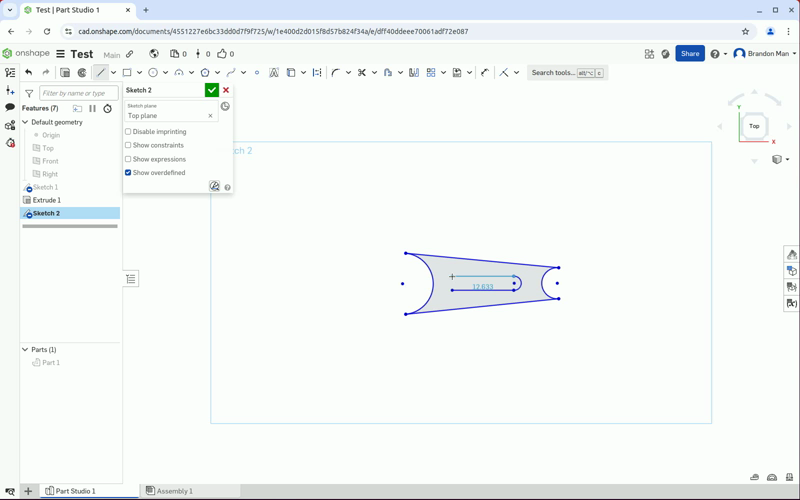
key(esc)
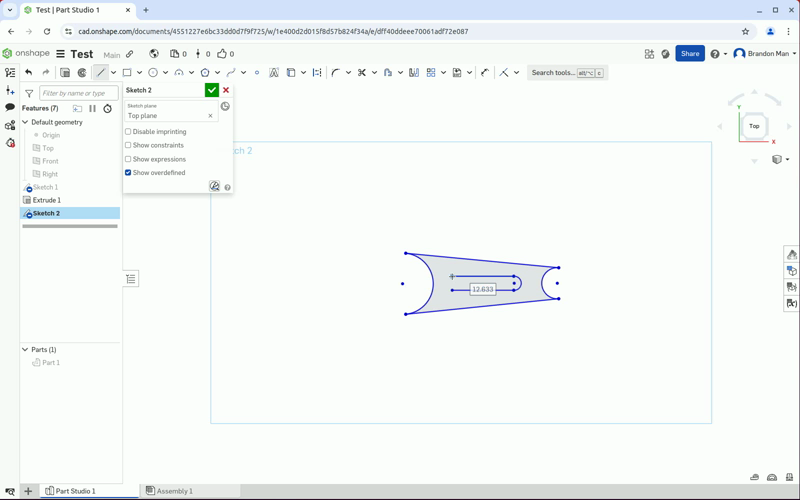
key(a)
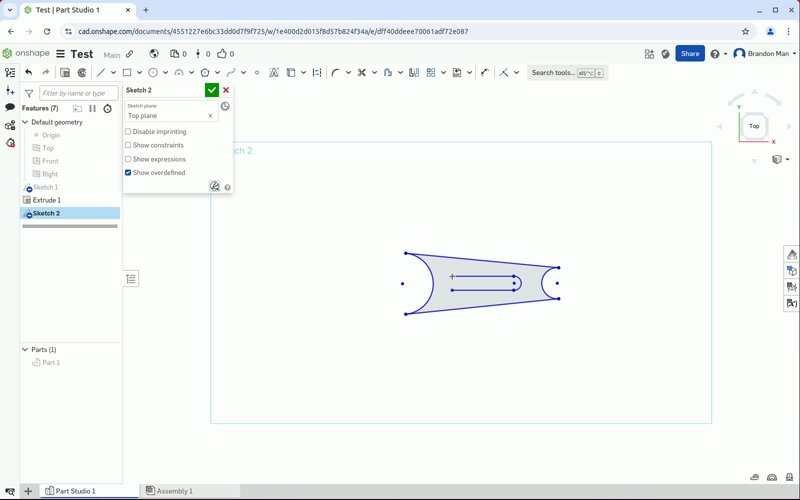
mouse_move(452, 276)
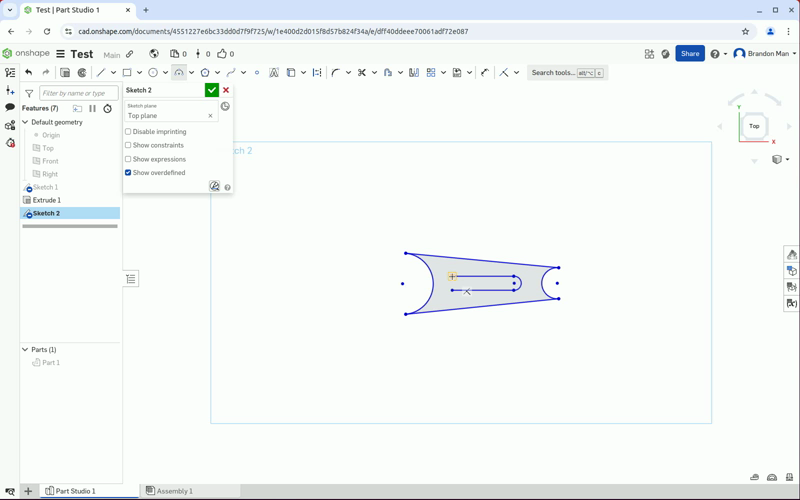
click(452, 276)
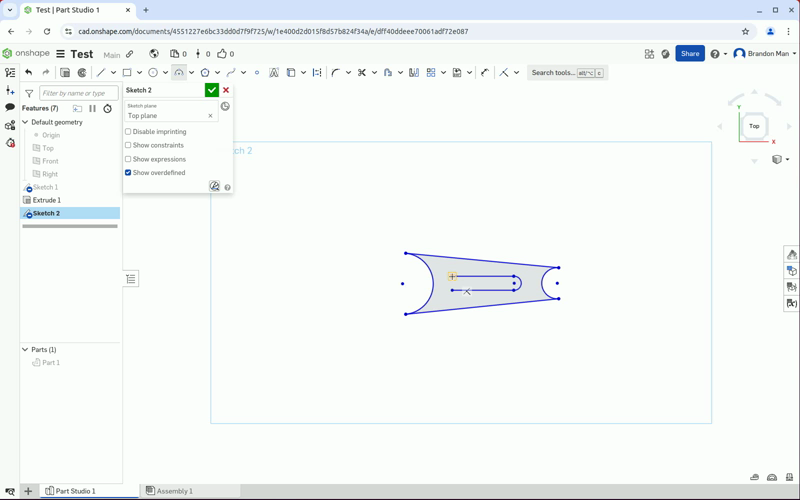
mouse_move(452, 290)
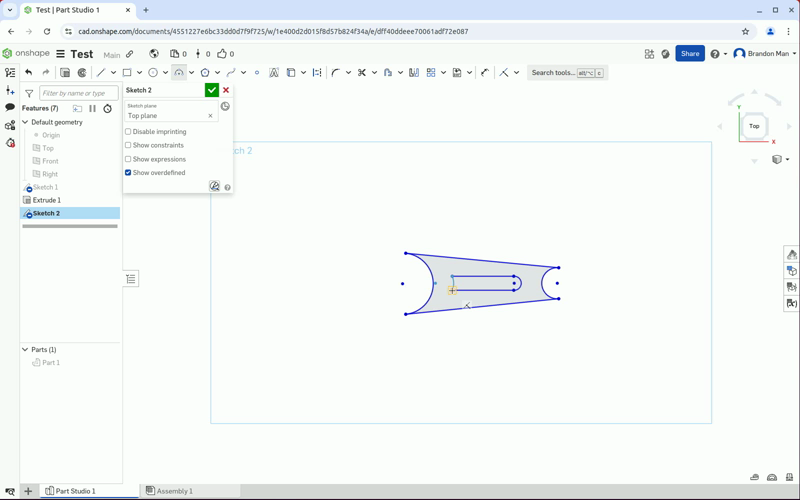
click(452, 290)
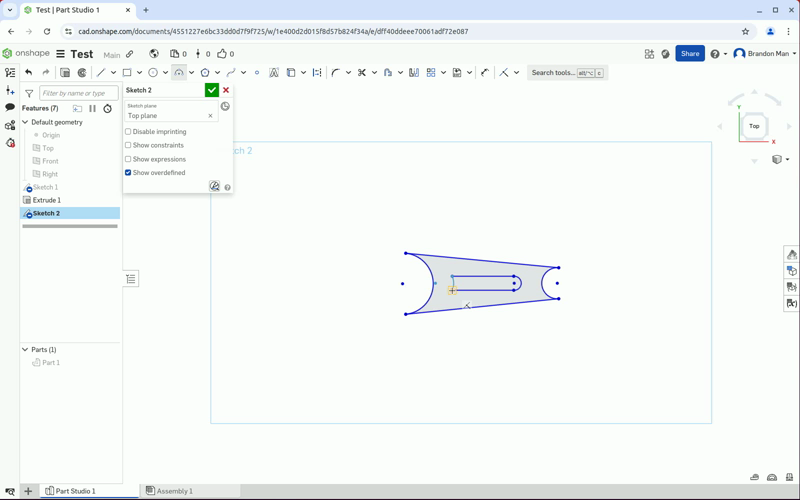
key_down(shift)
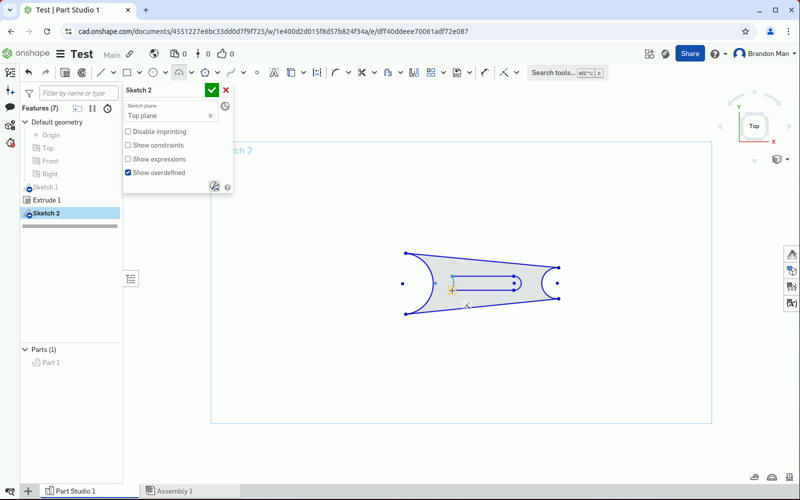
mouse_move(445, 283)
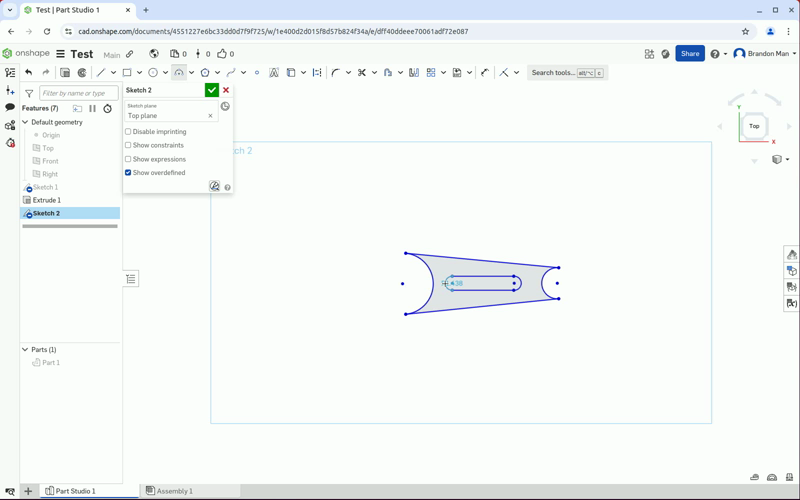
click(445, 283)
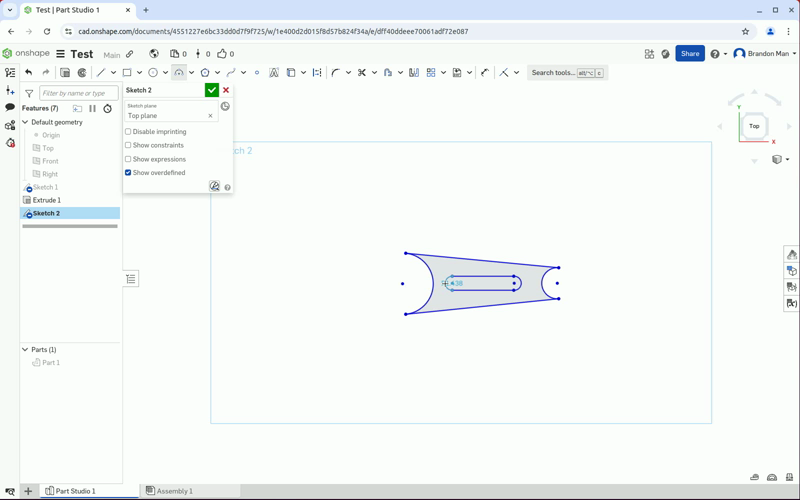
key_up(shift)
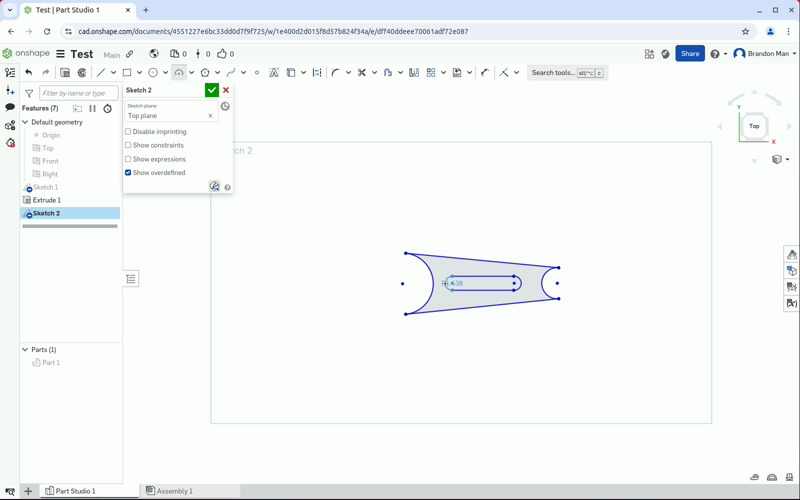
key(esc)
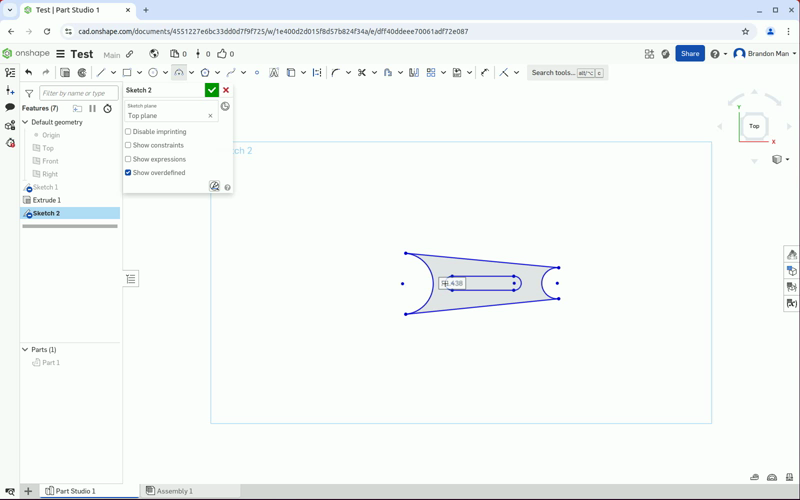
mouse_move(432, 263)
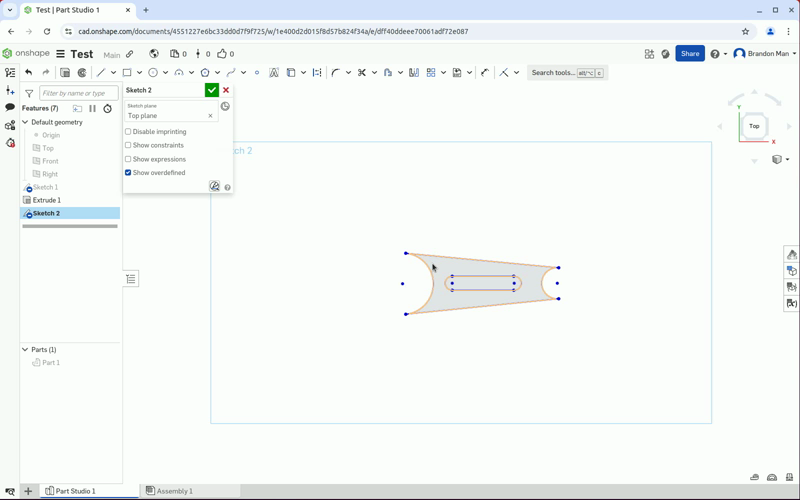
click(432, 263)
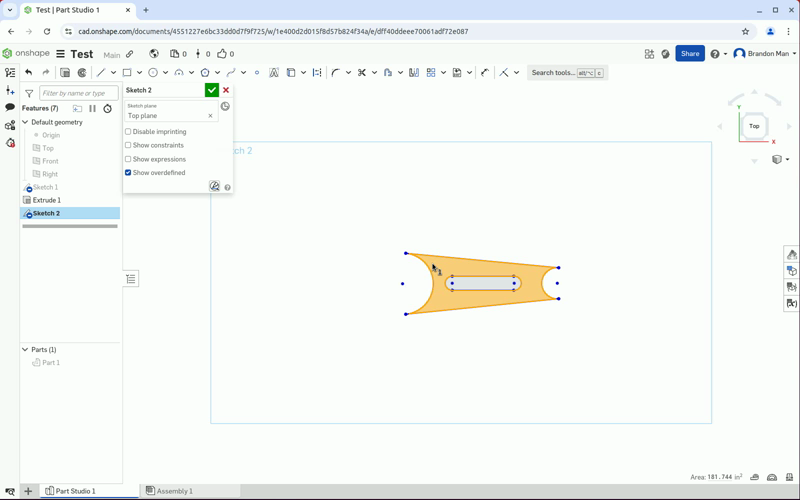
mouse_move(73, 352)
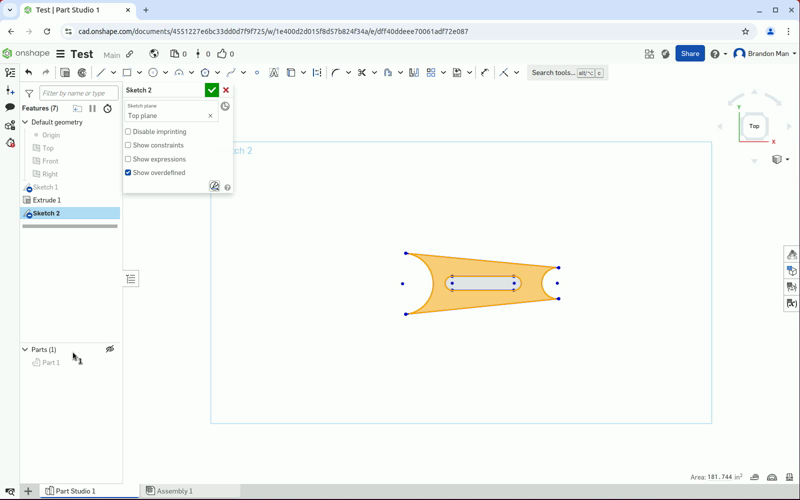
key(shift+y)
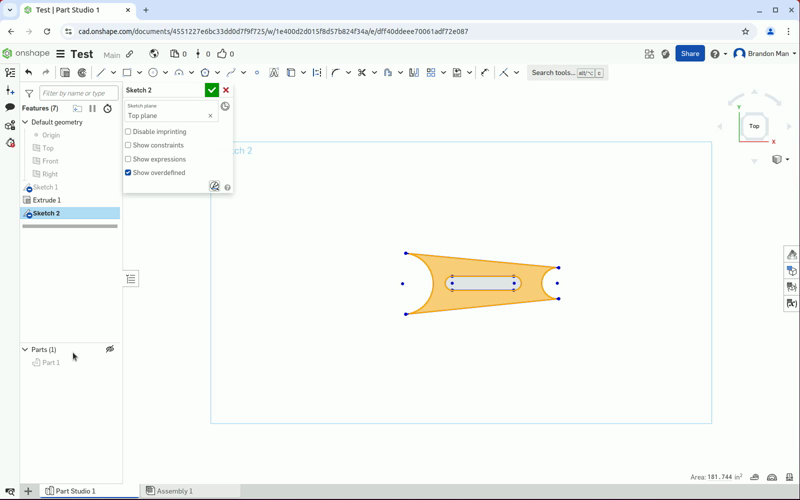
key(shift+e)
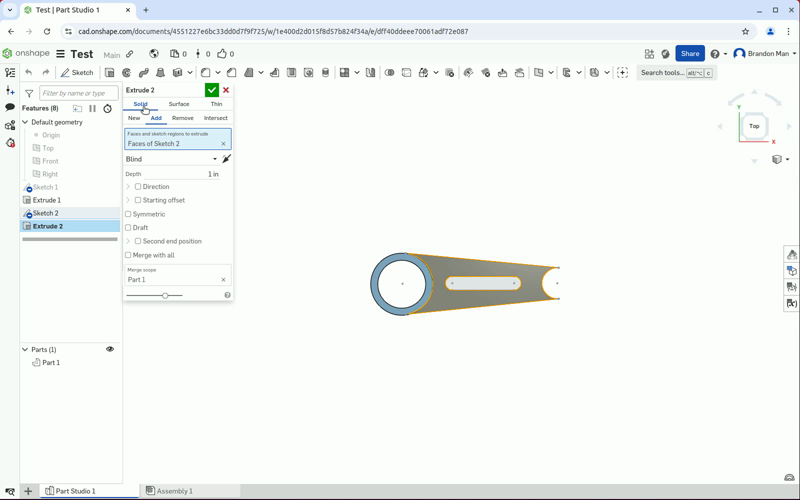
mouse_move(143, 106)
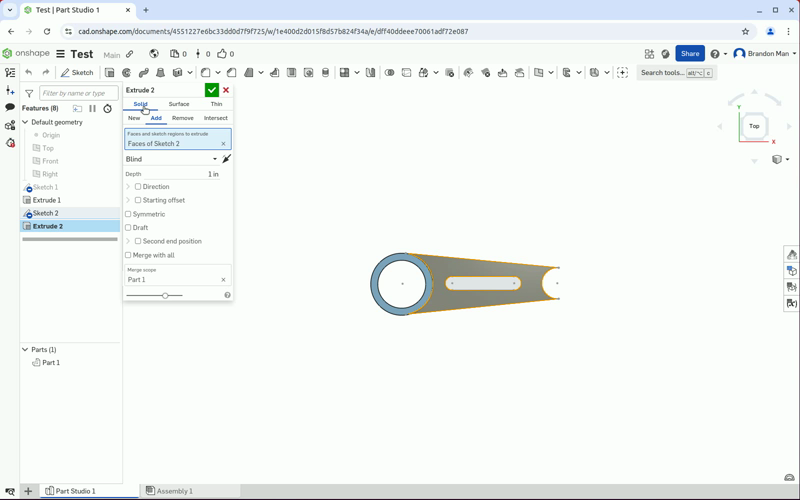
click(143, 106)
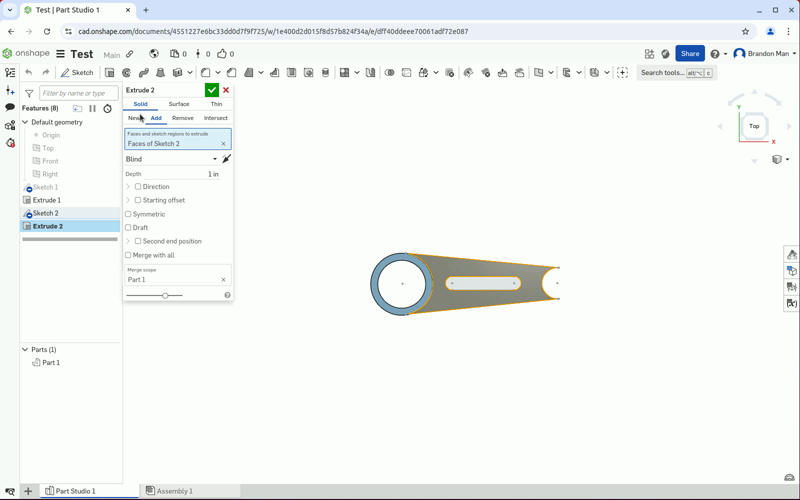
mouse_move(137, 120)
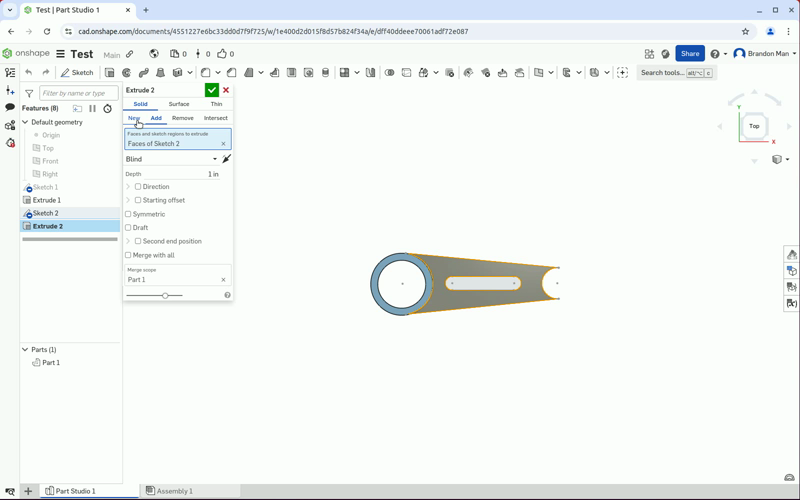
click(137, 120)
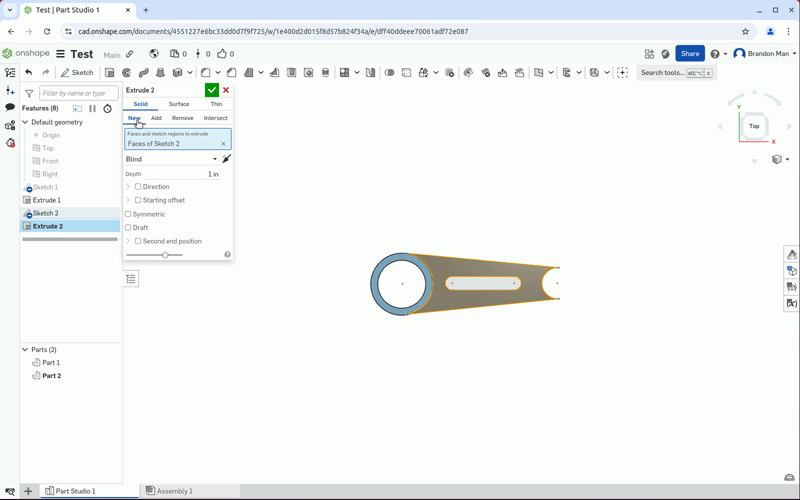
key(tab, 4)
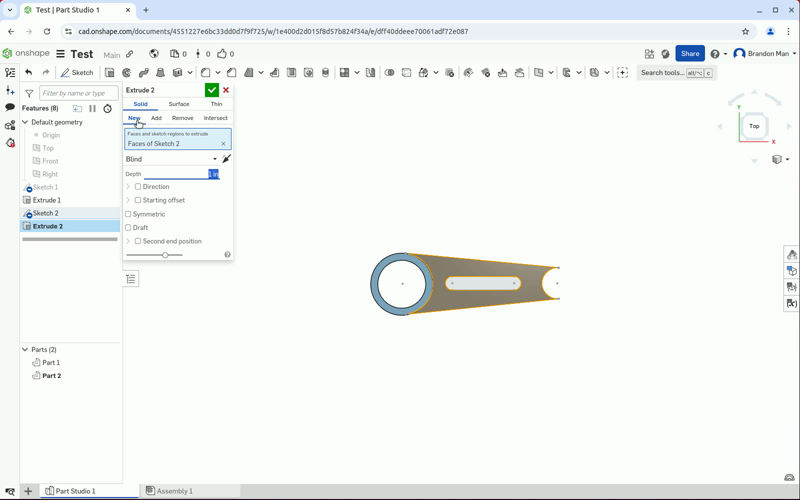
text(6.499)
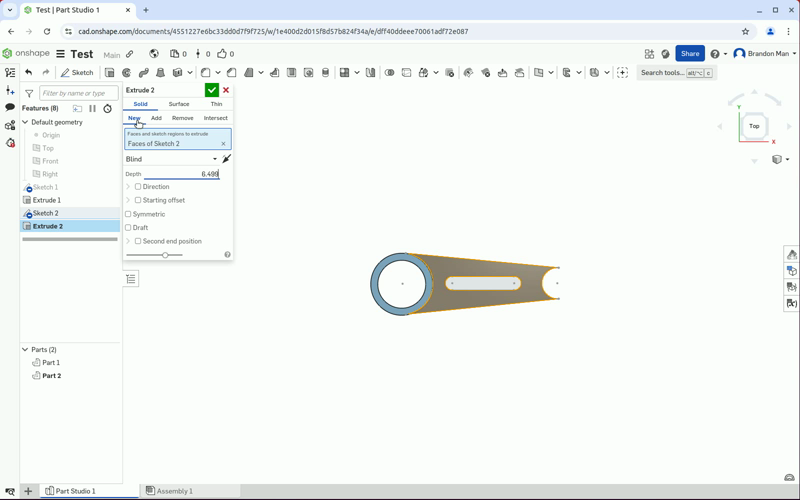
key(enter)
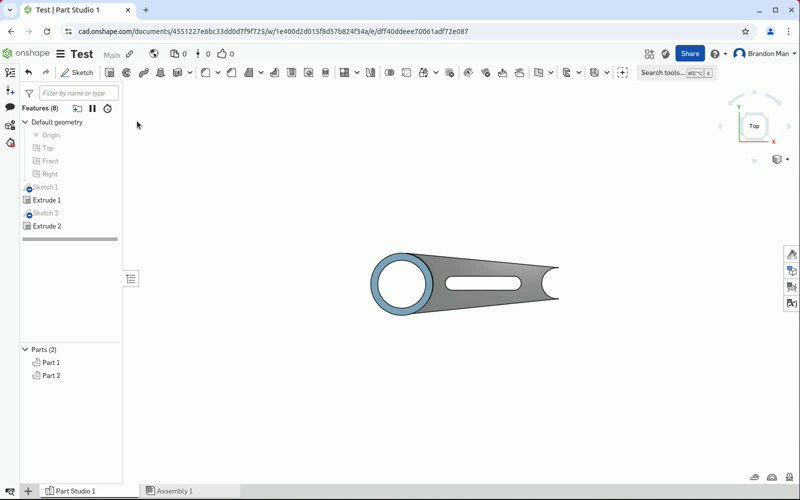
key(shift+h)
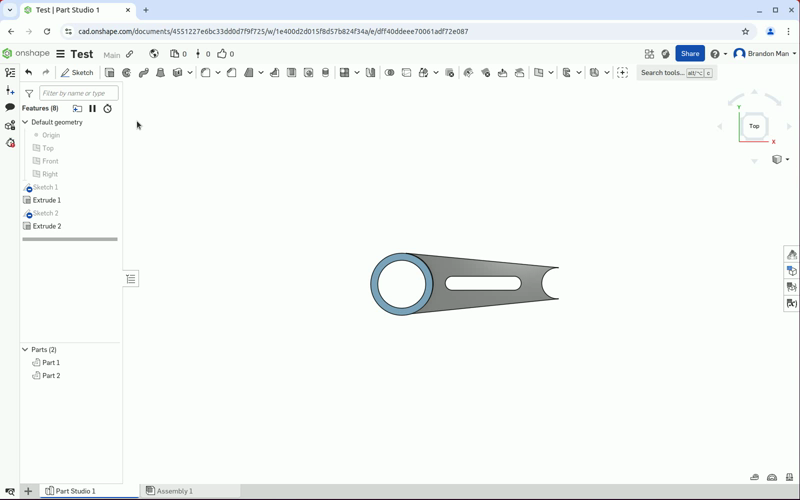
key(shift+h)
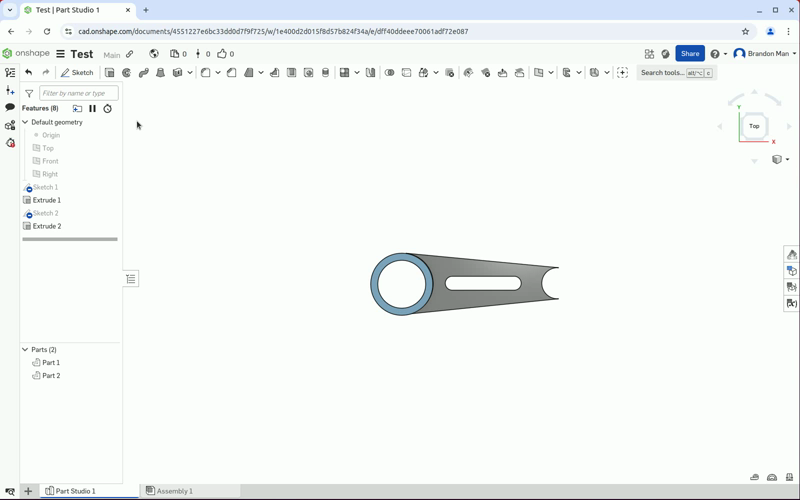
mouse_move(73, 189)
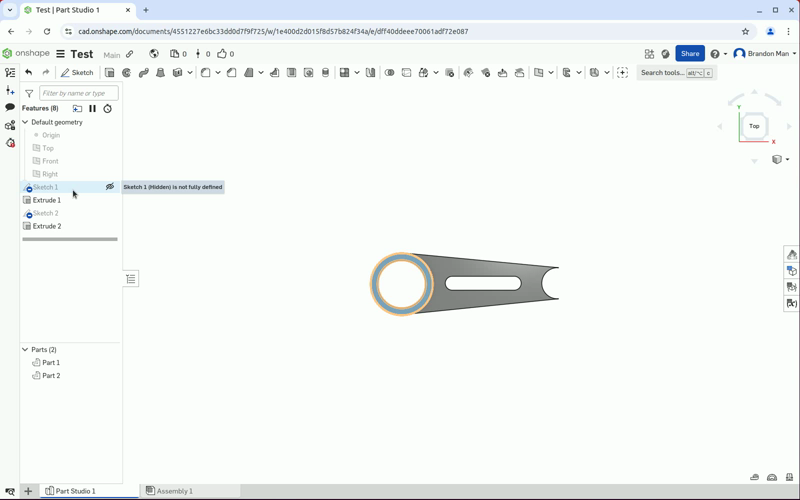
click(73, 189)
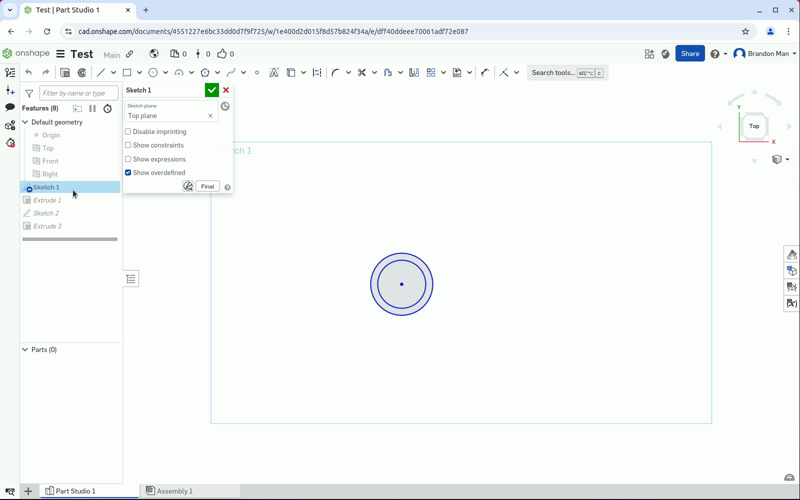
mouse_move(229, 92)
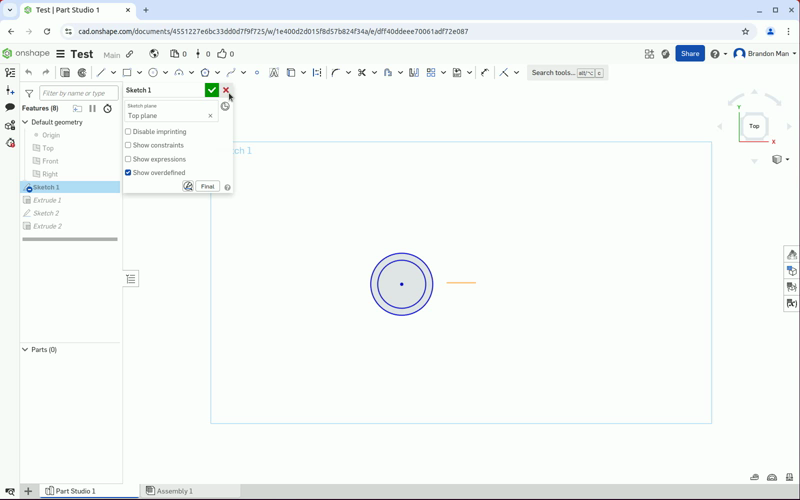
click(229, 92)
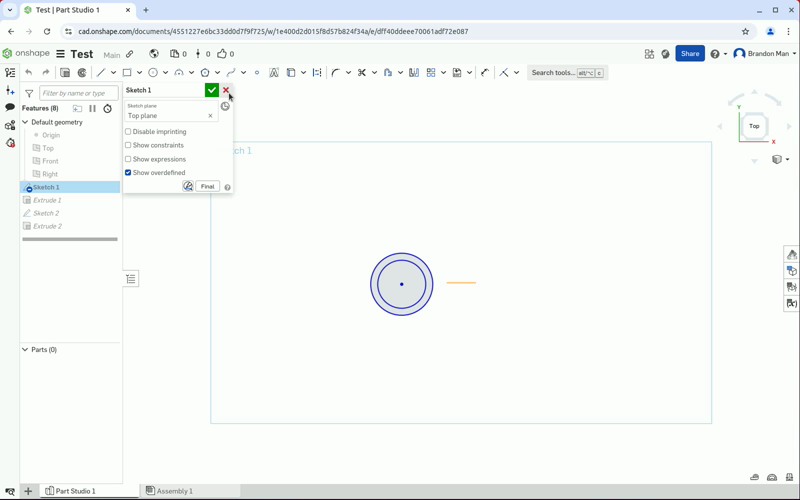
key(shift+s)
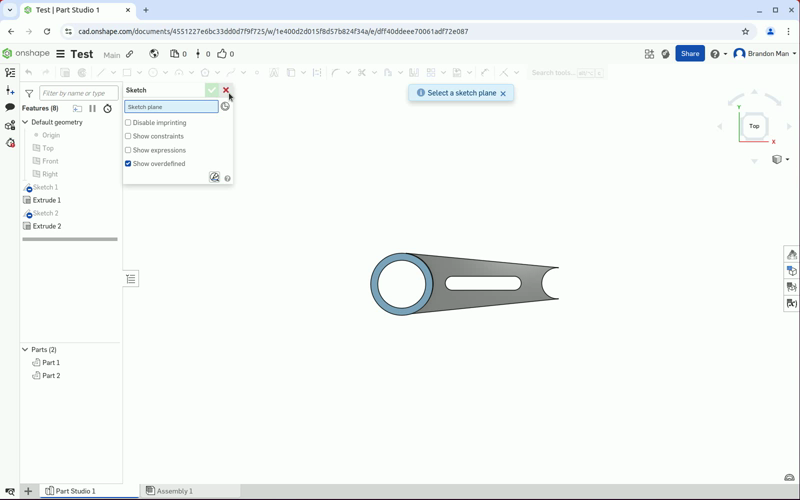
mouse_move(73, 150)
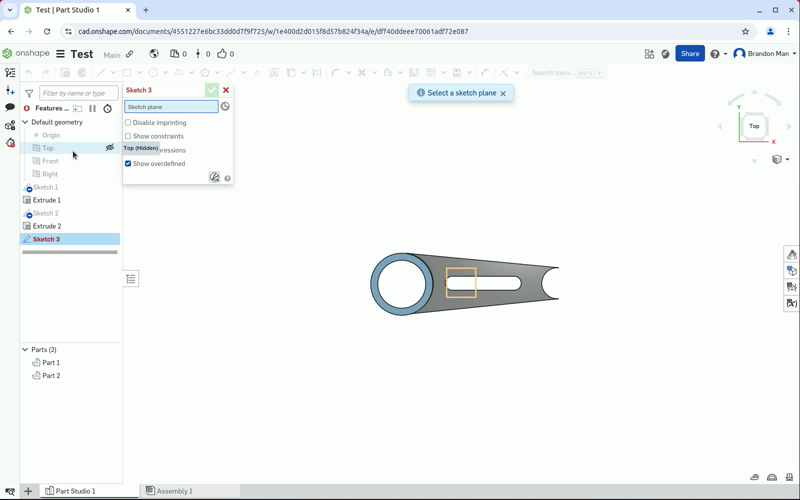
click(73, 150)
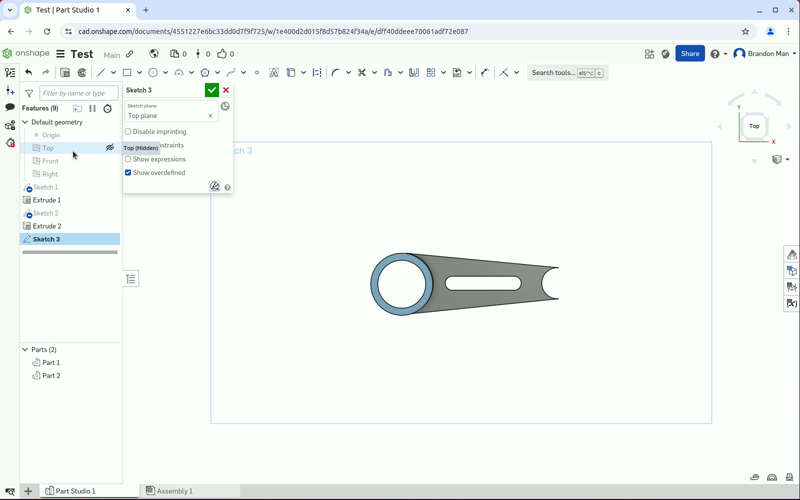
mouse_move(73, 352)
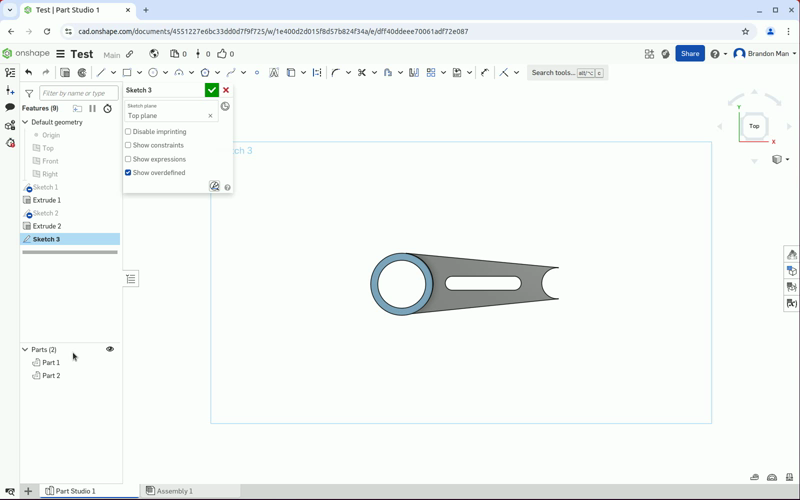
key(y)
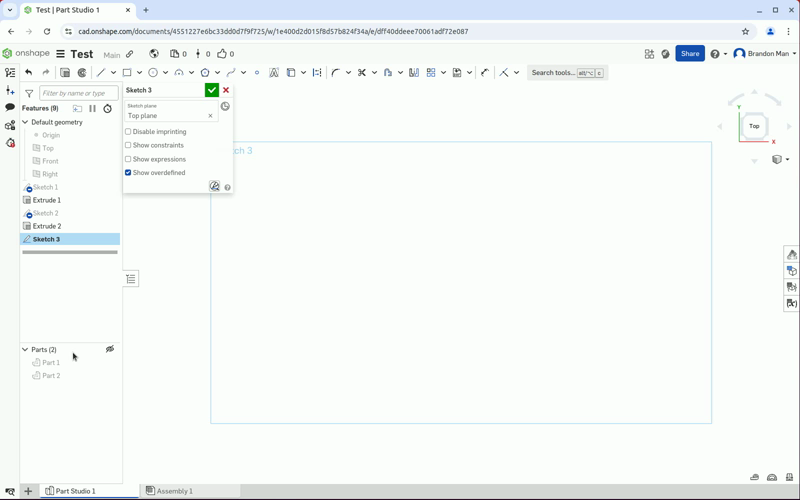
key(c)
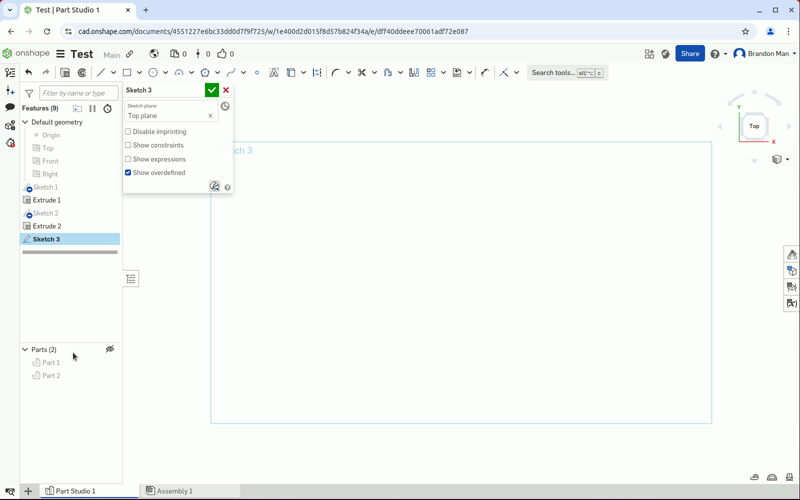
key_down(shift)
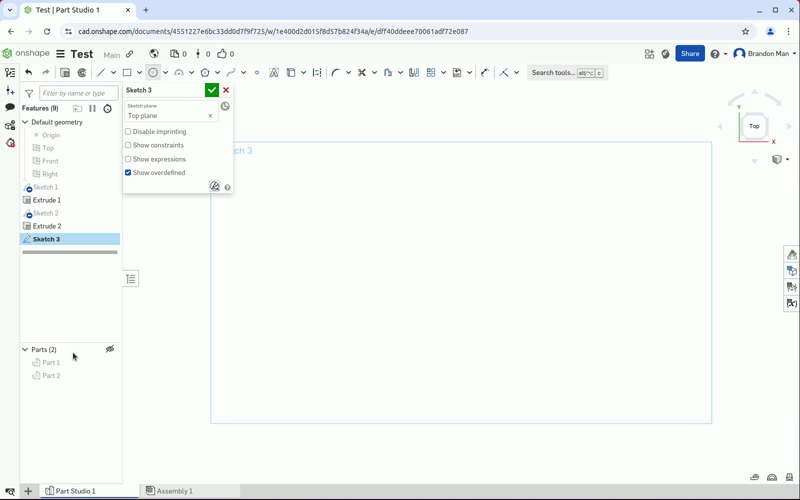
mouse_move(558, 284)
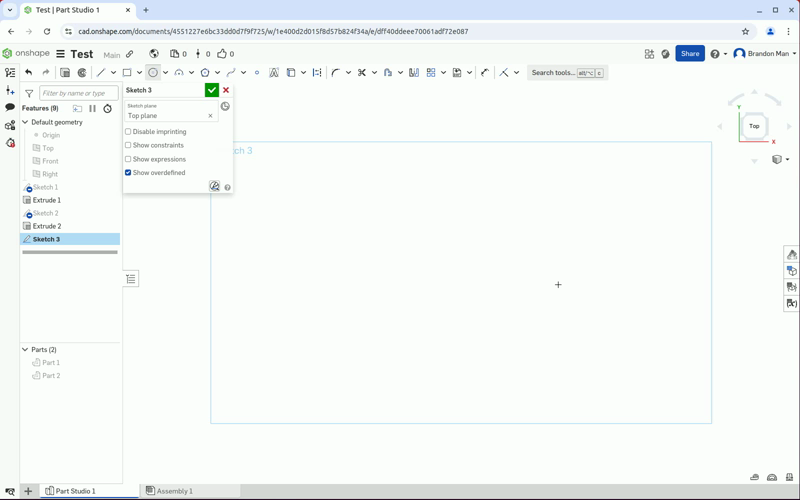
click(558, 284)
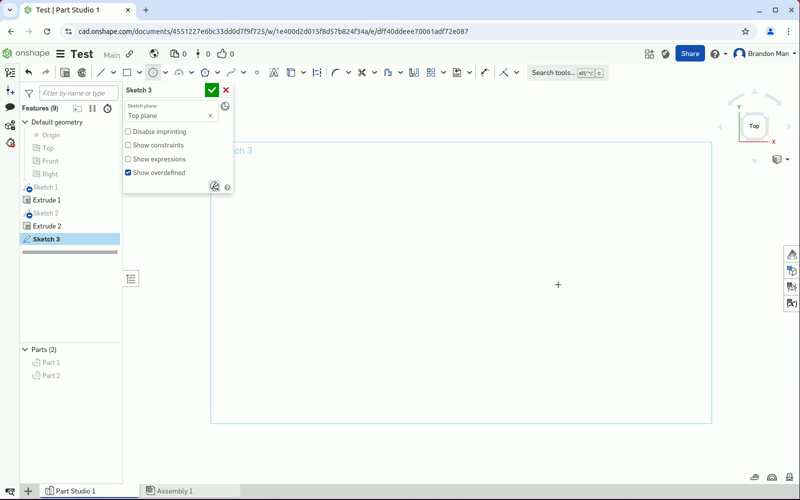
key_up(shift)
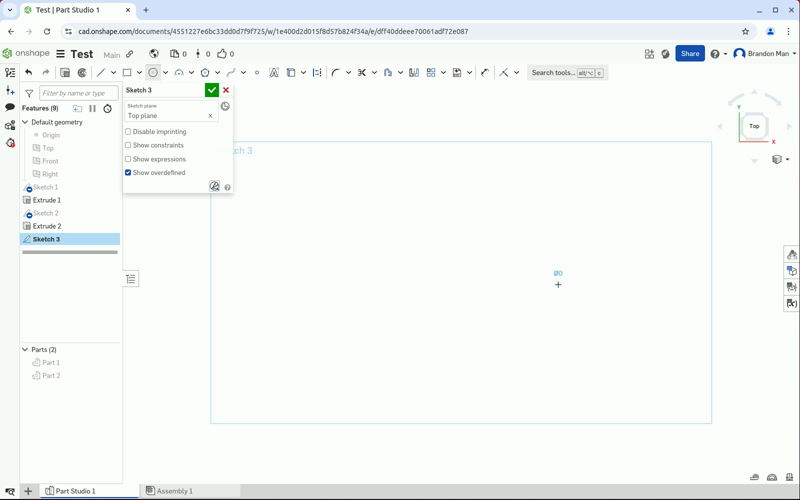
mouse_move(574, 284)
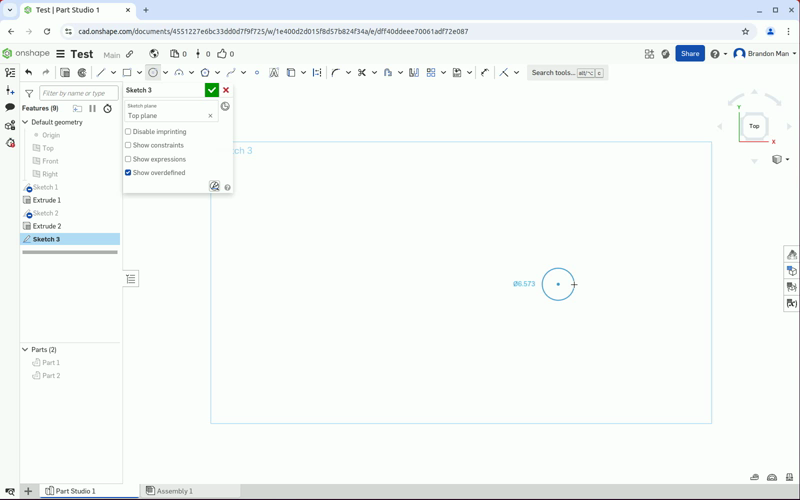
click(574, 284)
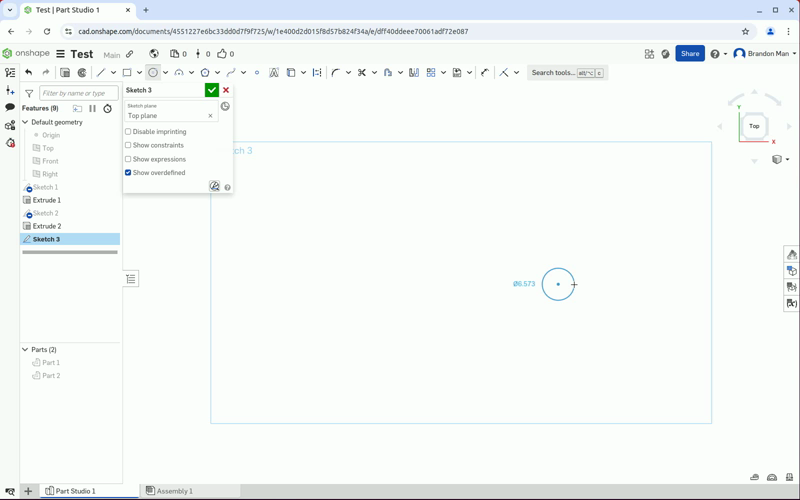
key(esc)
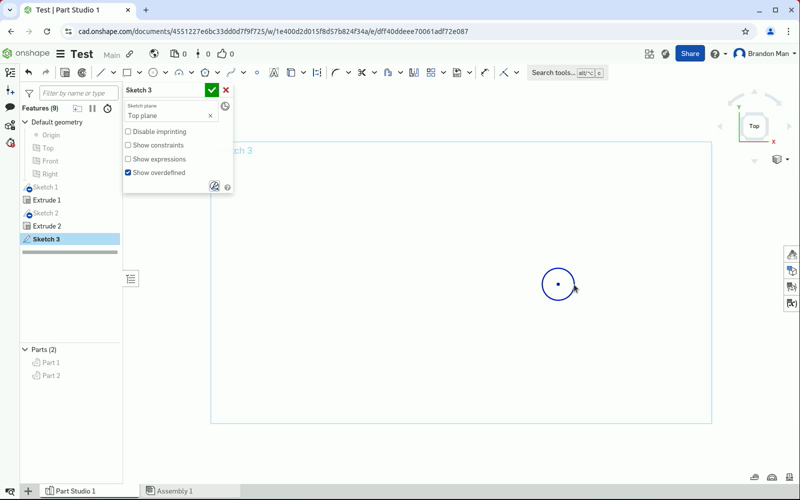
key(c)
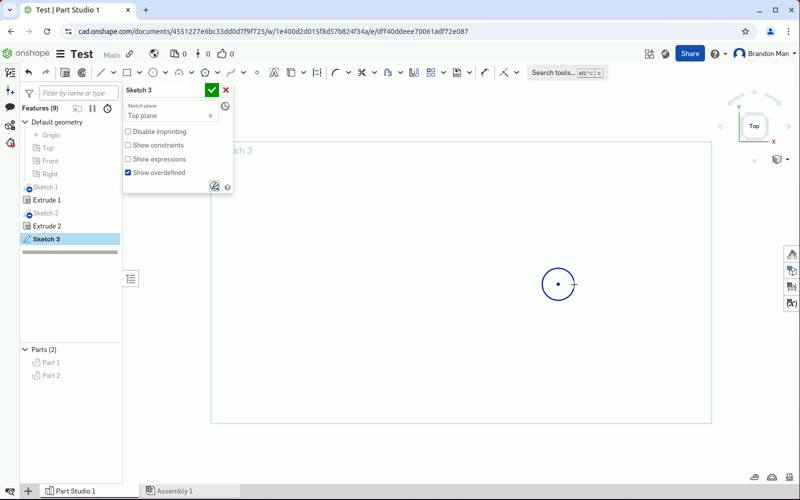
key_down(shift)
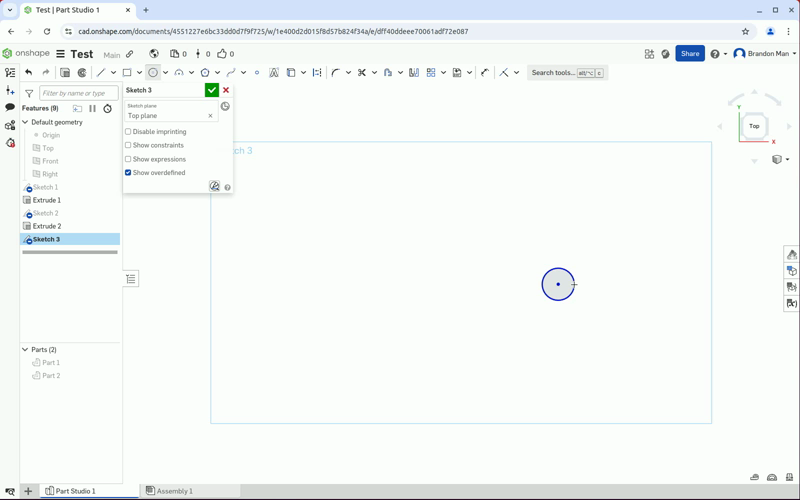
mouse_move(558, 284)
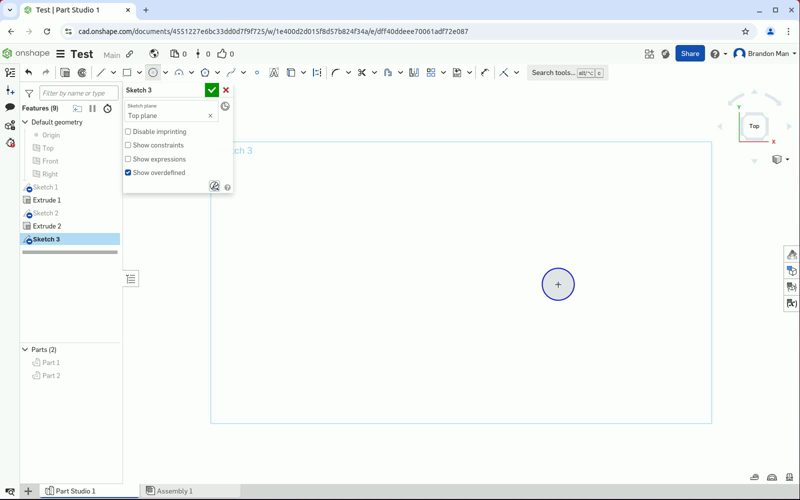
click(558, 284)
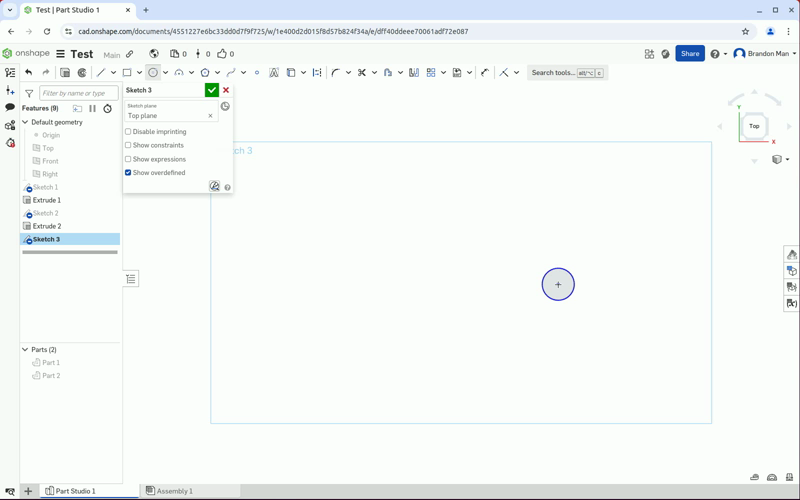
key_up(shift)
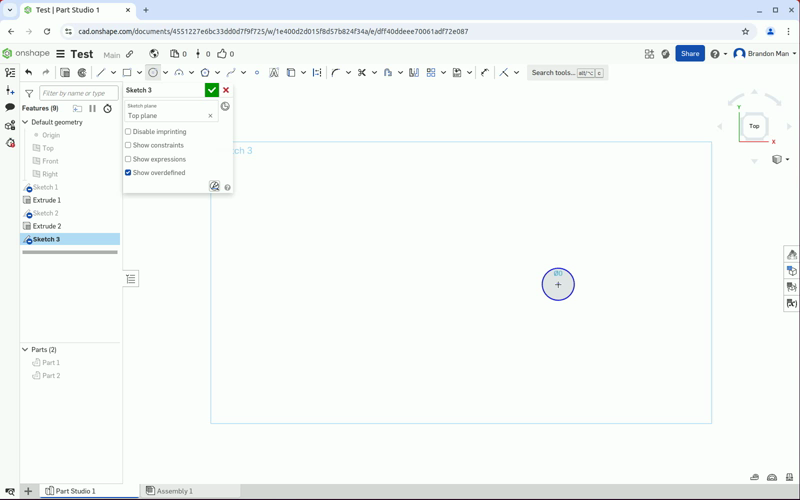
mouse_move(566, 284)
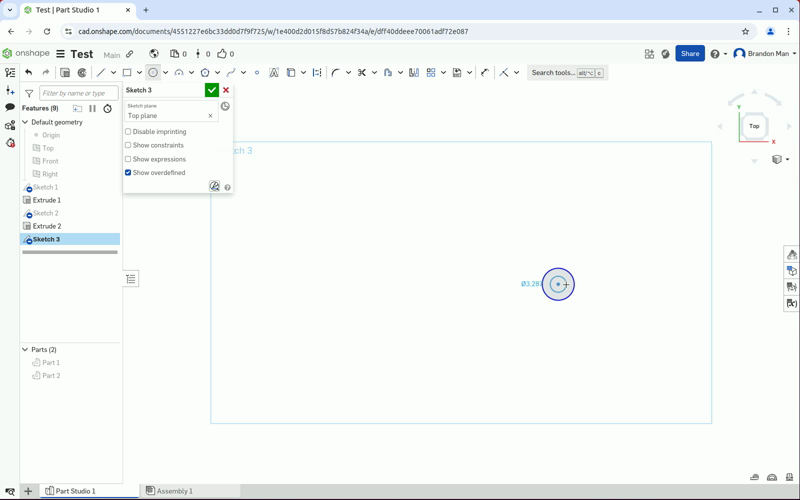
click(566, 284)
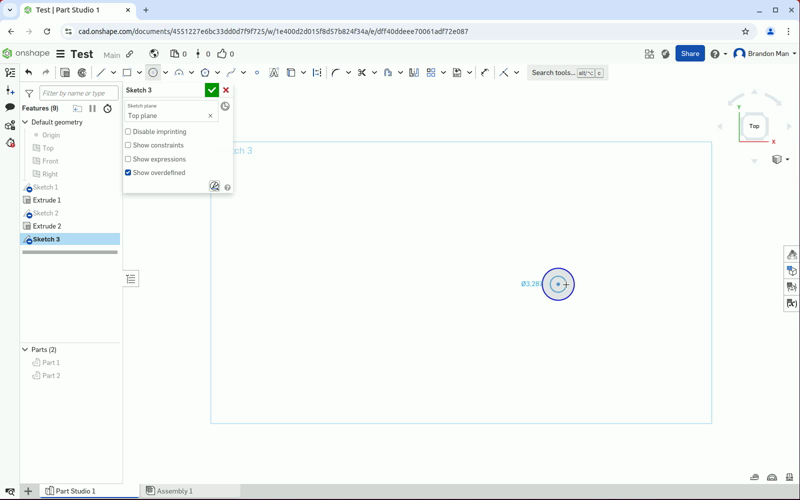
key(esc)
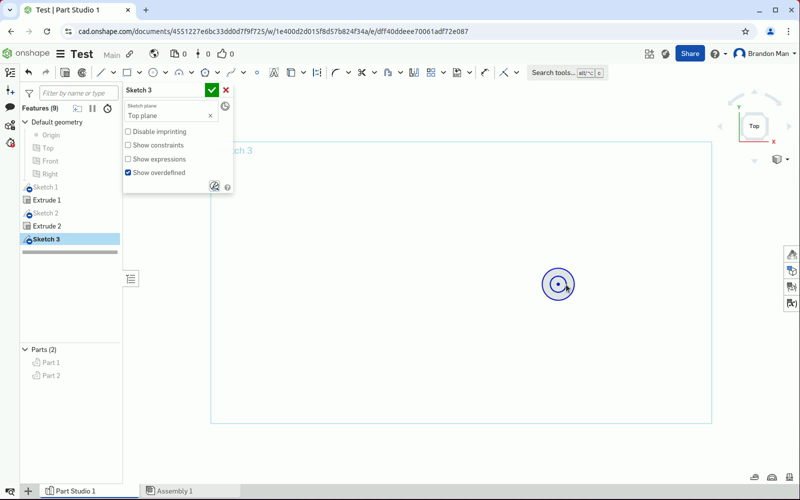
mouse_move(545, 289)
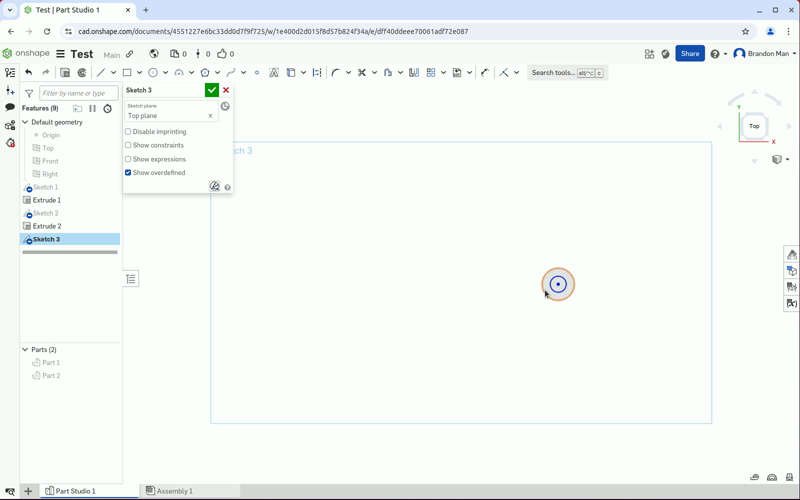
scroll(6)
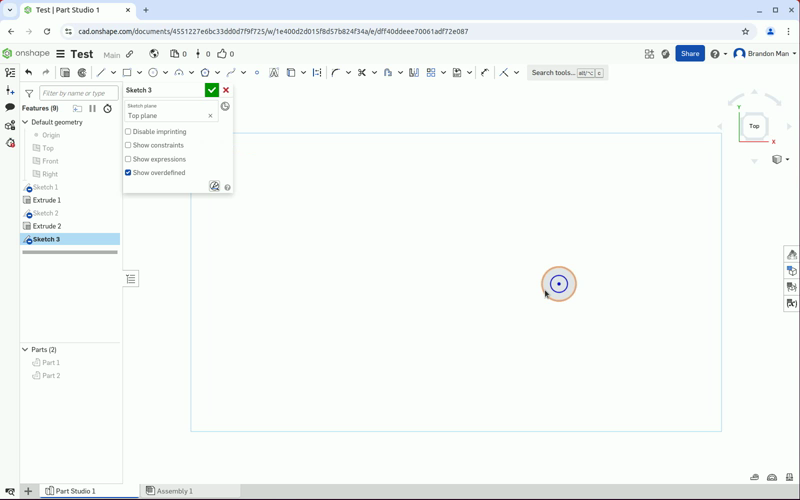
scroll(6)
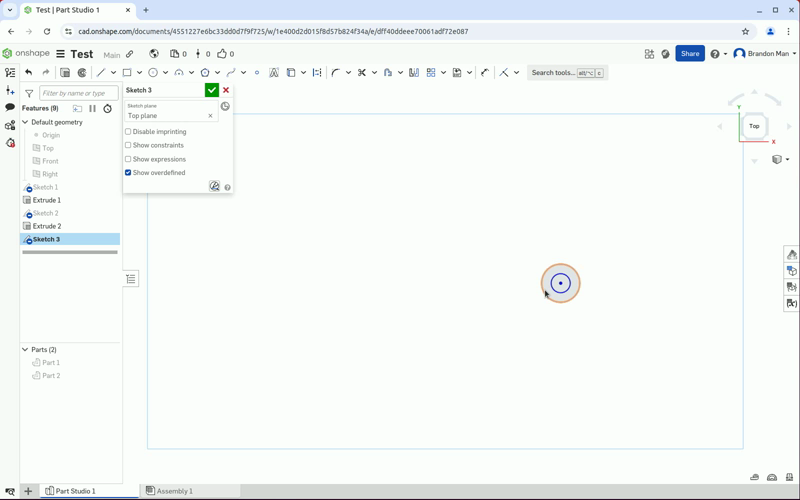
scroll(6)
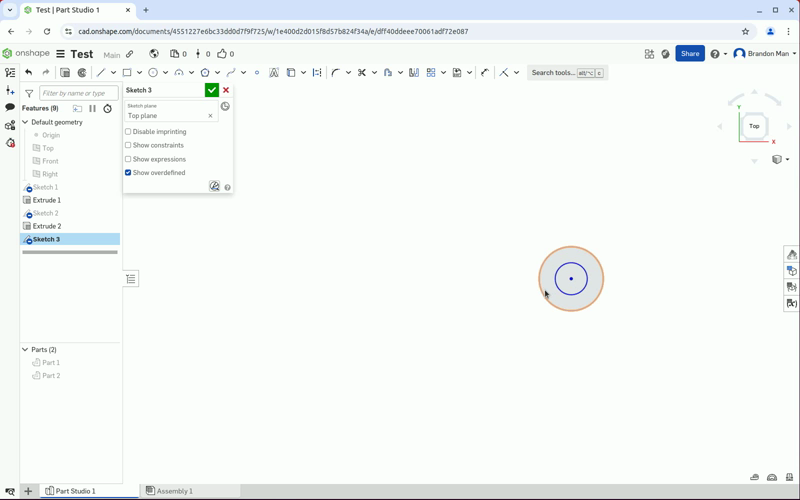
scroll(6)
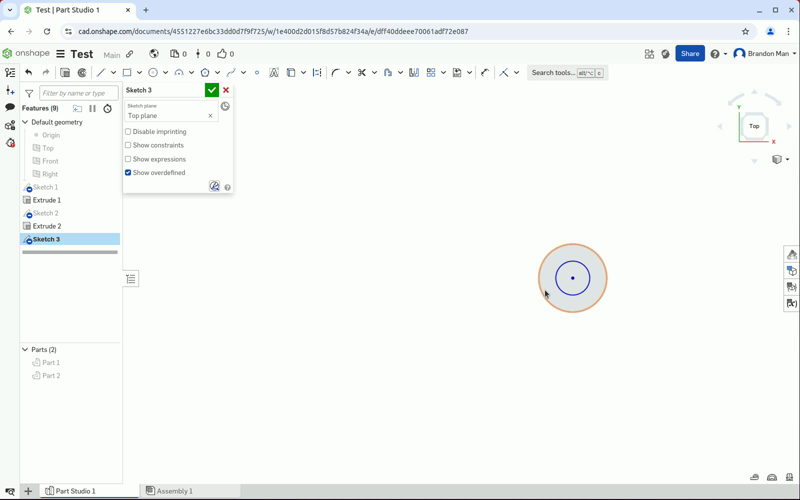
scroll(6)
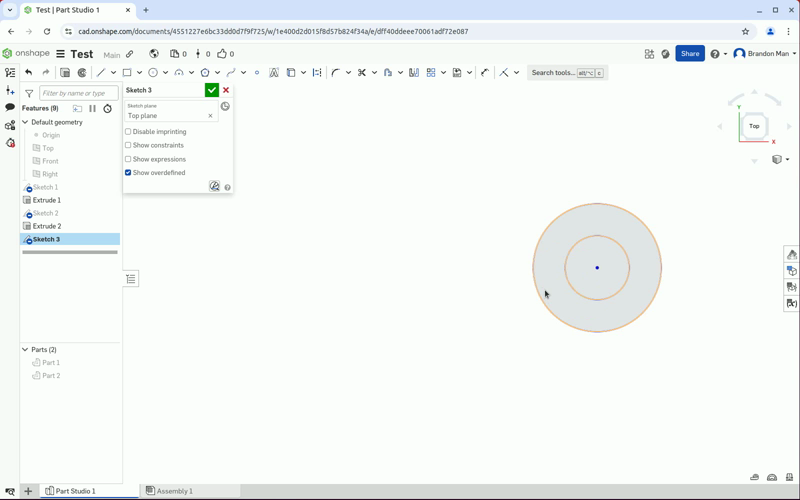
scroll(6)
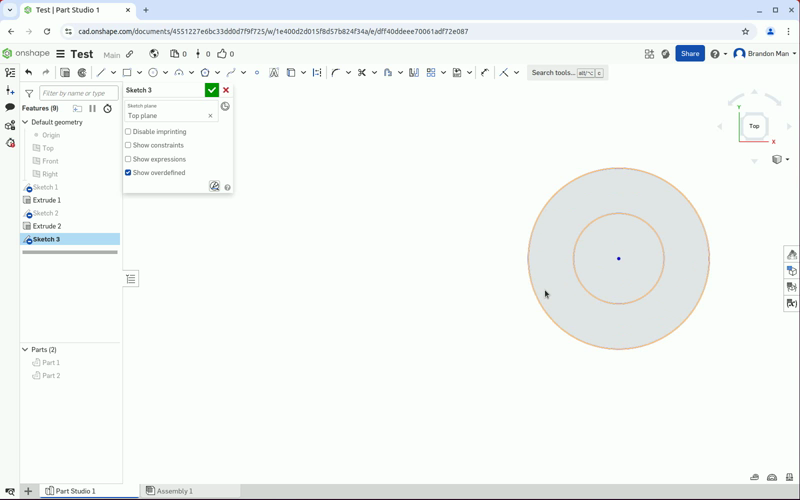
scroll(6)
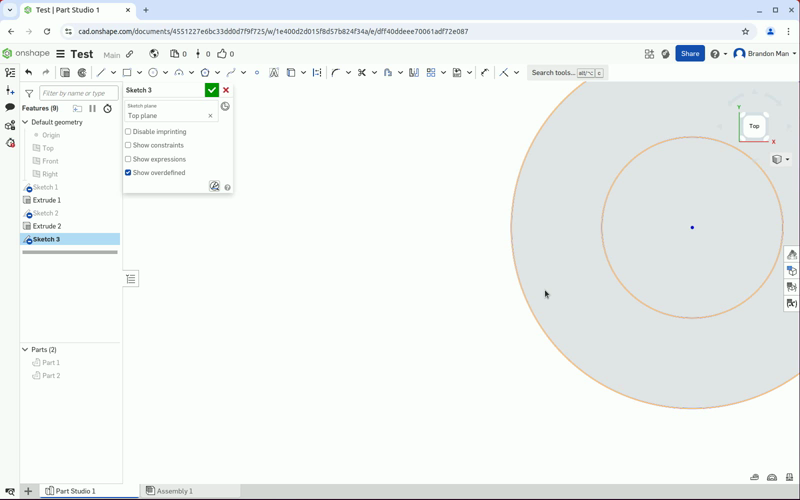
click(545, 289)
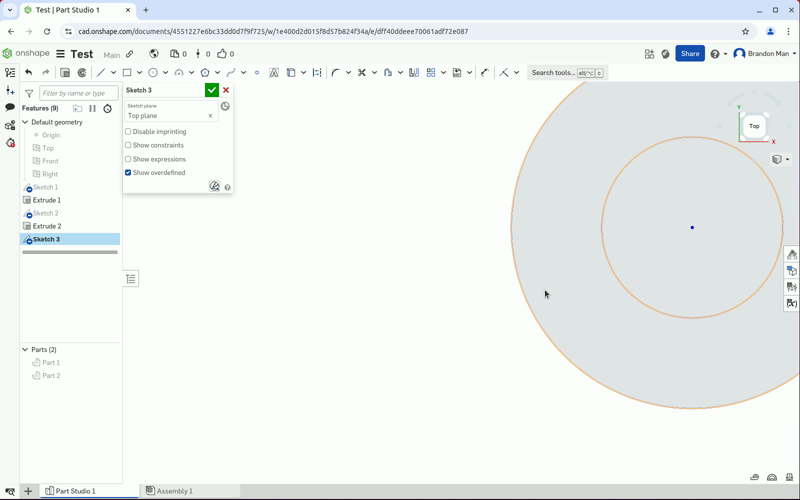
scroll(-6)
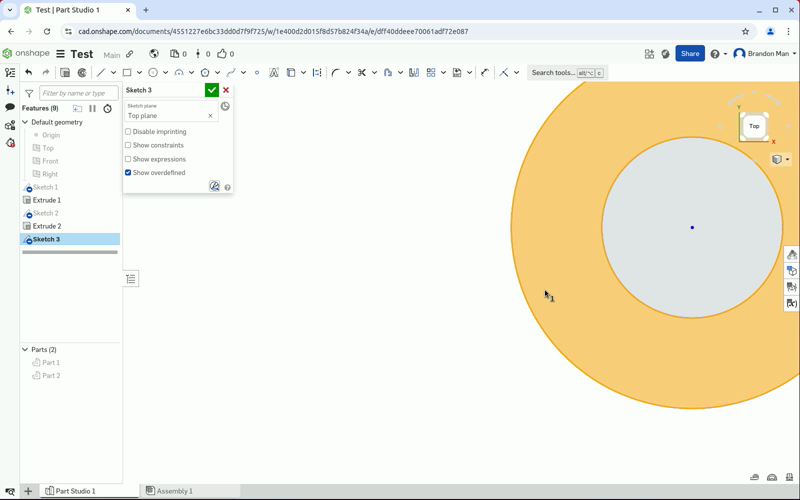
scroll(-6)
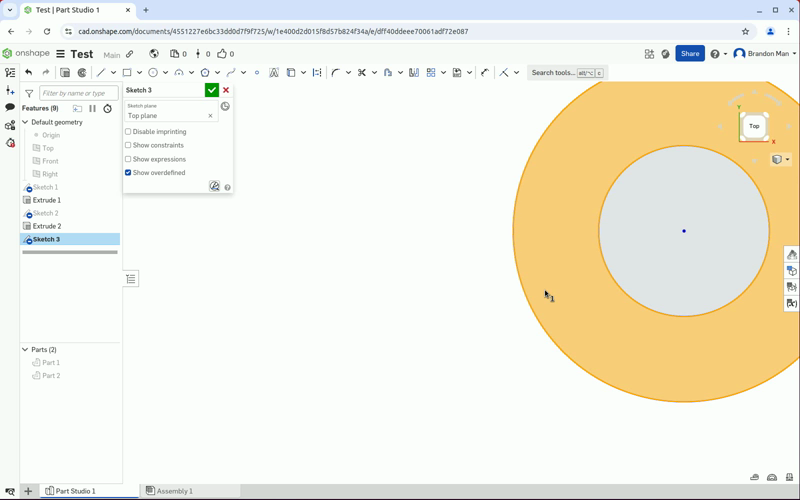
scroll(-6)
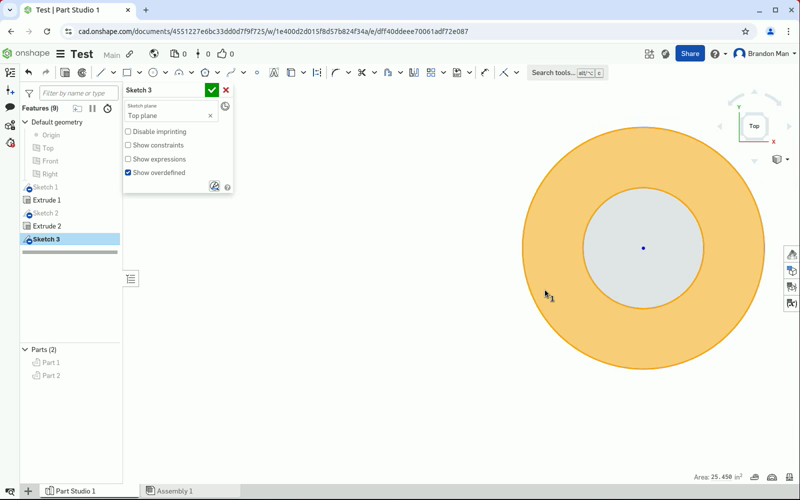
scroll(-6)
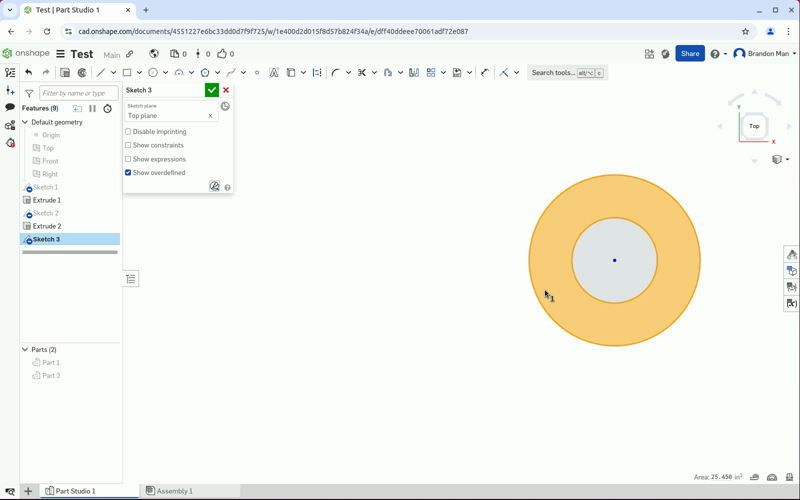
scroll(-6)
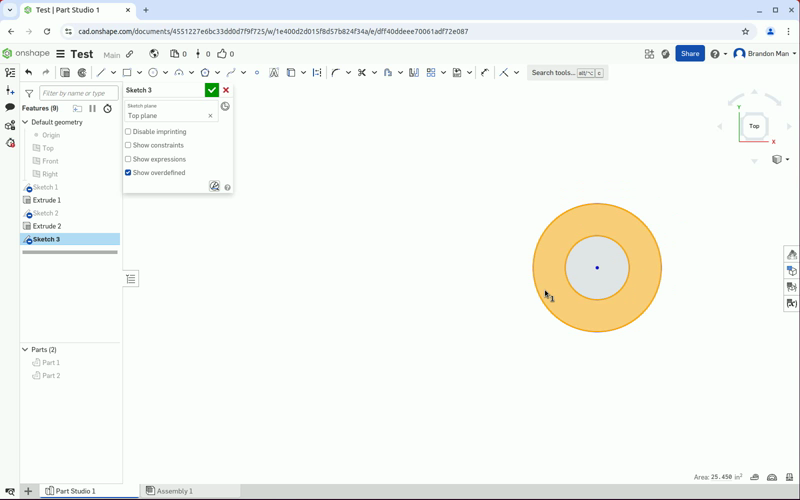
scroll(-6)
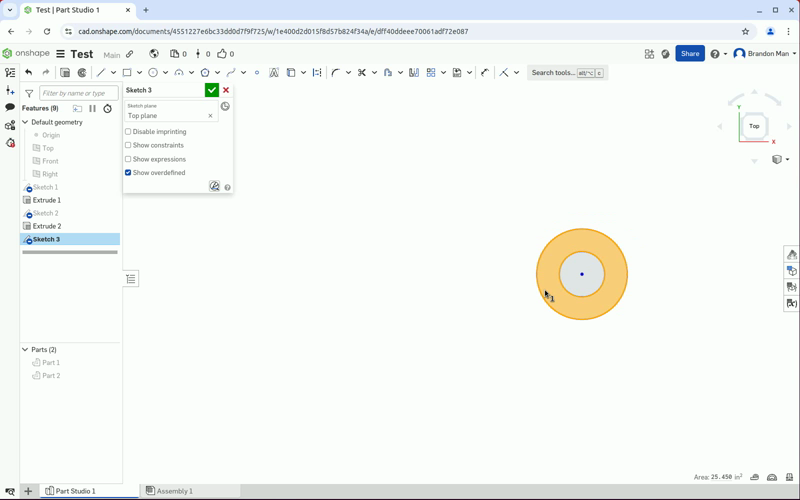
scroll(-6)
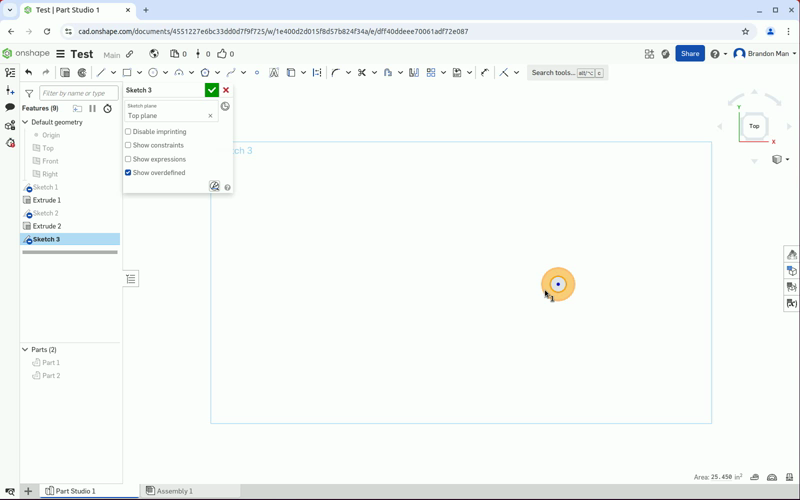
mouse_move(73, 352)
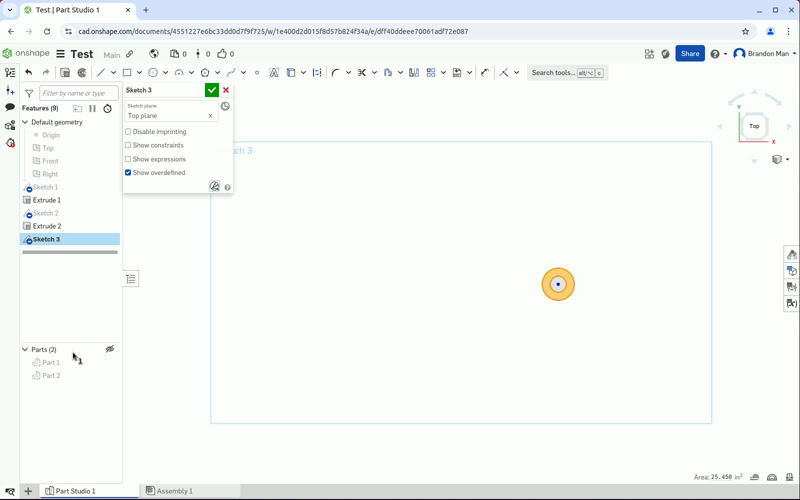
key(shift+y)
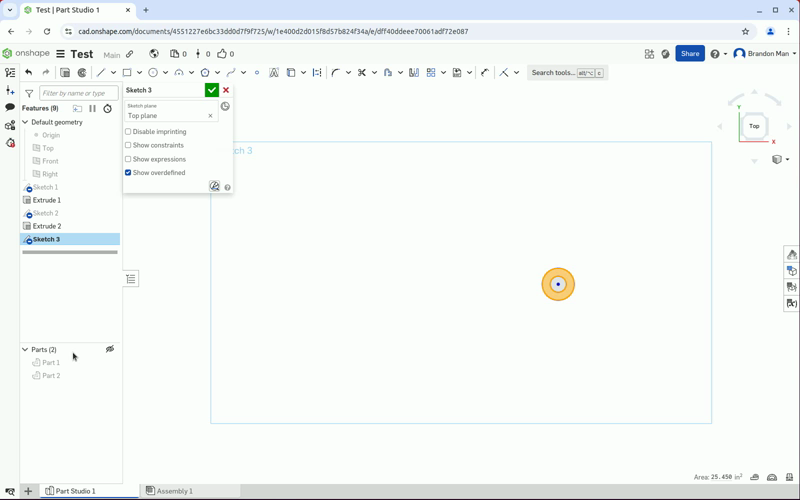
key(shift+e)
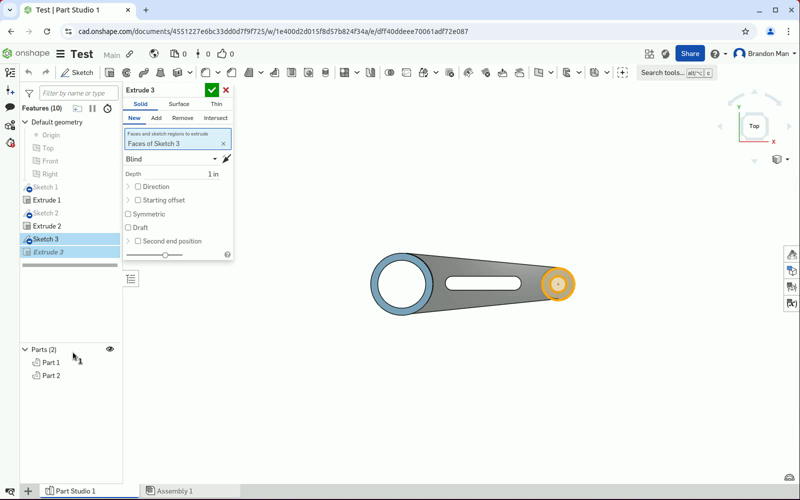
mouse_move(143, 106)
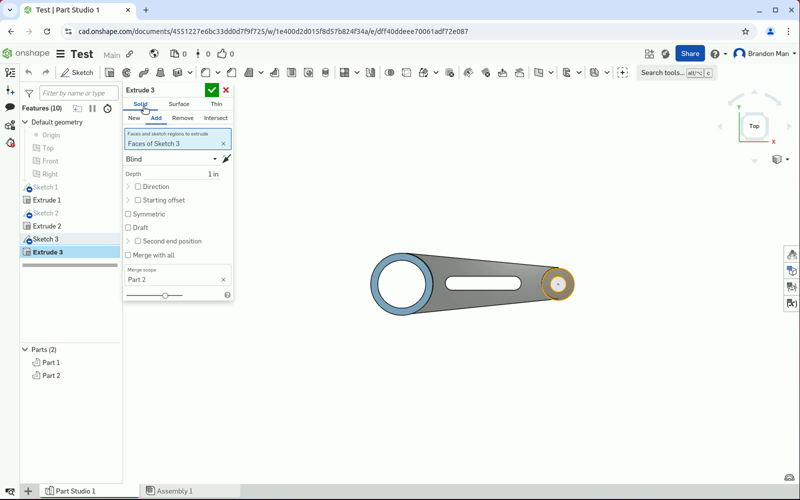
click(143, 106)
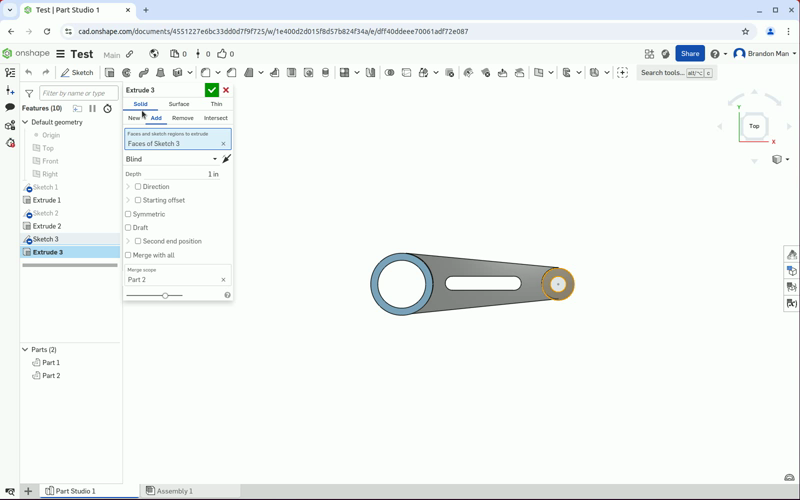
mouse_move(137, 120)
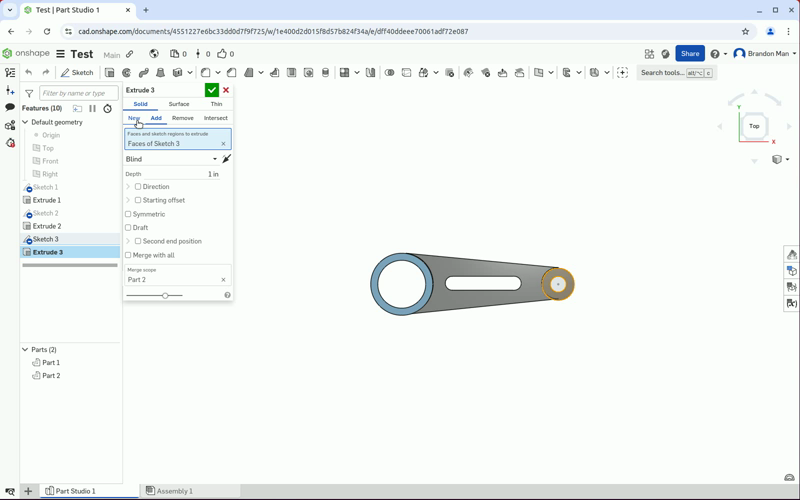
click(137, 120)
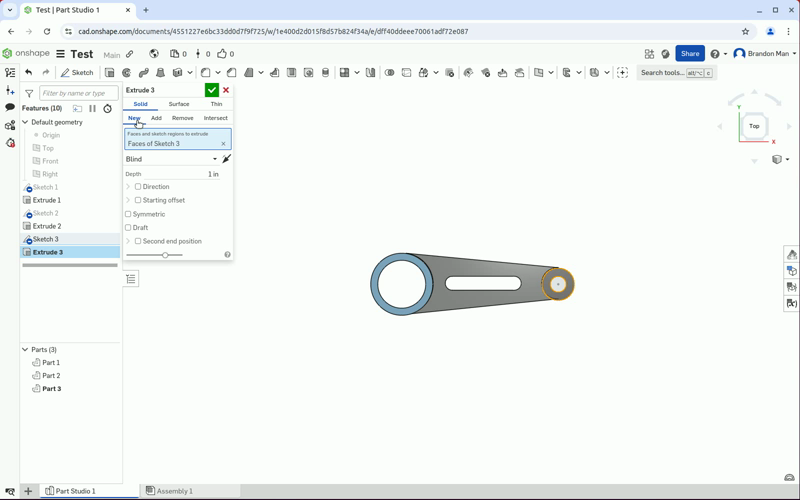
key(tab, 4)
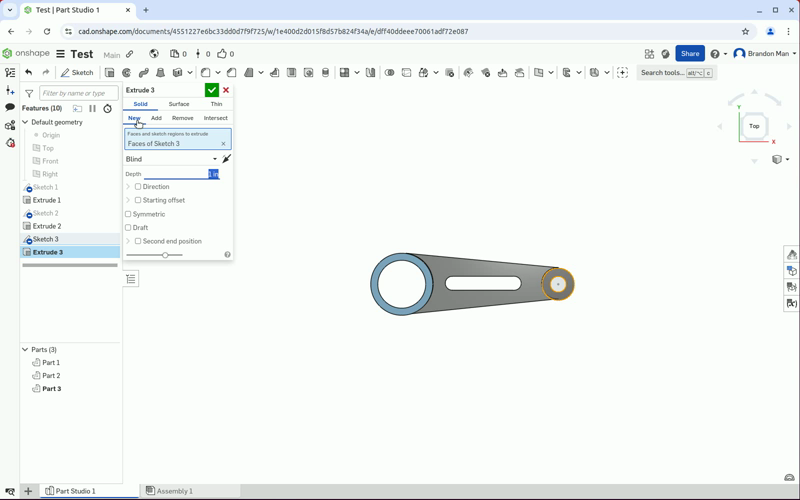
text(7.943)
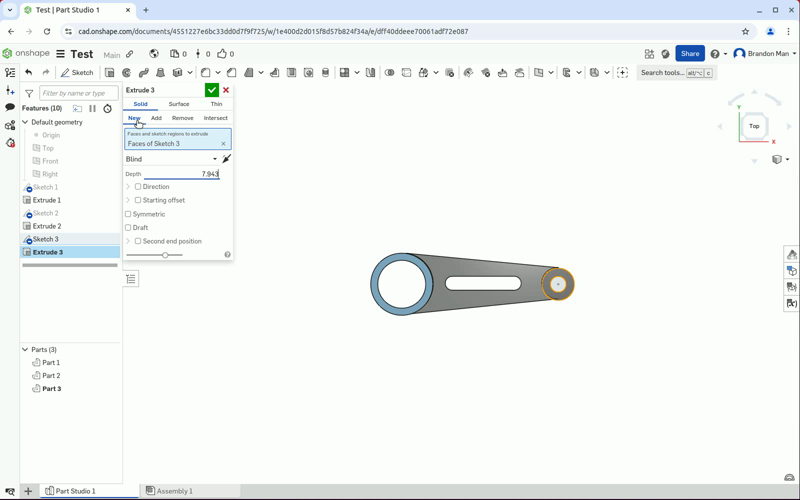
key(enter)
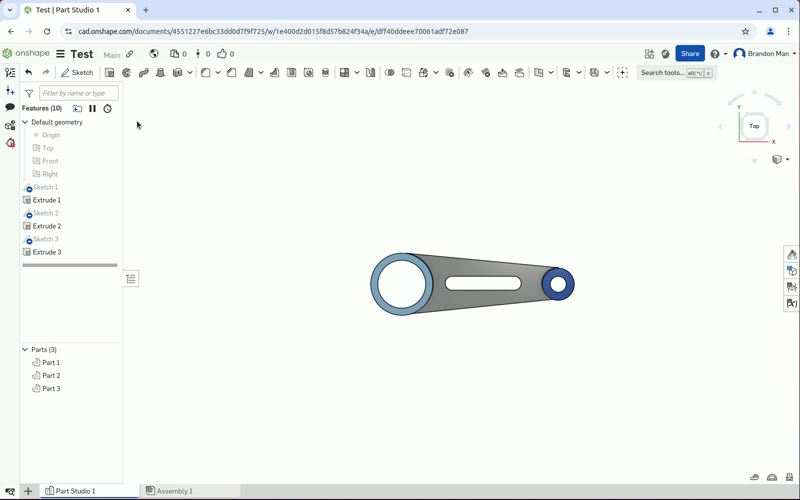
key(shift+h)
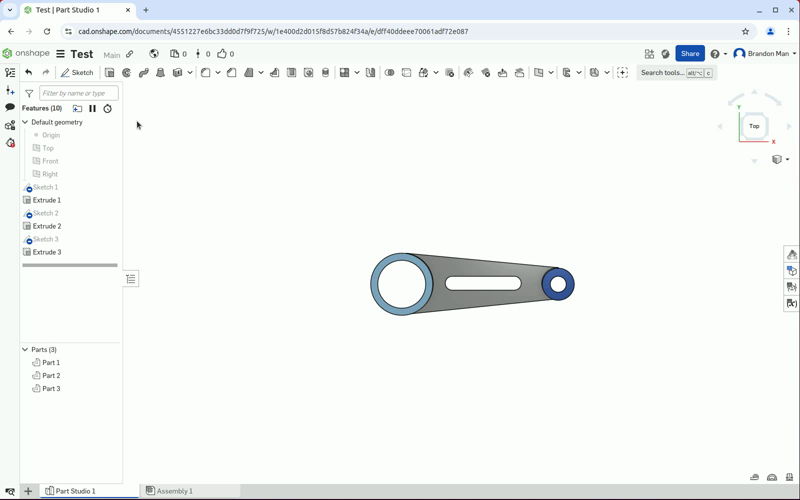
key(shift+h)
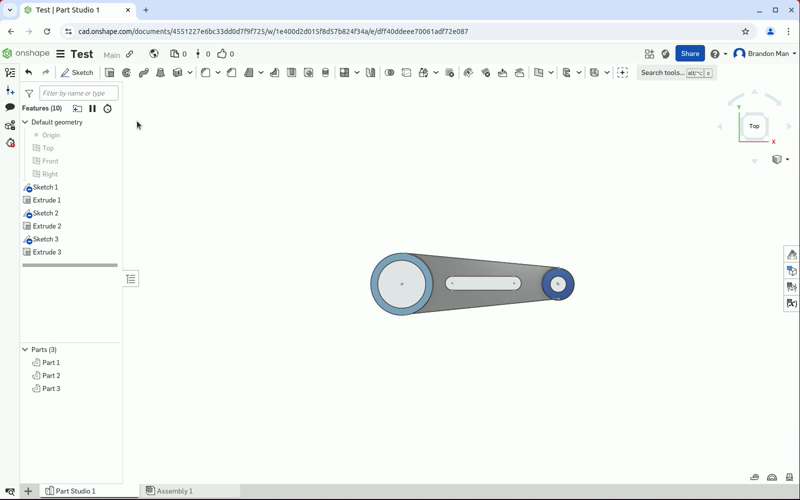
key(shift+7)
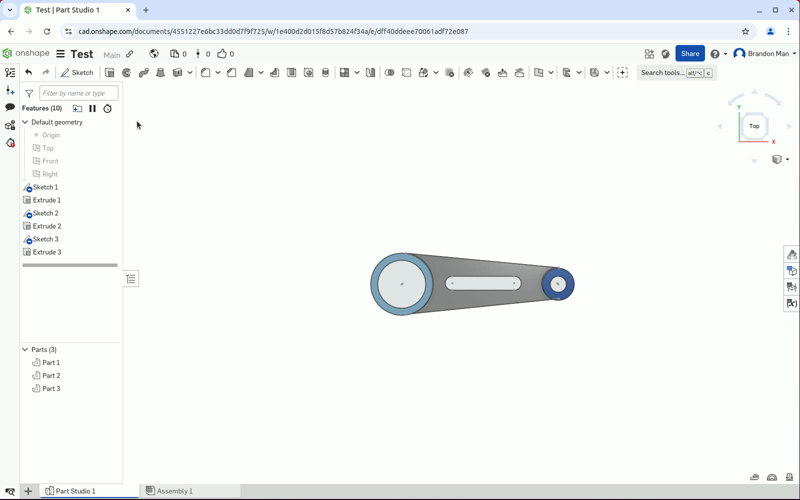
key(up, 3)
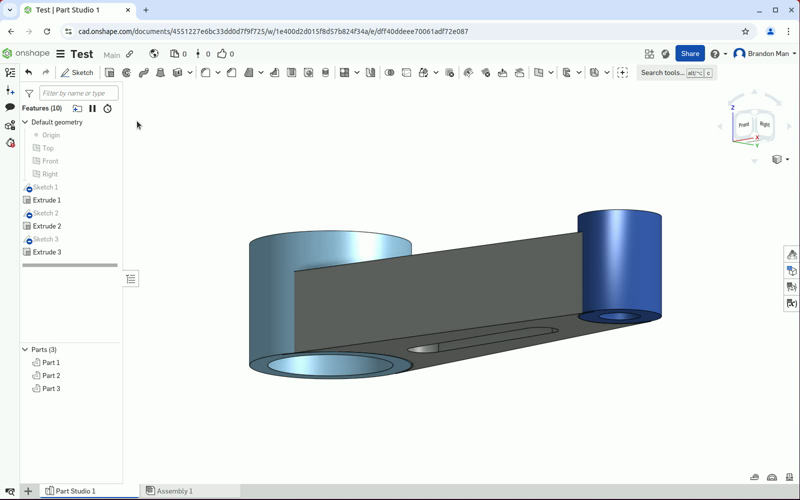
key(left, 3)
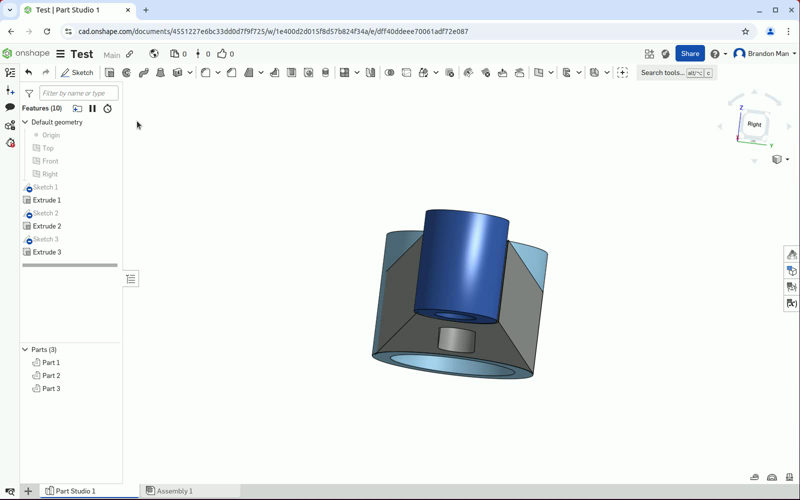
key(right, 3)
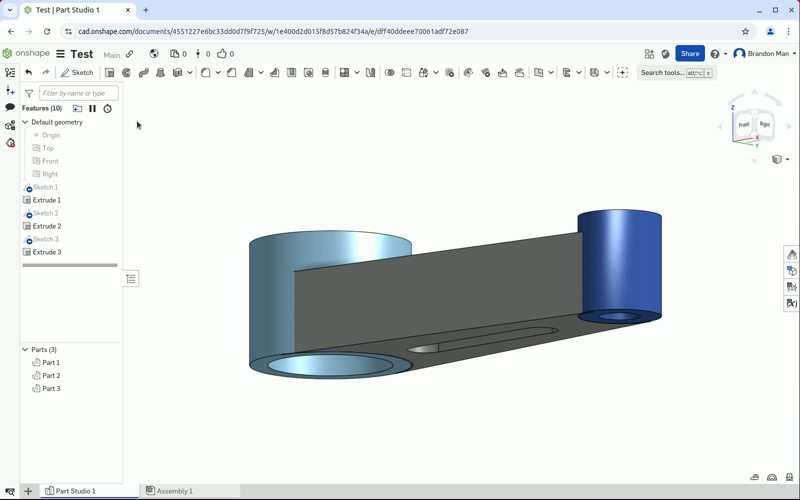
key(down, 3)
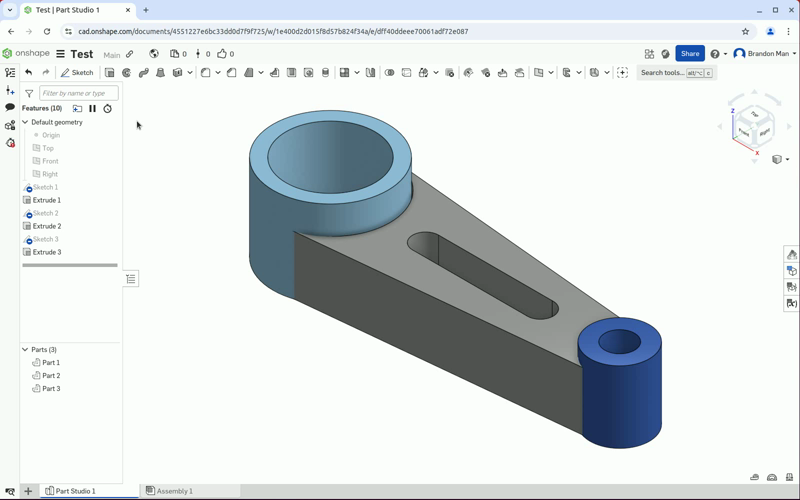
mouse_move(73, 189)
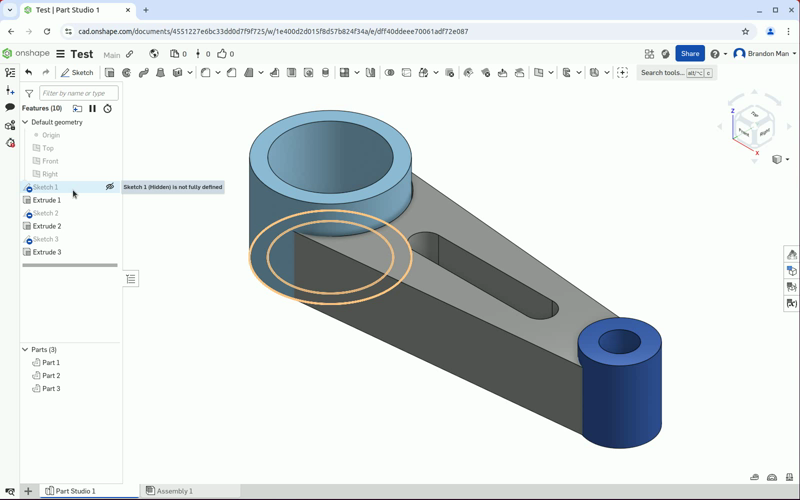
click(73, 189)